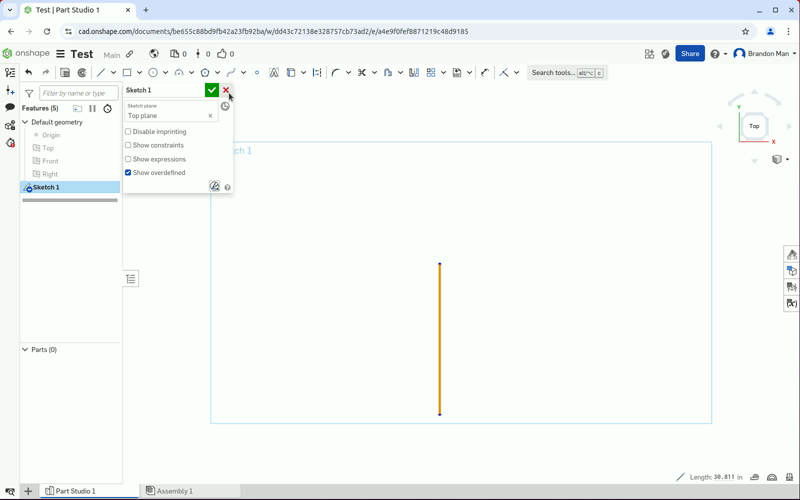
key(shift+h)
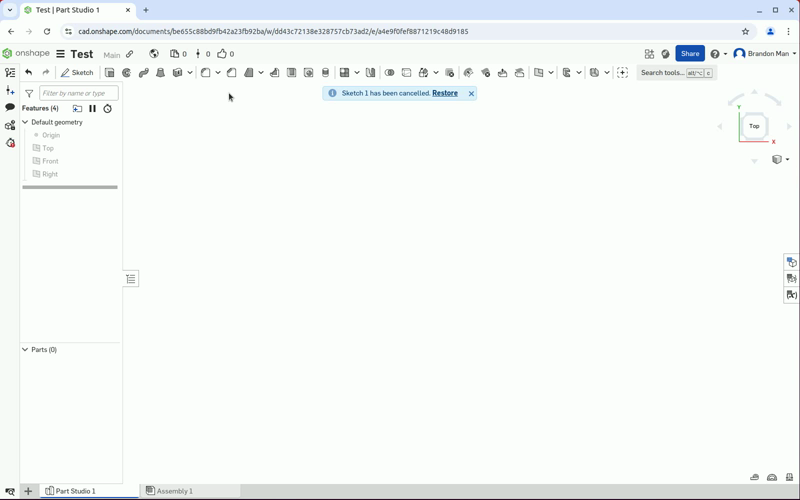
mouse_move(73, 352)
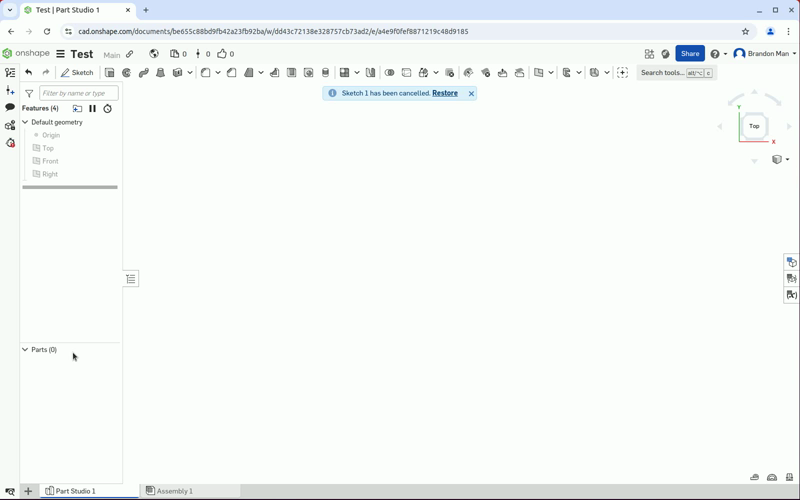
key(y)
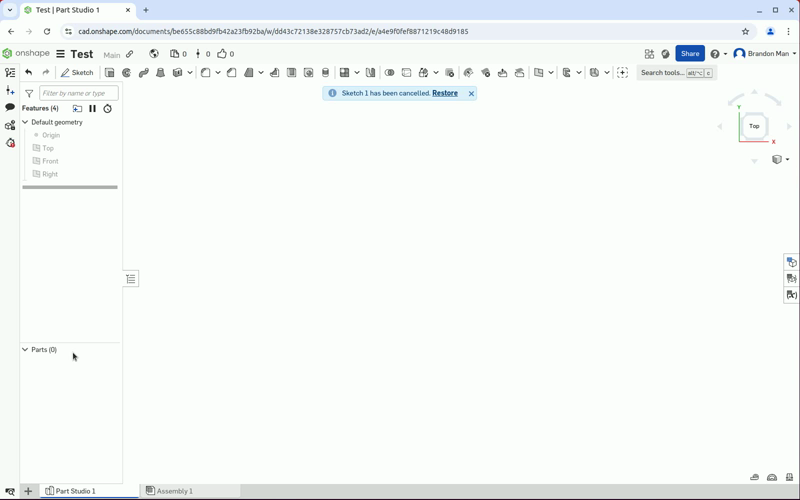
key(shift+p)
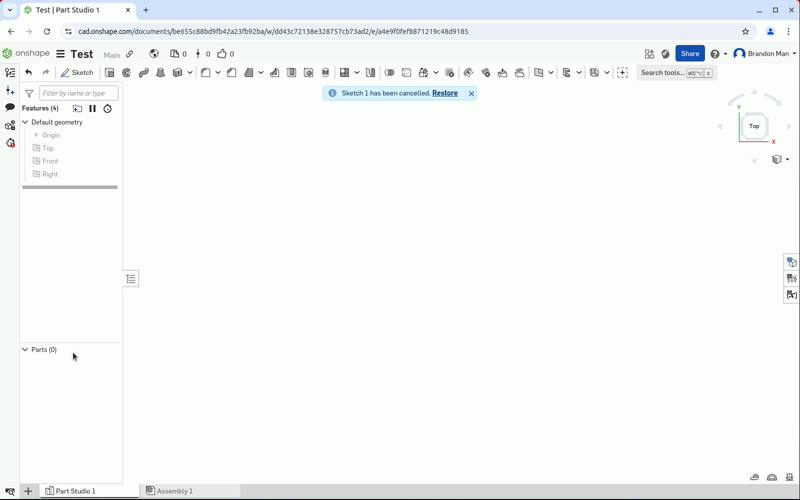
key(space)
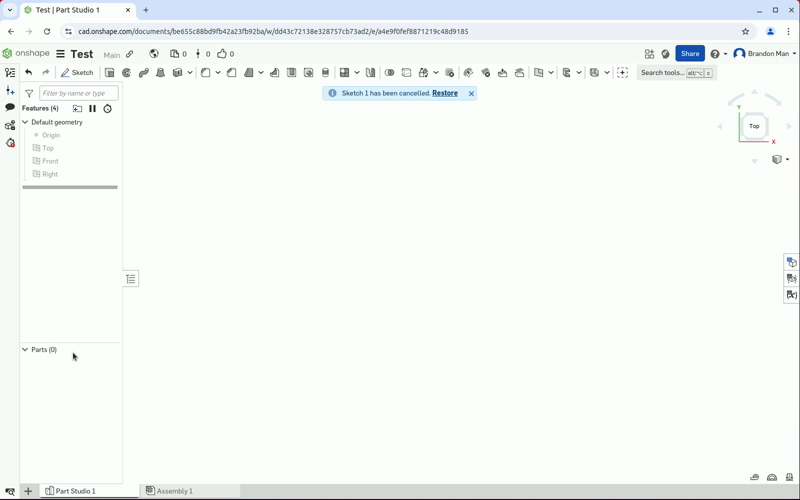
key_down(shift)
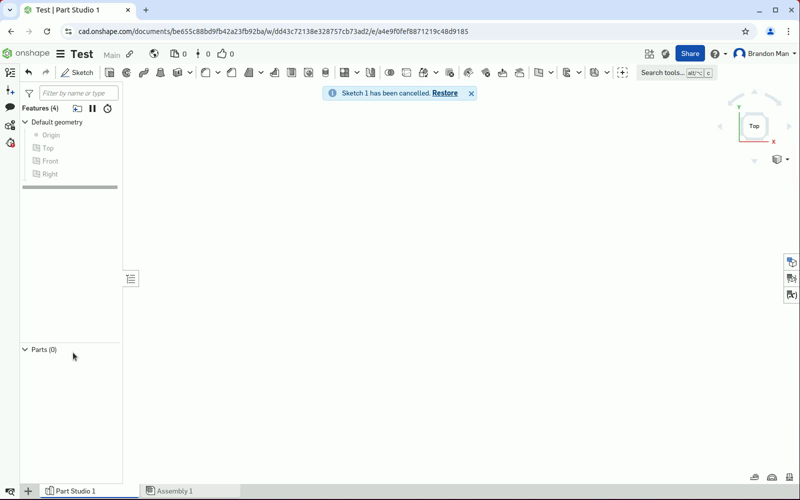
key(up)
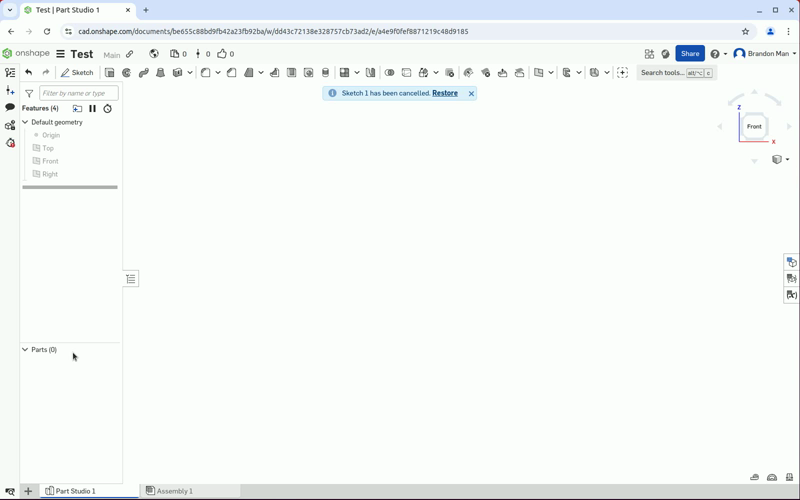
key_up(shift)
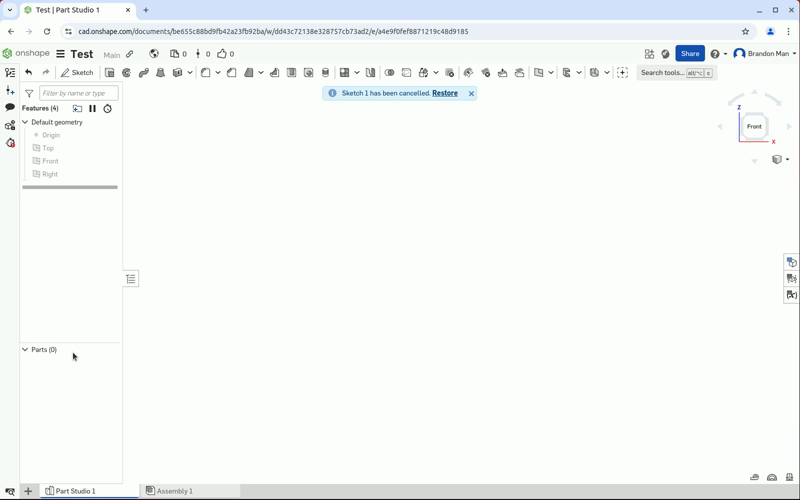
key(space)
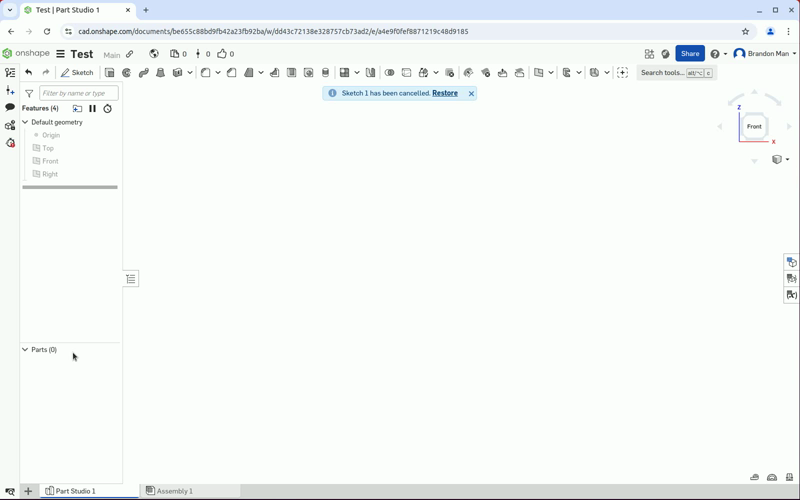
key_down(shift)
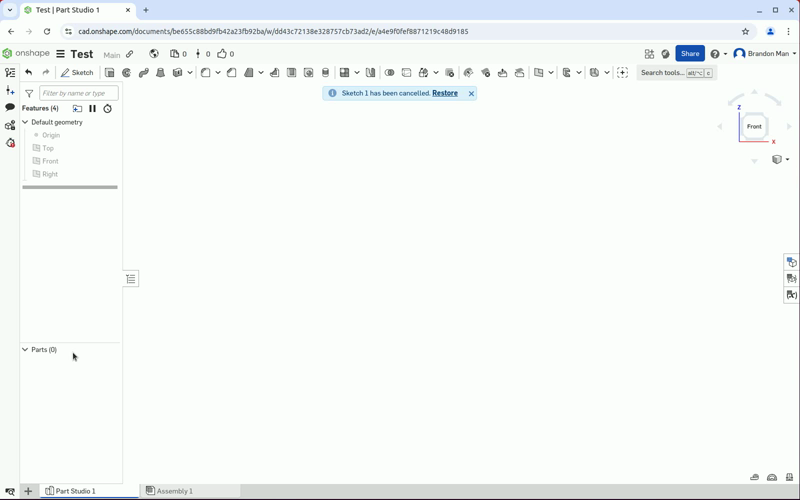
key(left)
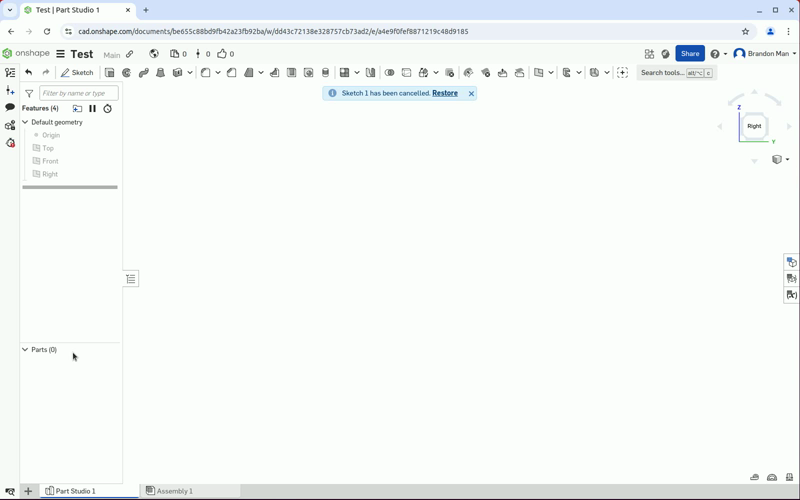
key_up(shift)
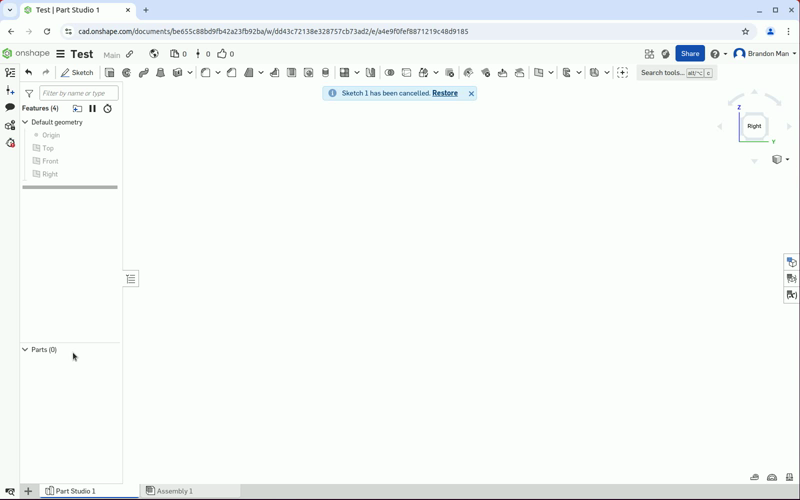
mouse_move(73, 352)
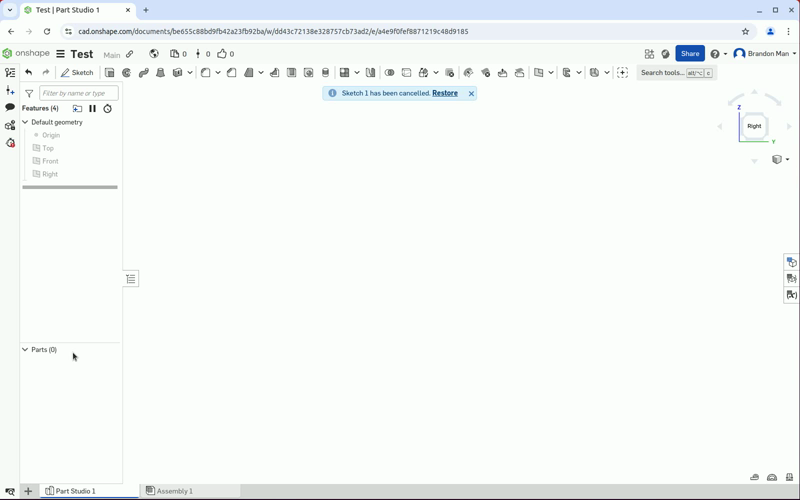
key(shift+y)
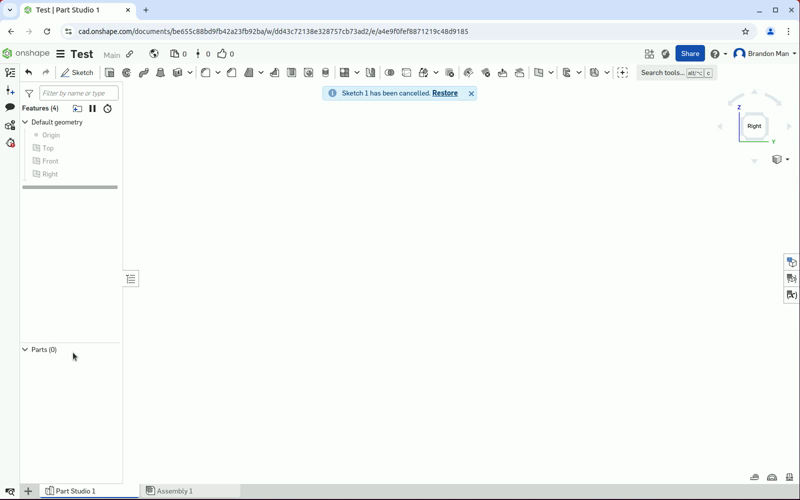
key(shift+s)
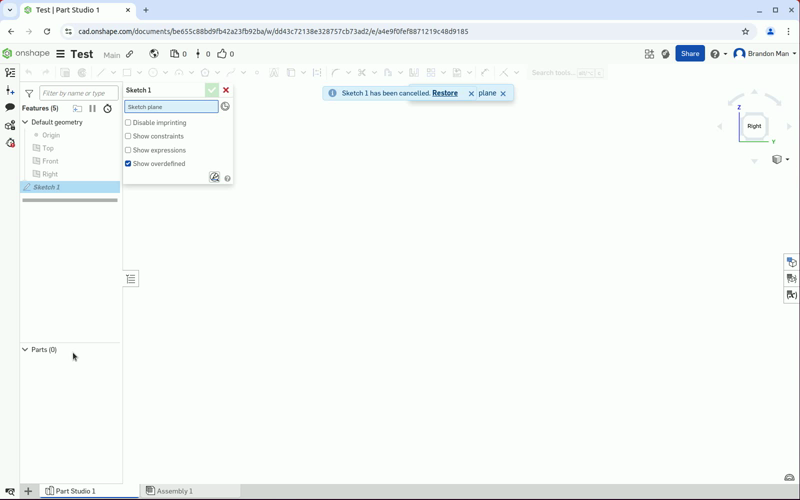
mouse_move(73, 176)
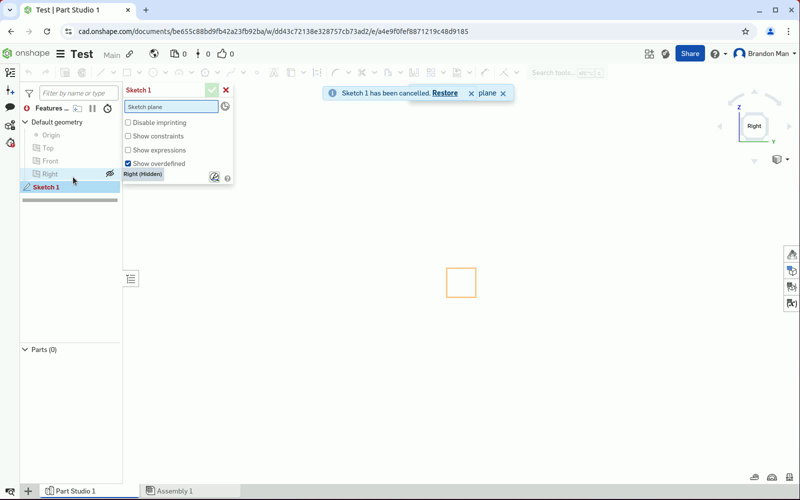
click(73, 176)
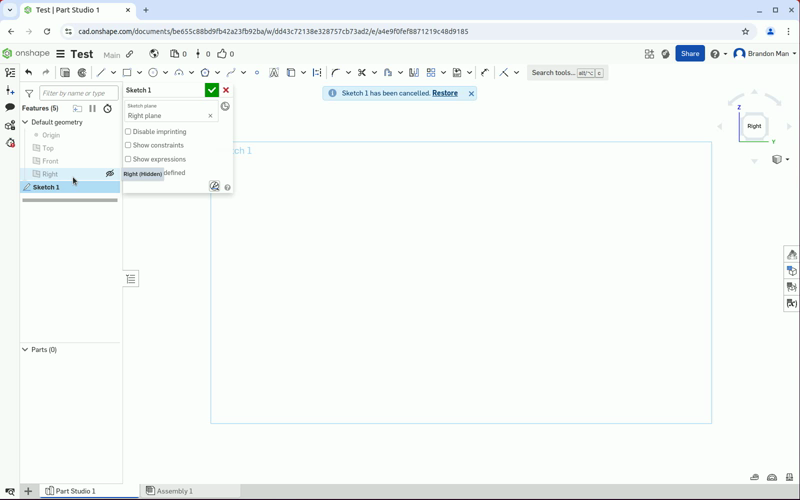
mouse_move(73, 352)
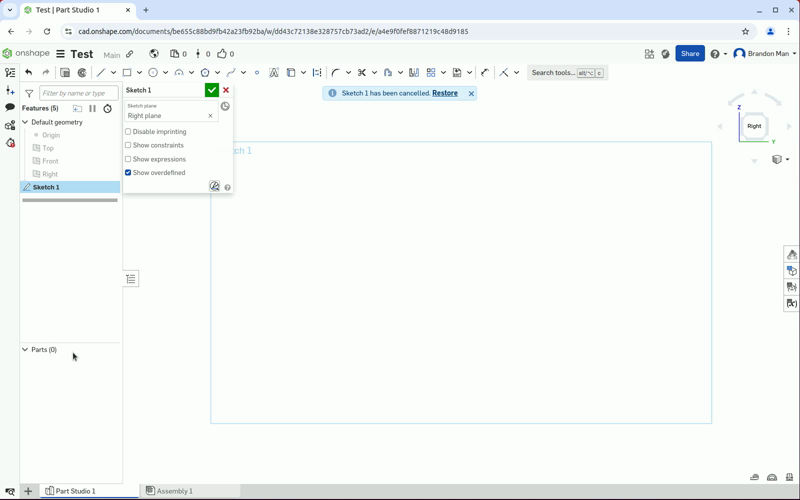
key(y)
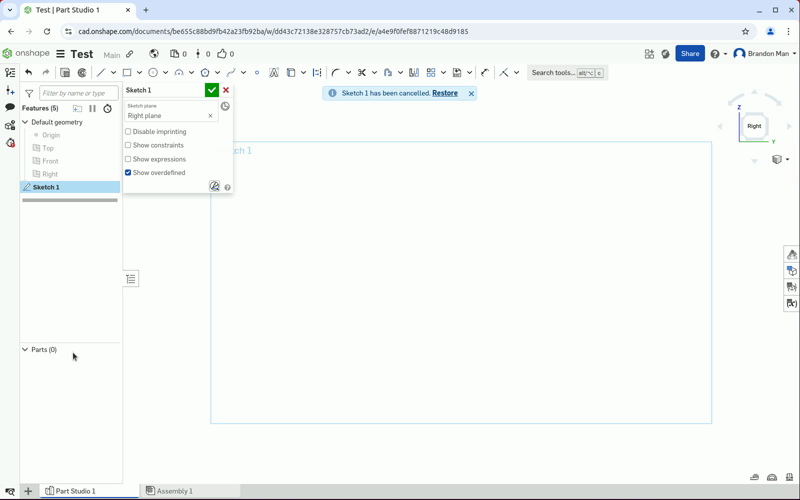
key(l)
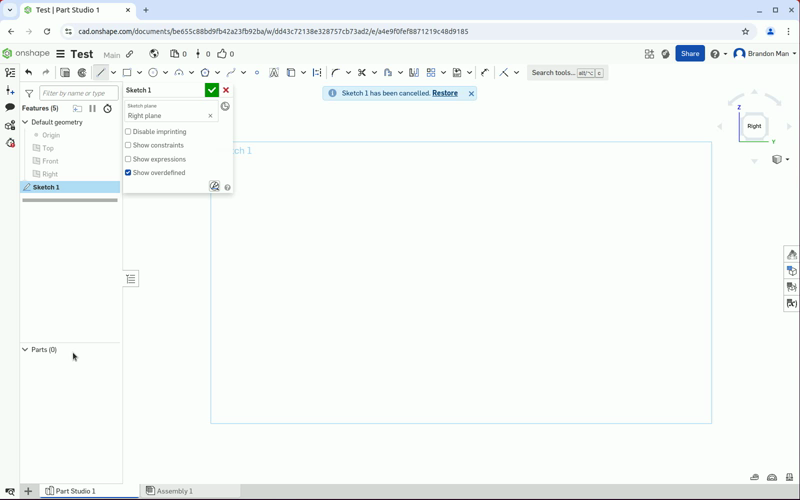
key_down(shift)
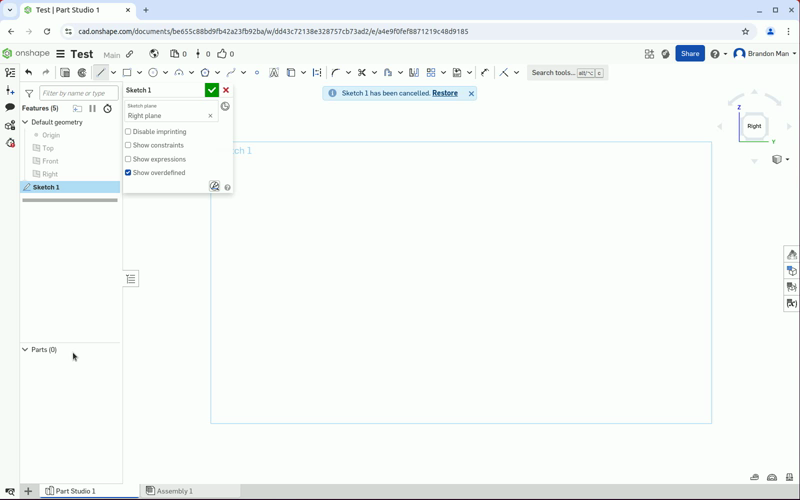
mouse_move(460, 288)
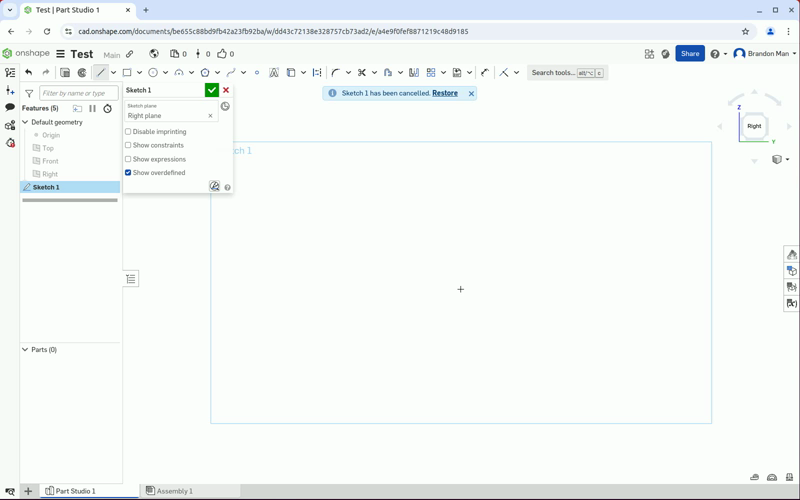
click(460, 288)
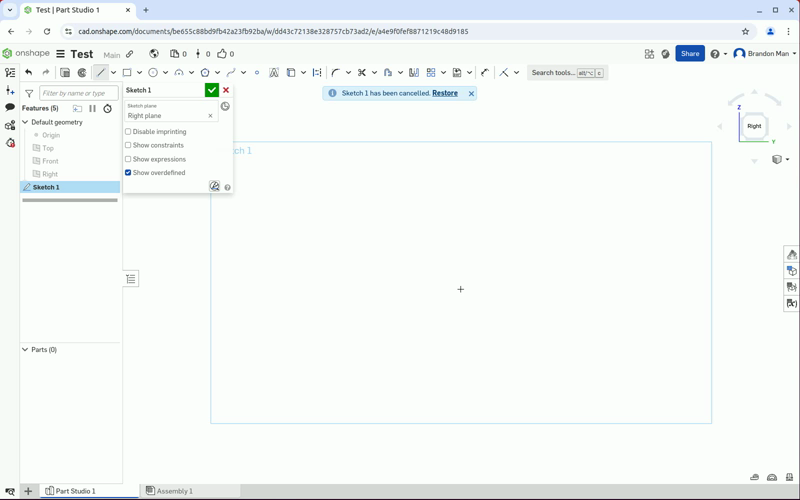
key_up(shift)
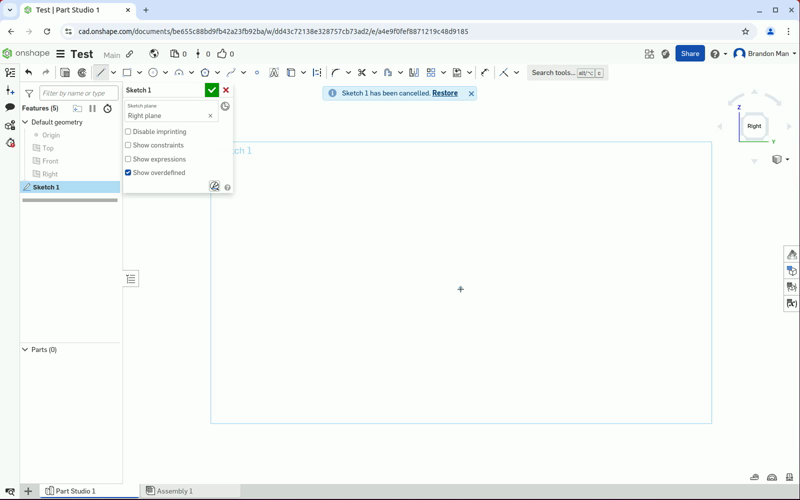
key_down(shift)
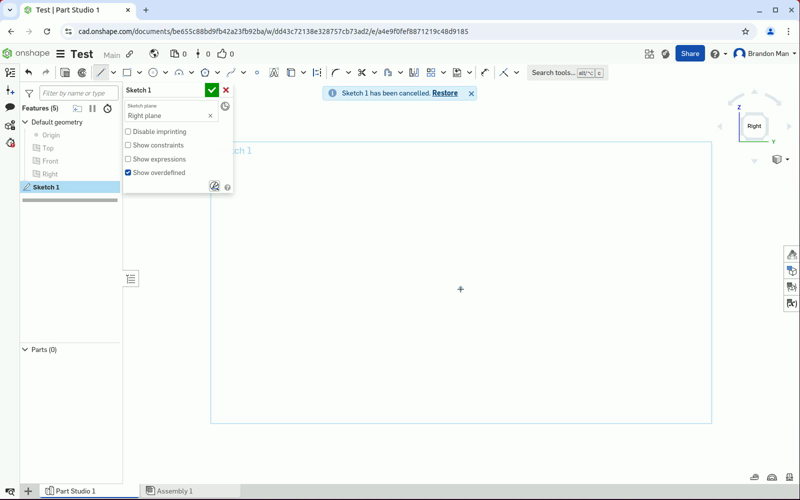
mouse_move(490, 288)
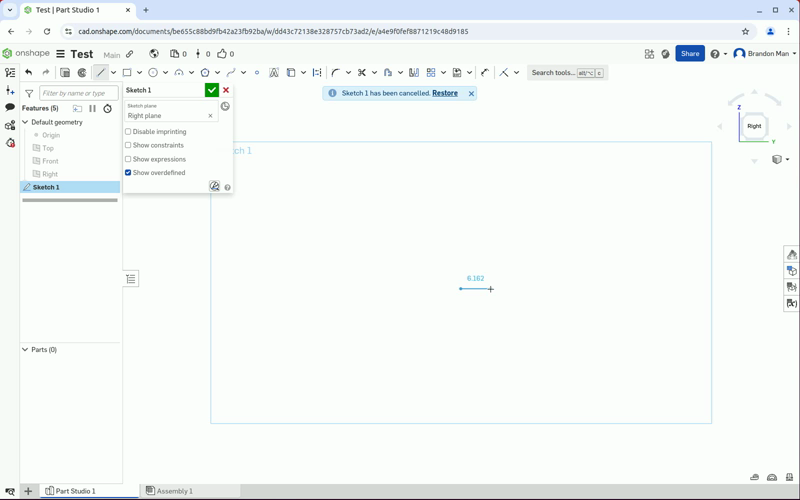
mouse_move(463, 288)
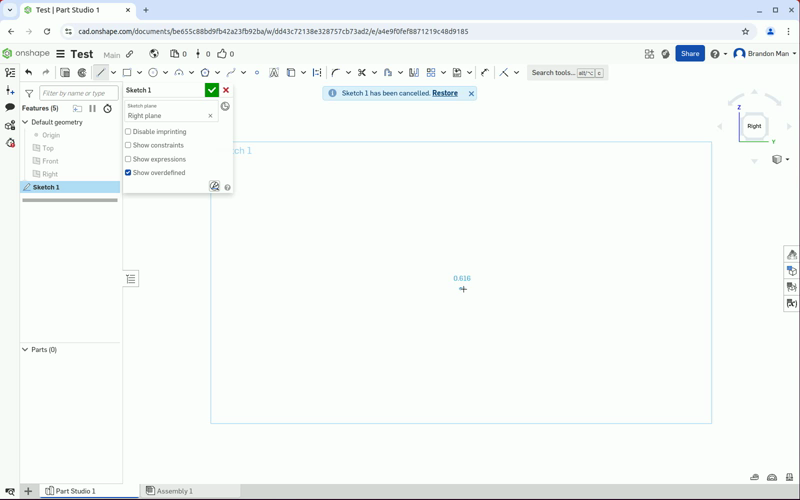
scroll(6)
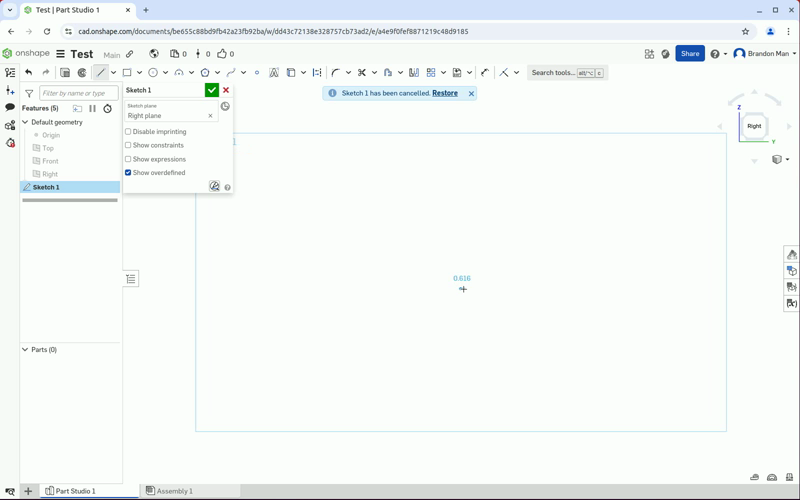
scroll(6)
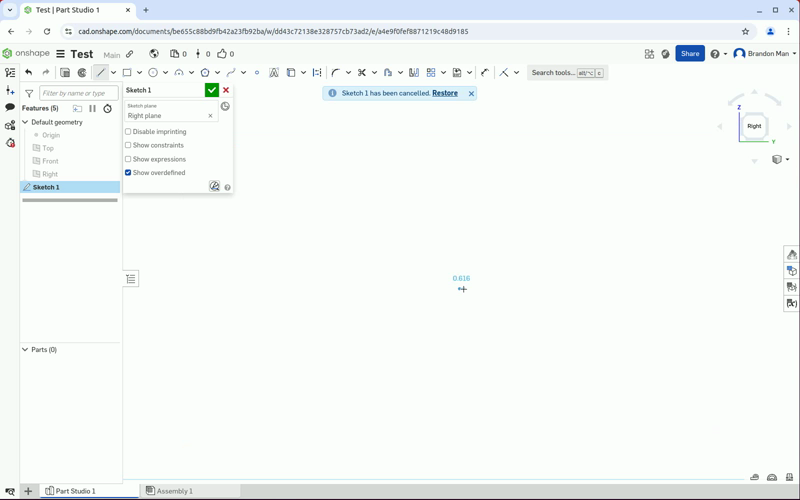
scroll(6)
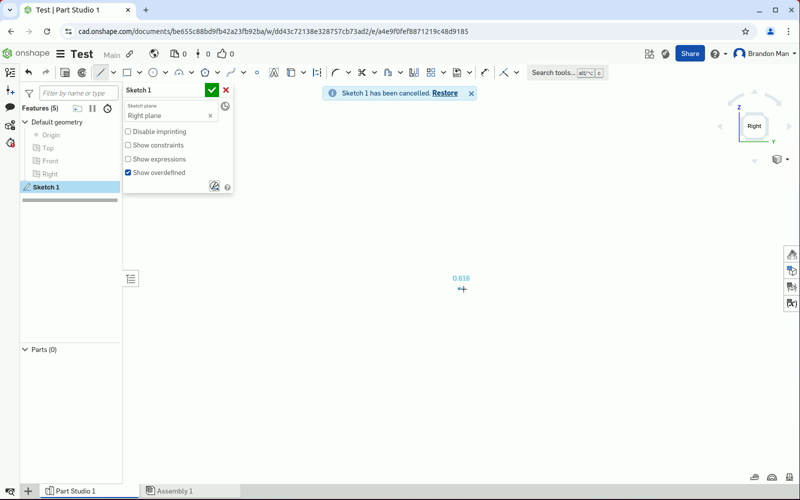
scroll(6)
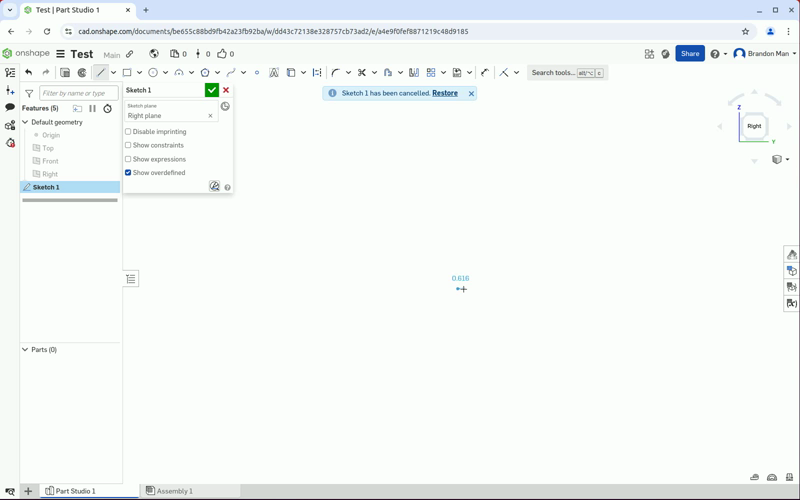
scroll(6)
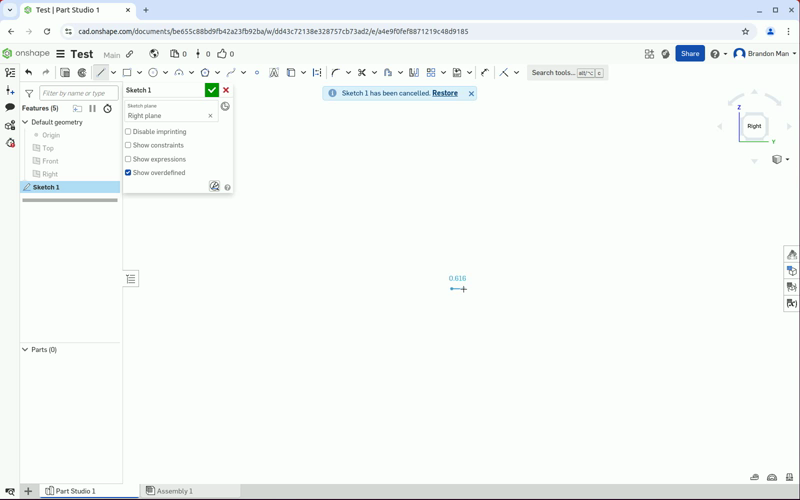
scroll(6)
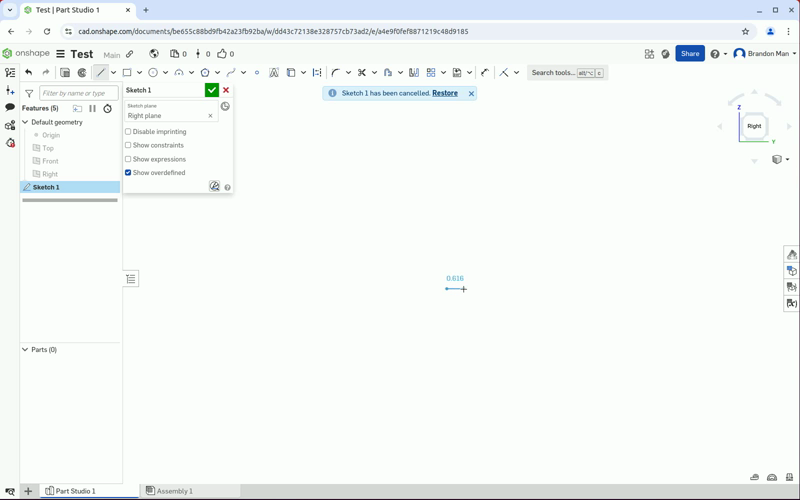
scroll(6)
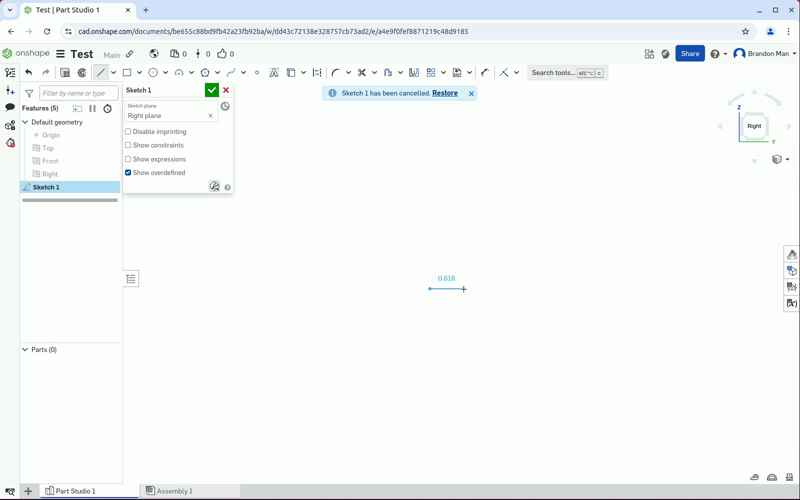
click(463, 288)
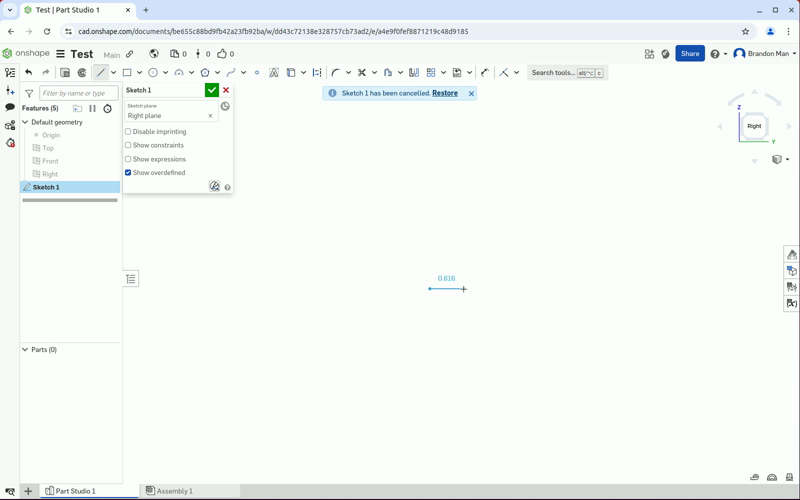
scroll(-6)
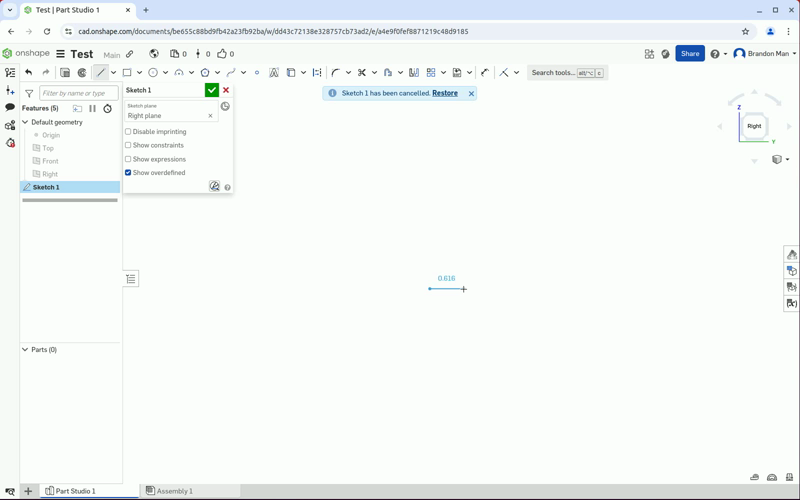
scroll(-6)
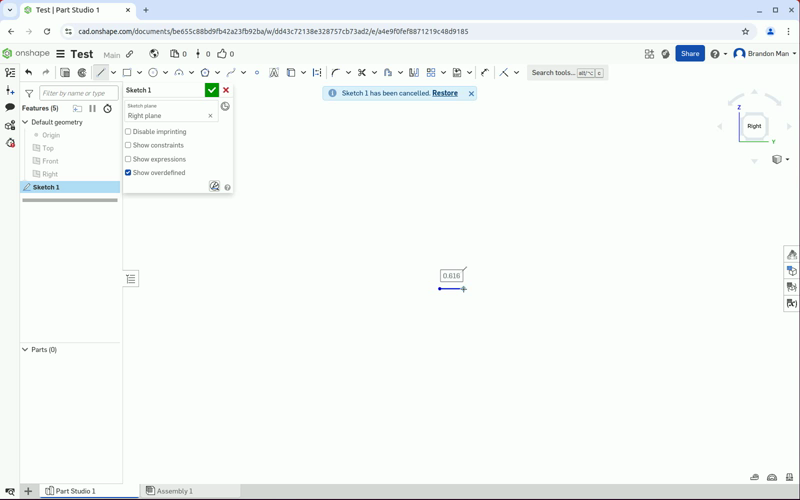
scroll(-6)
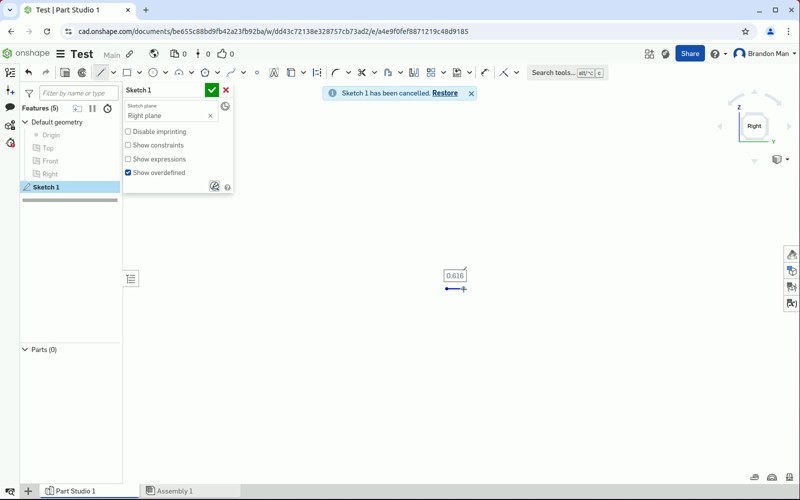
scroll(-6)
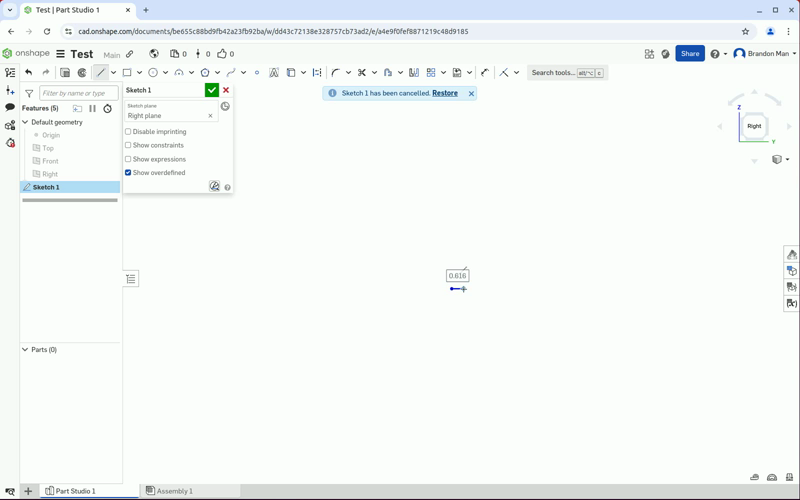
scroll(-6)
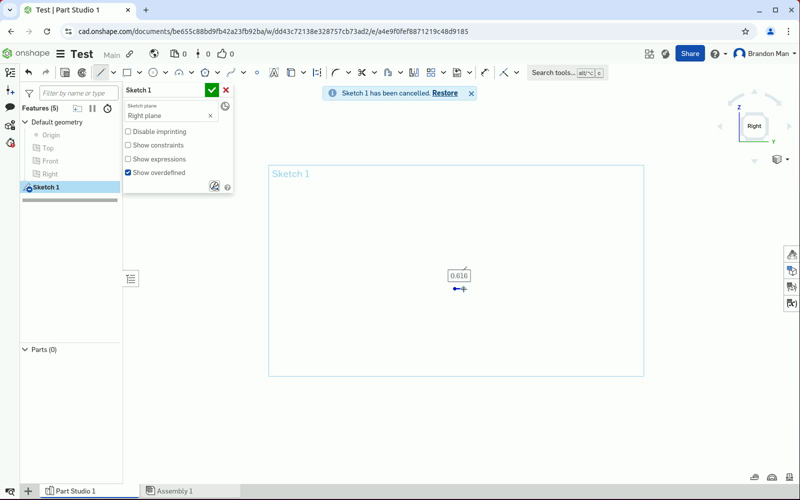
scroll(-6)
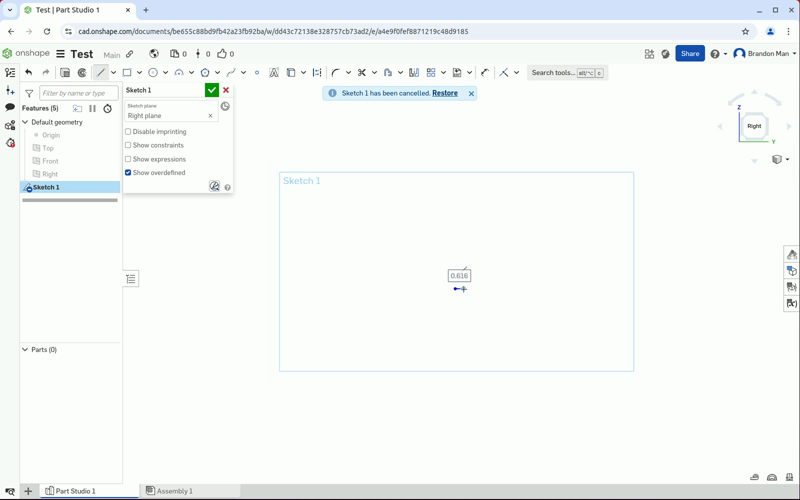
scroll(-6)
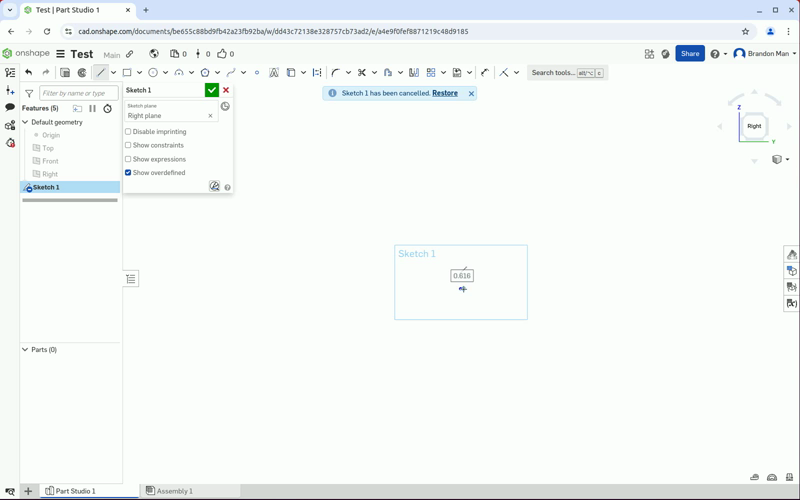
key_up(shift)
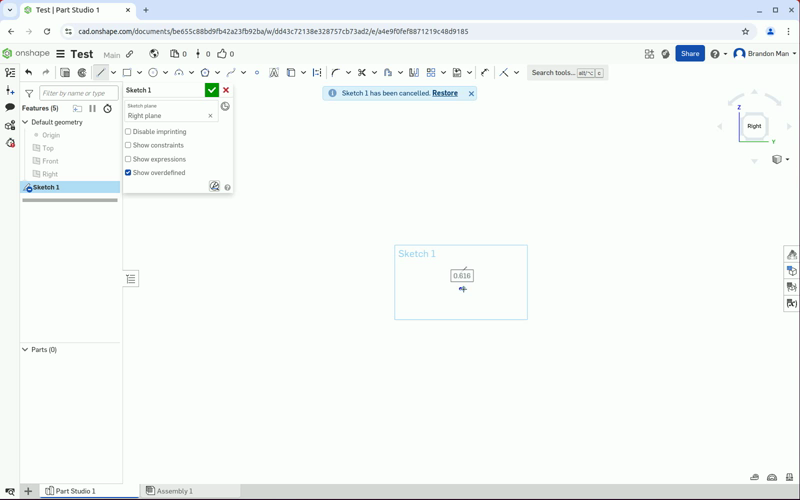
key_down(shift)
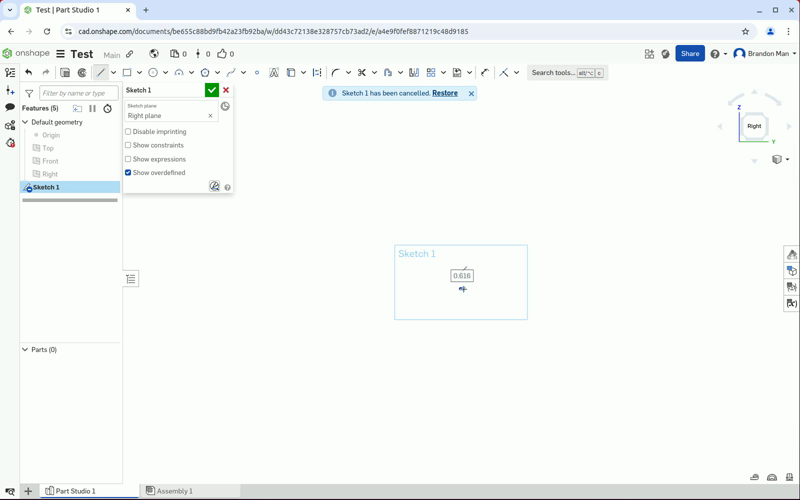
mouse_move(493, 288)
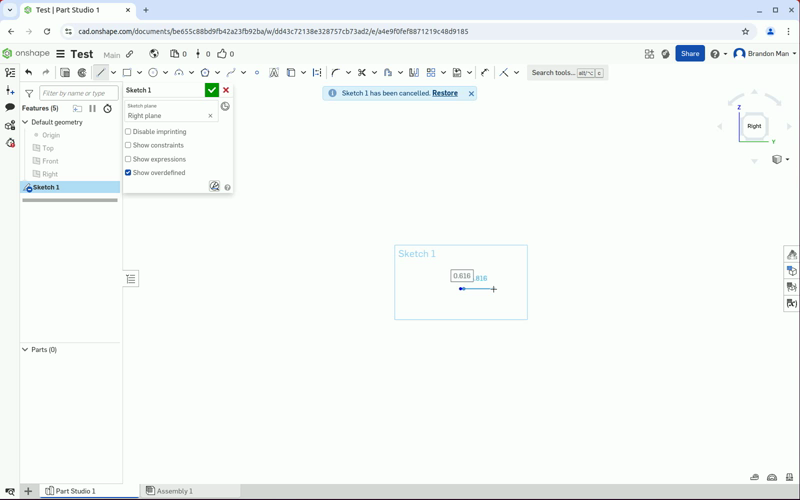
mouse_move(463, 285)
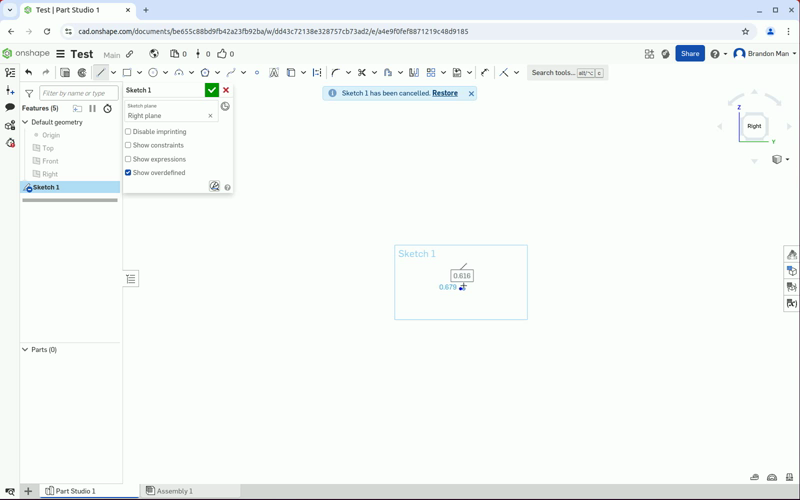
scroll(6)
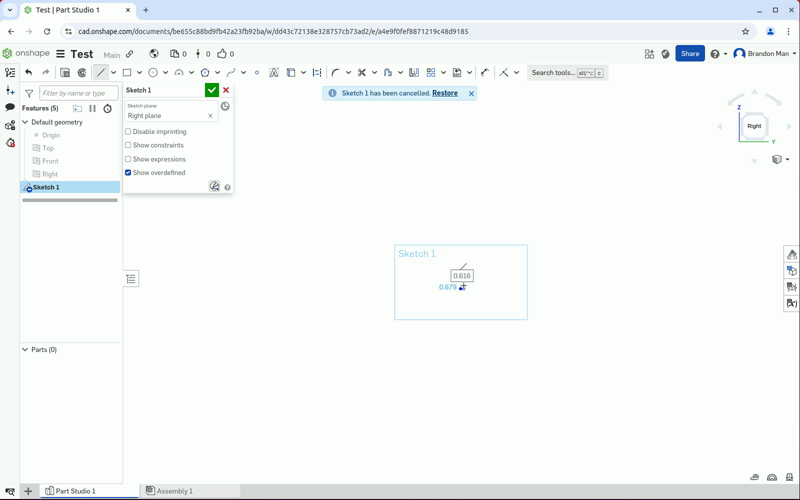
scroll(6)
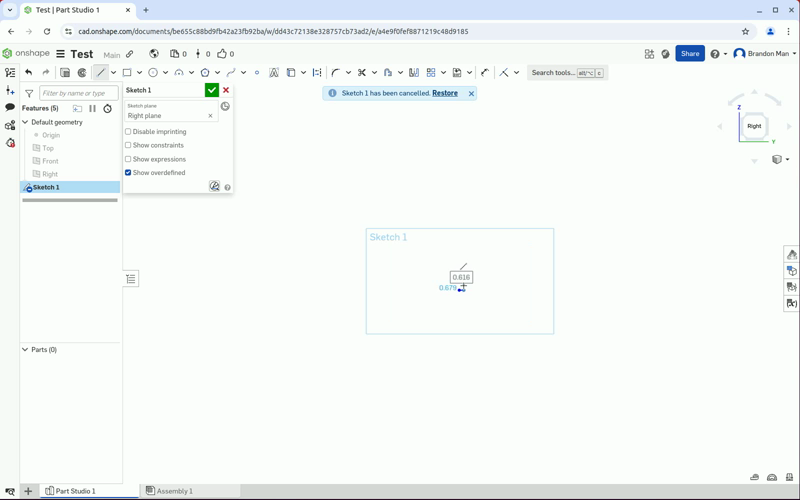
scroll(6)
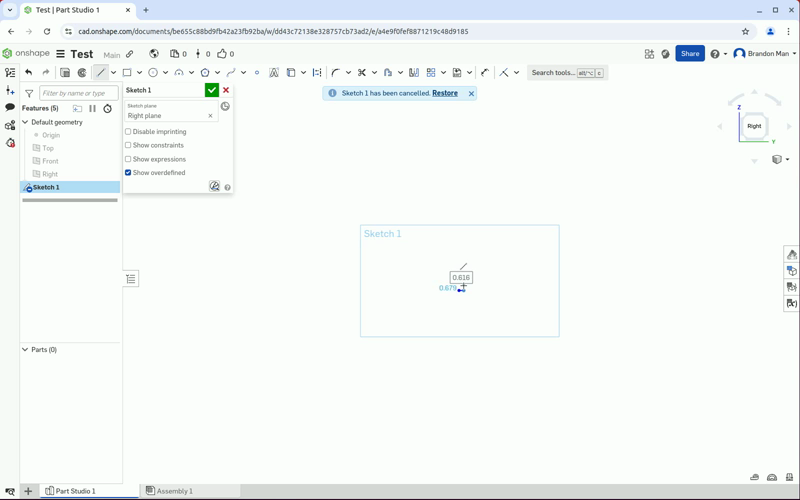
scroll(6)
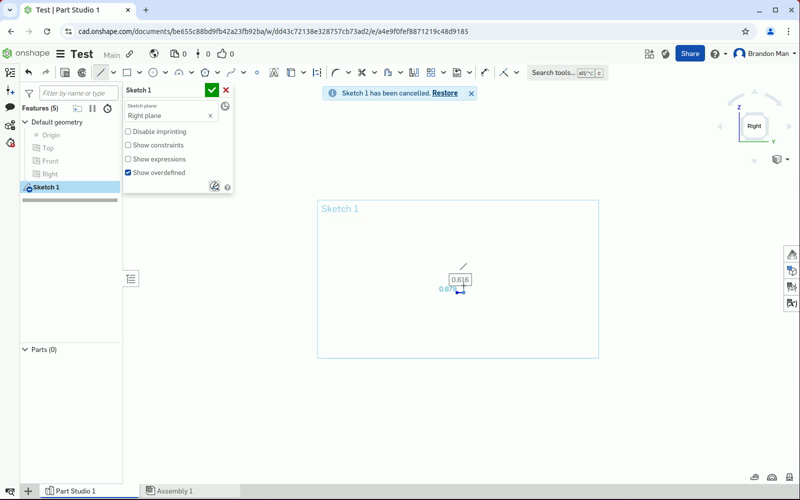
scroll(6)
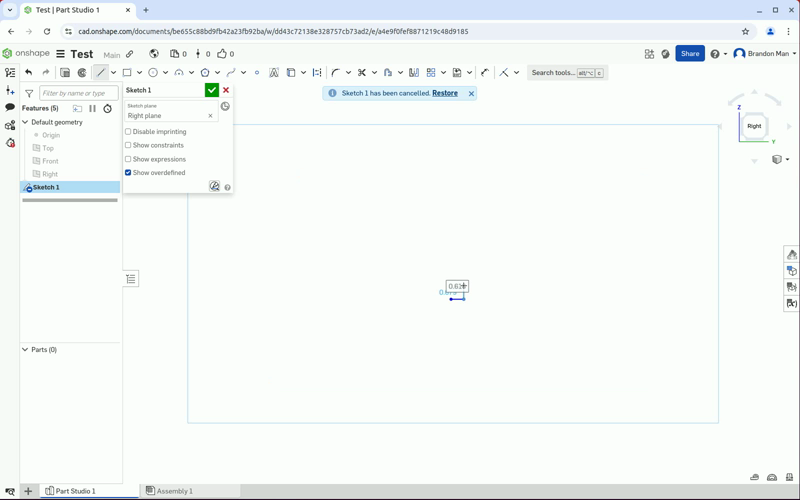
scroll(6)
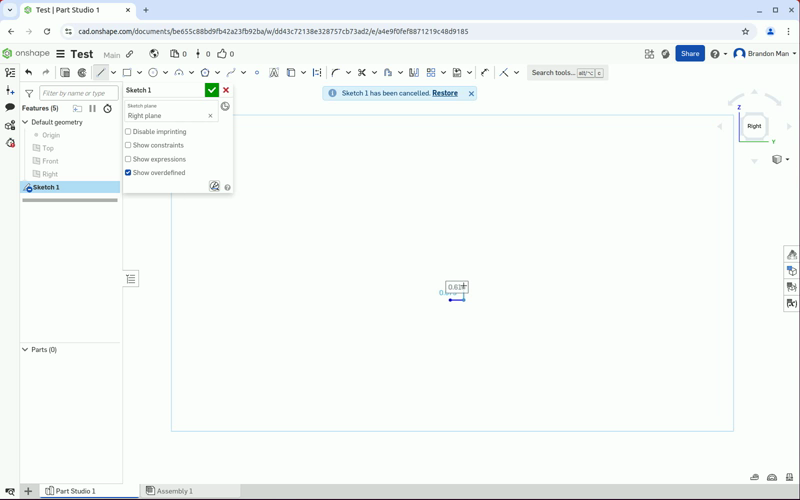
scroll(6)
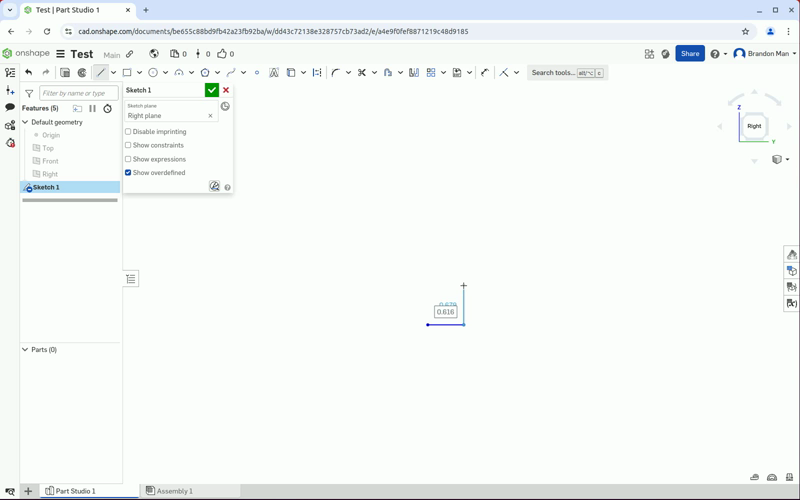
click(463, 285)
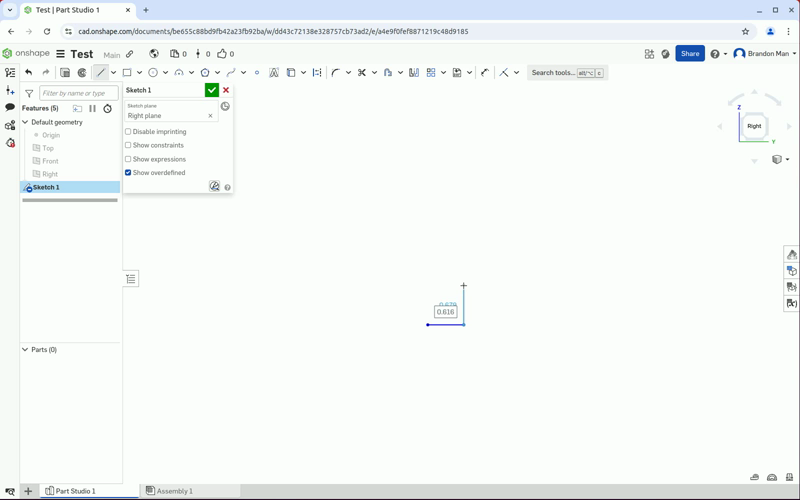
scroll(-6)
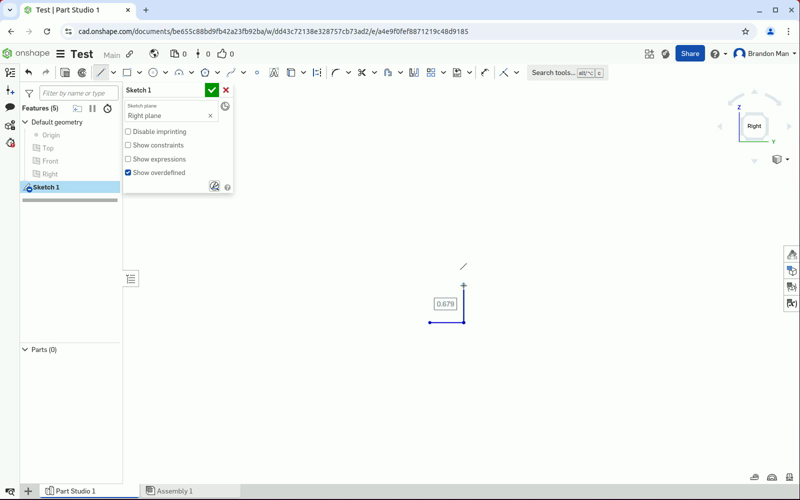
scroll(-6)
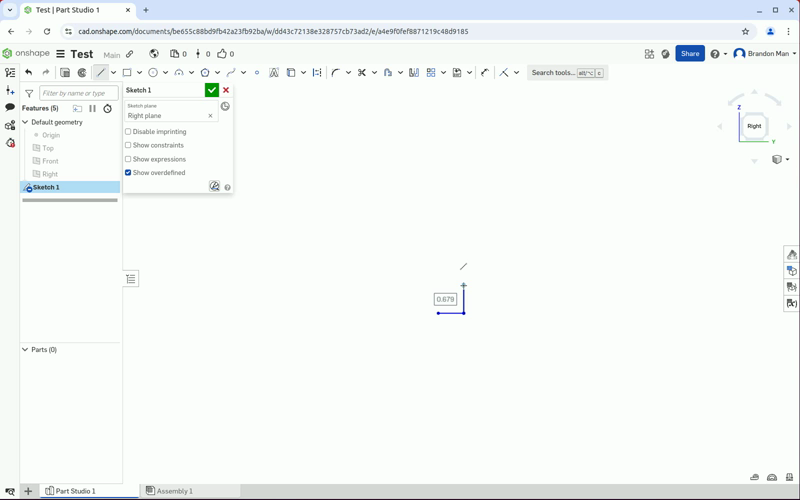
scroll(-6)
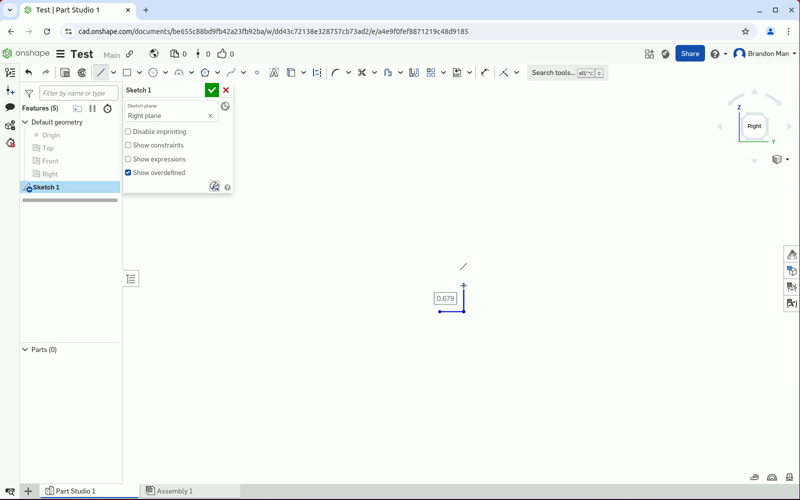
scroll(-6)
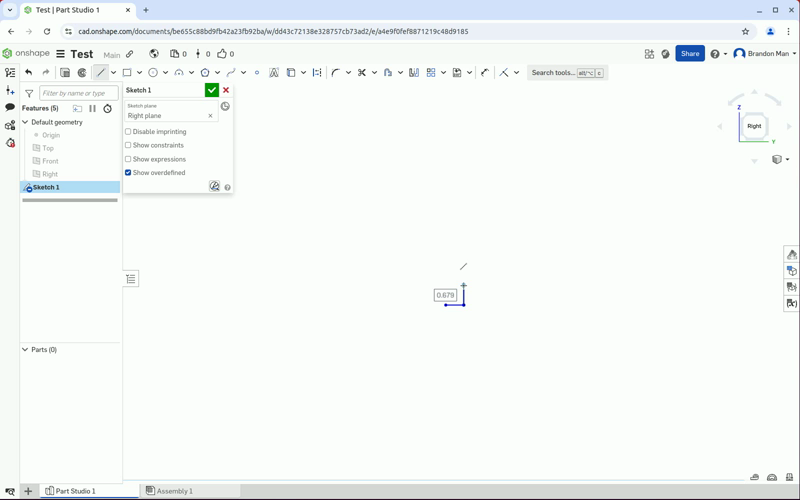
scroll(-6)
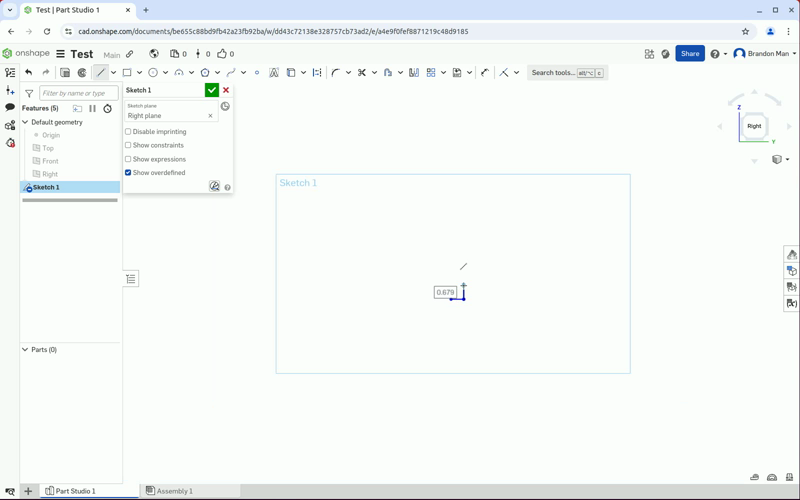
scroll(-6)
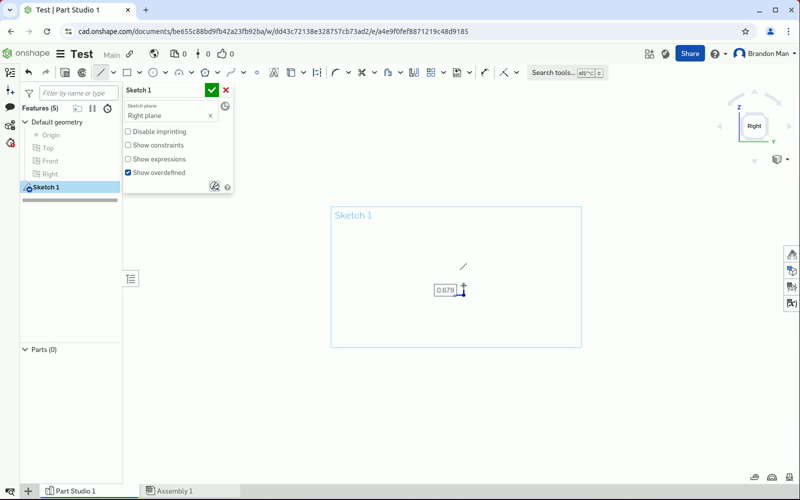
scroll(-6)
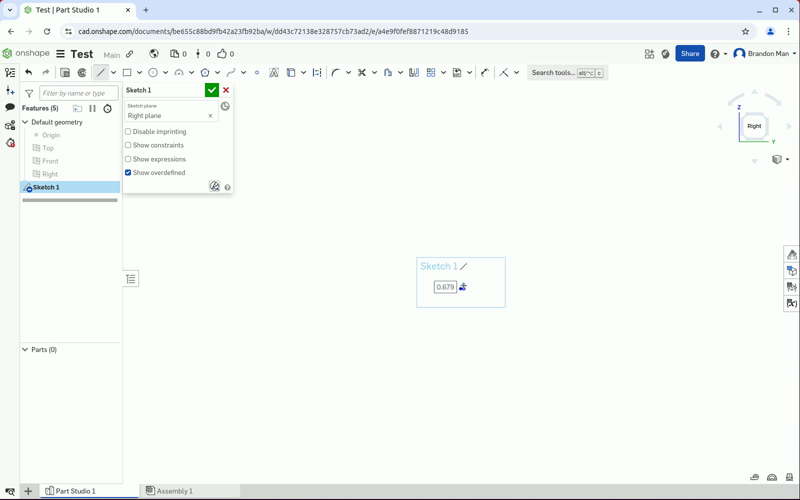
key_up(shift)
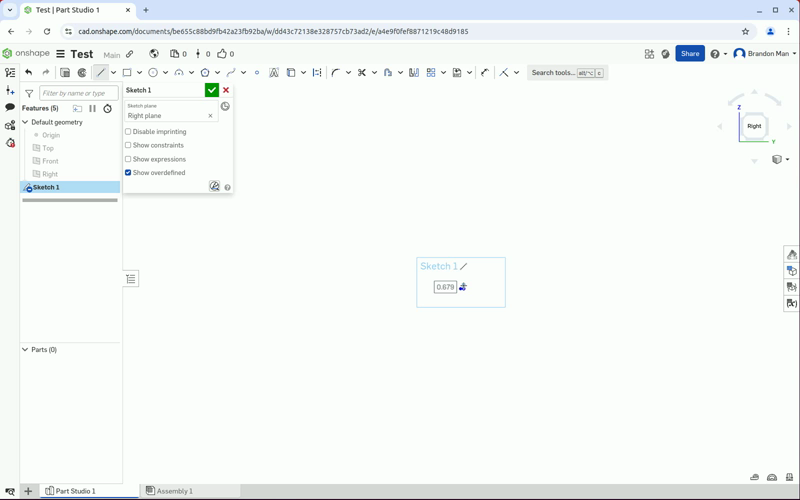
key_down(shift)
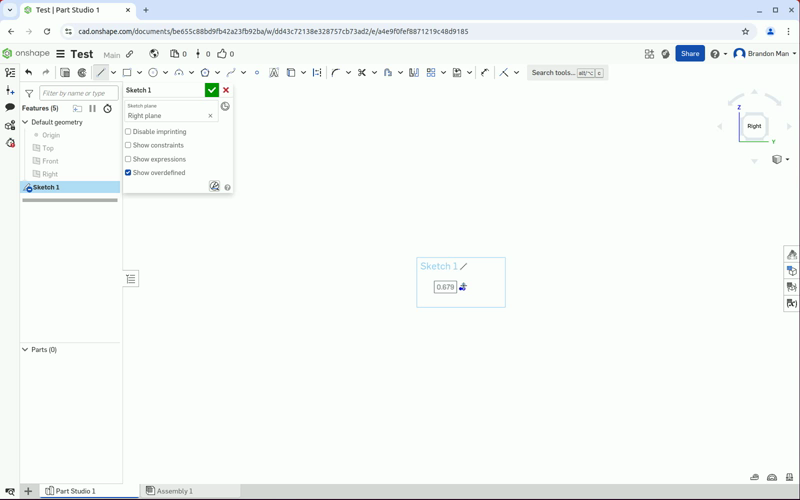
mouse_move(493, 285)
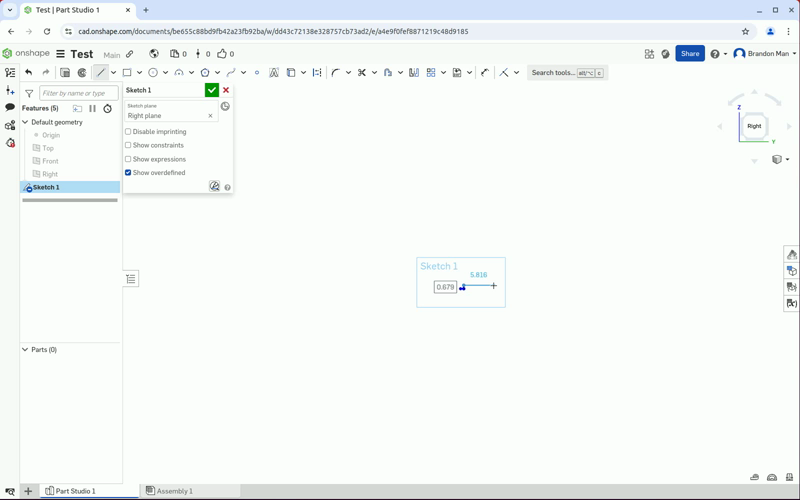
mouse_move(460, 285)
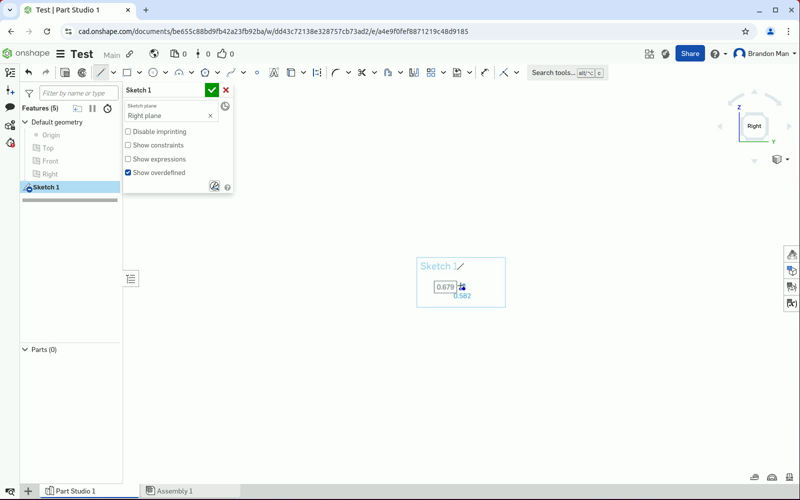
scroll(6)
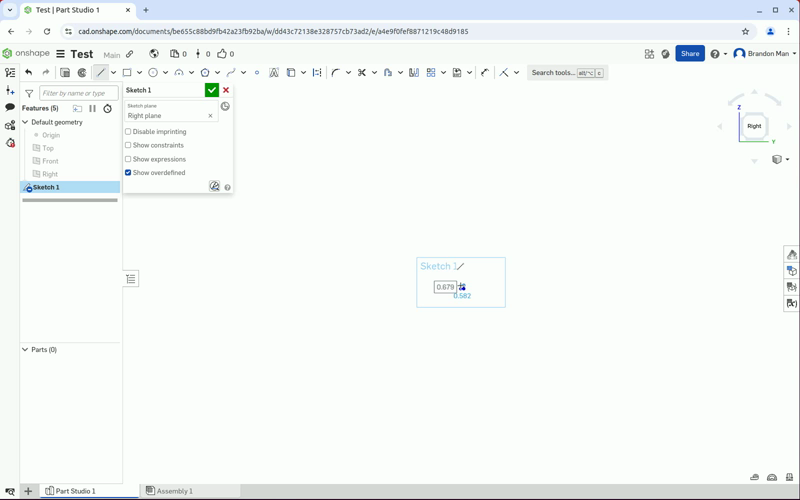
scroll(6)
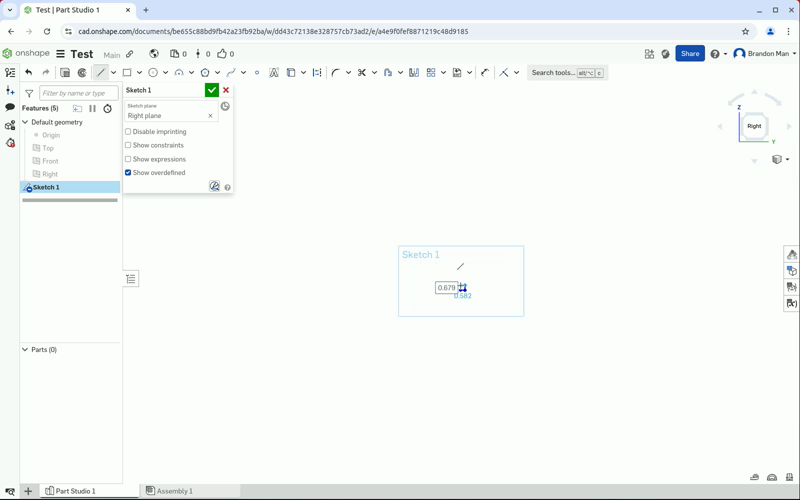
scroll(6)
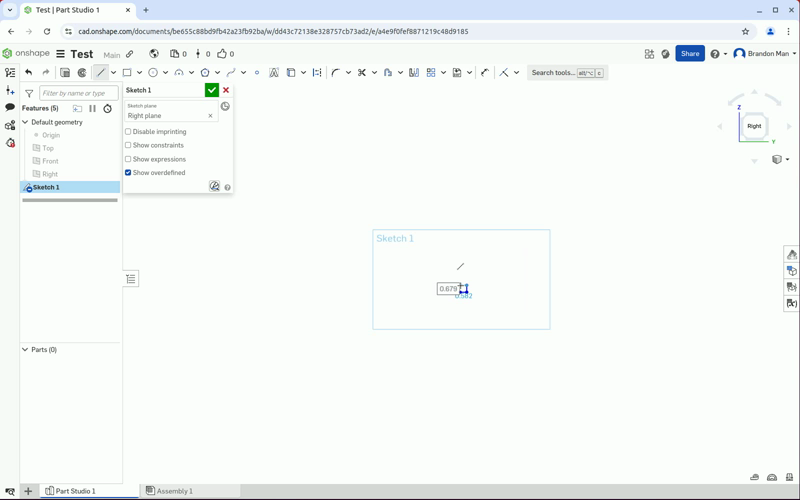
scroll(6)
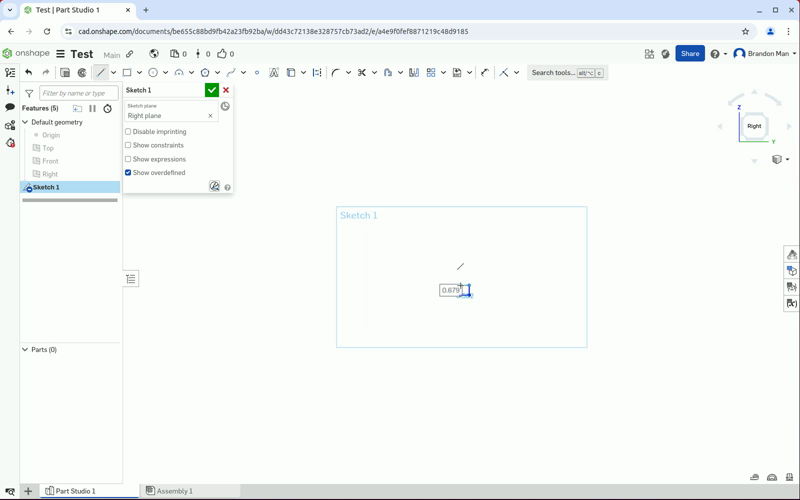
scroll(6)
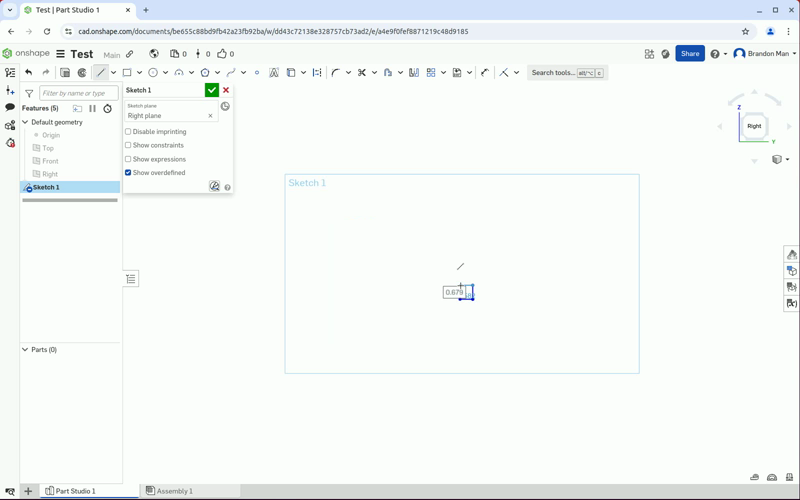
scroll(6)
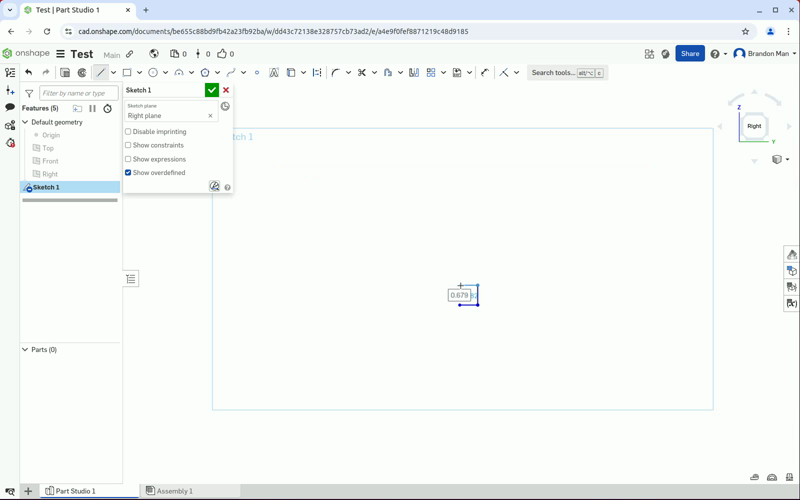
scroll(6)
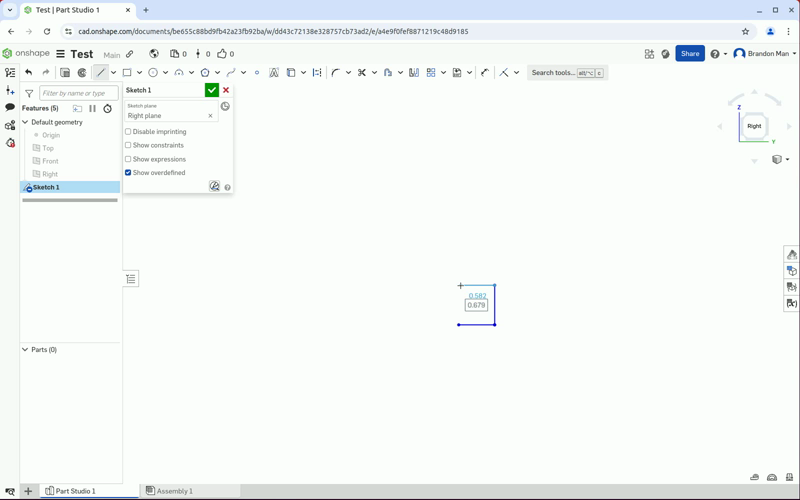
click(460, 285)
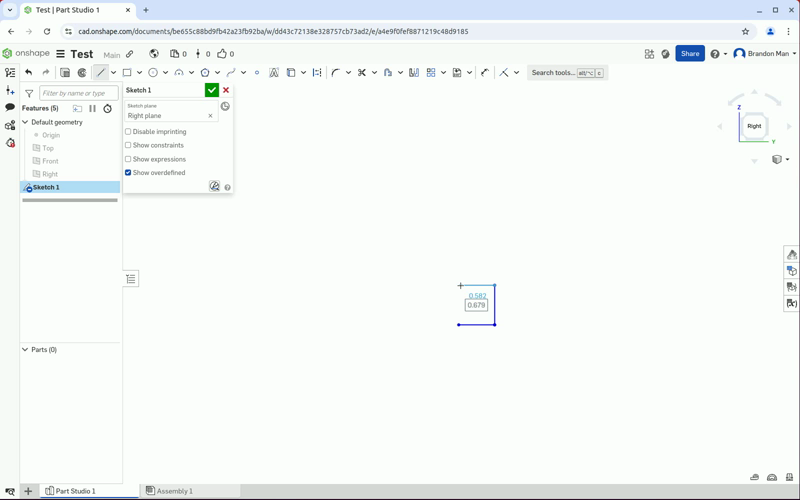
scroll(-6)
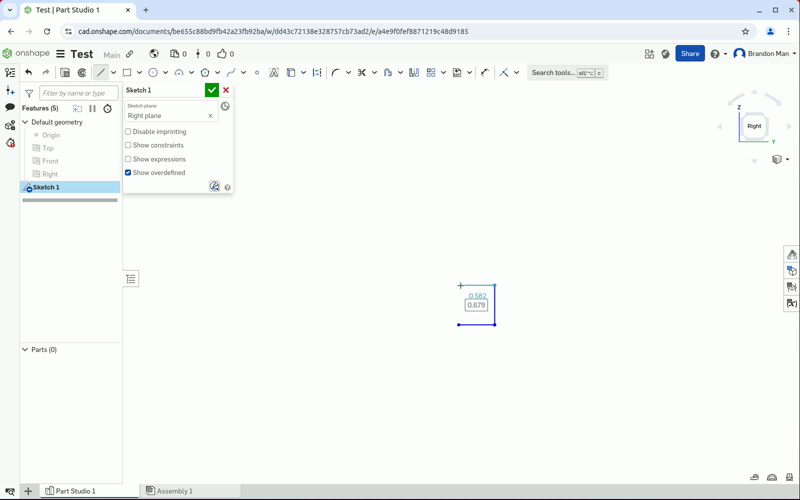
scroll(-6)
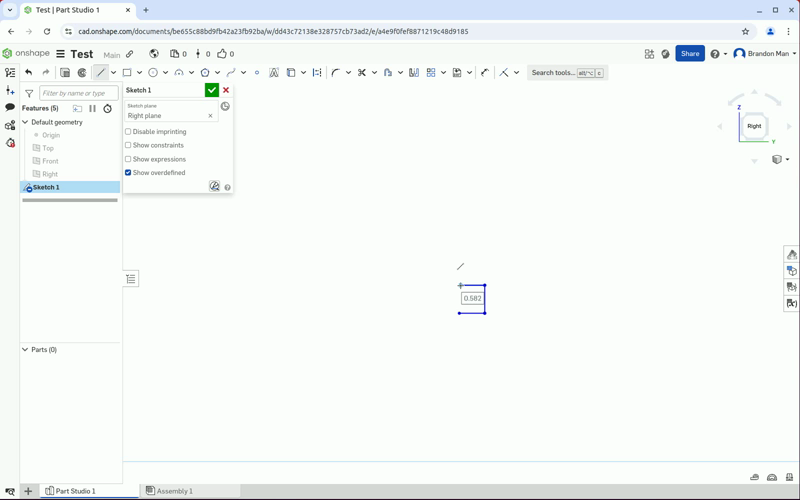
scroll(-6)
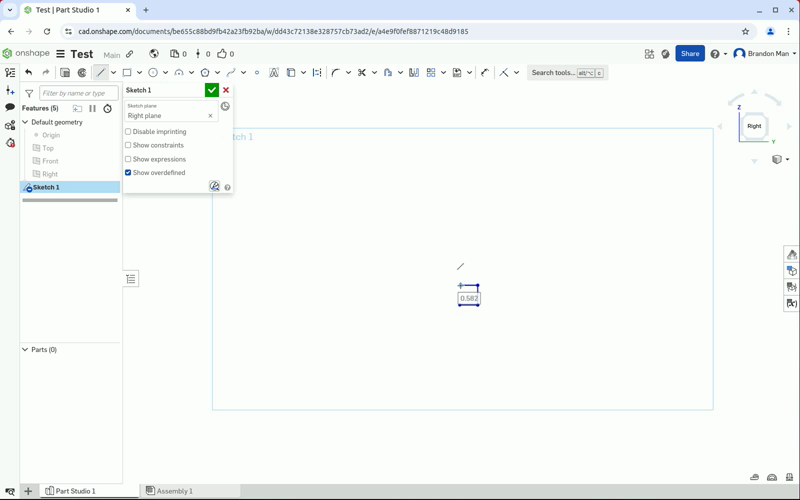
scroll(-6)
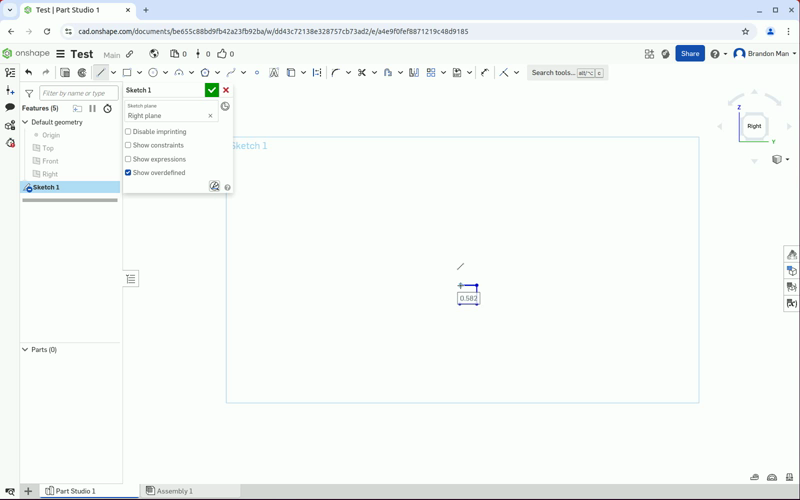
scroll(-6)
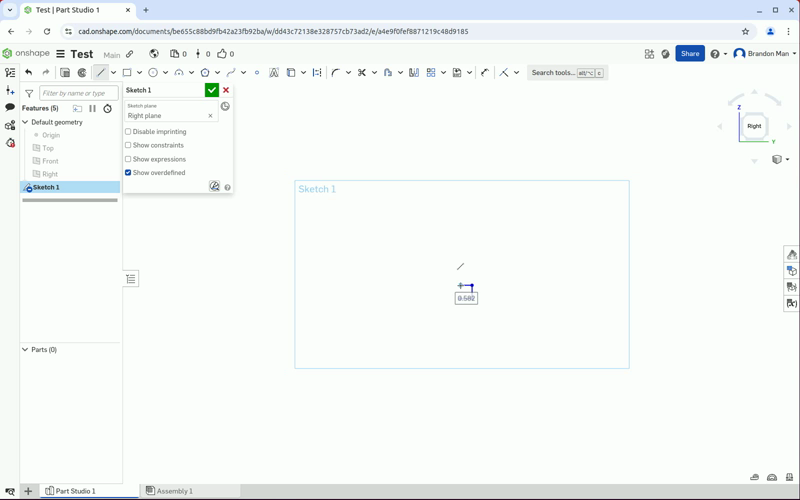
scroll(-6)
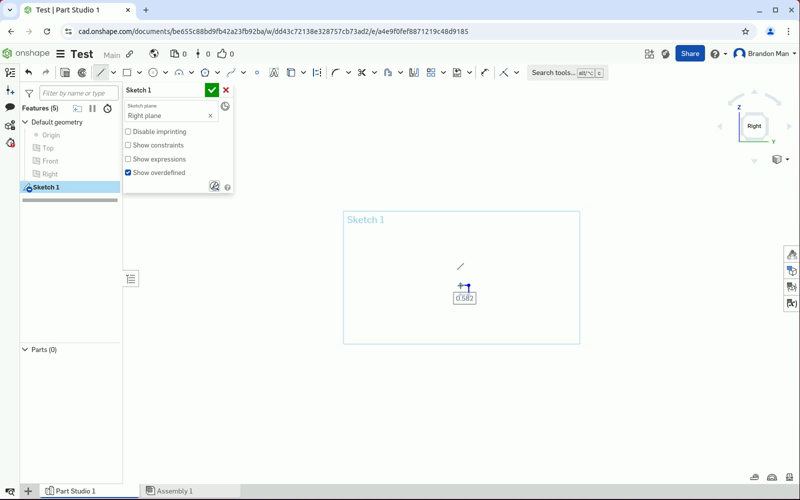
scroll(-6)
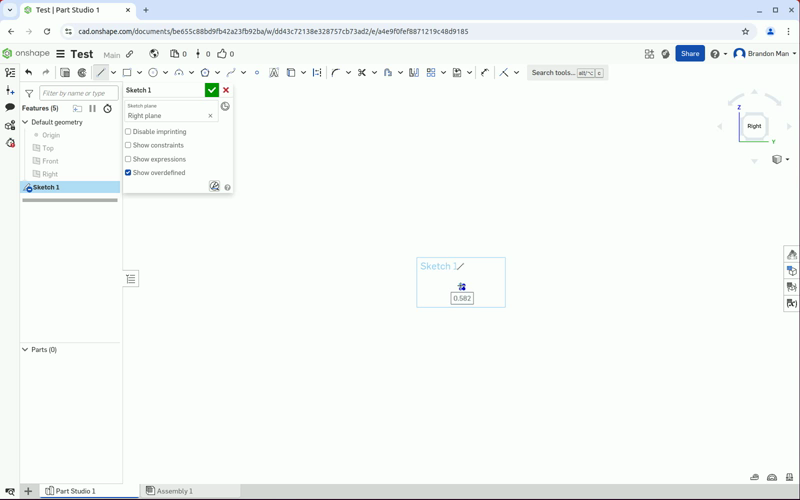
key_up(shift)
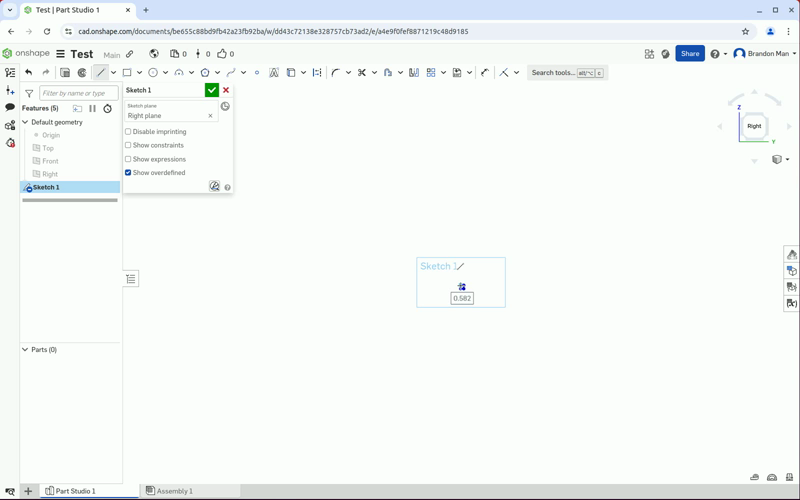
mouse_move(490, 285)
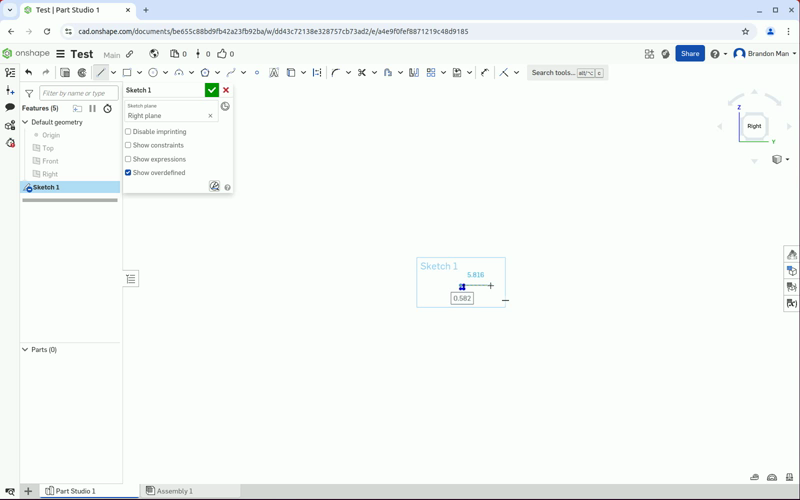
key_down(shift)
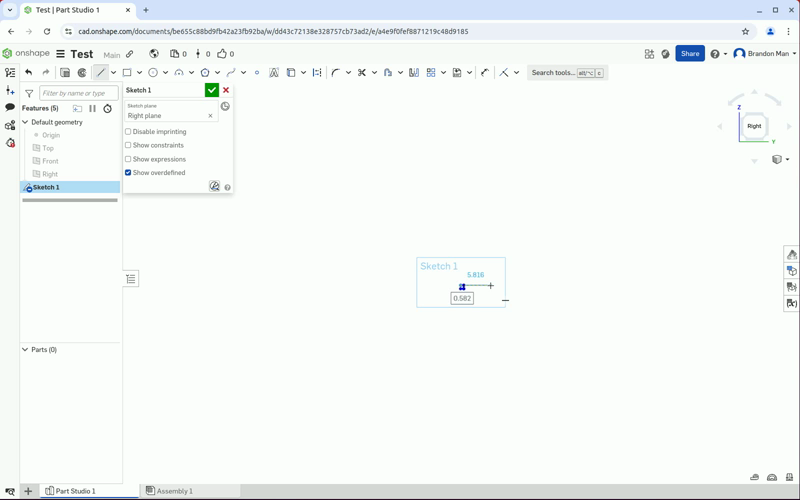
mouse_move(460, 288)
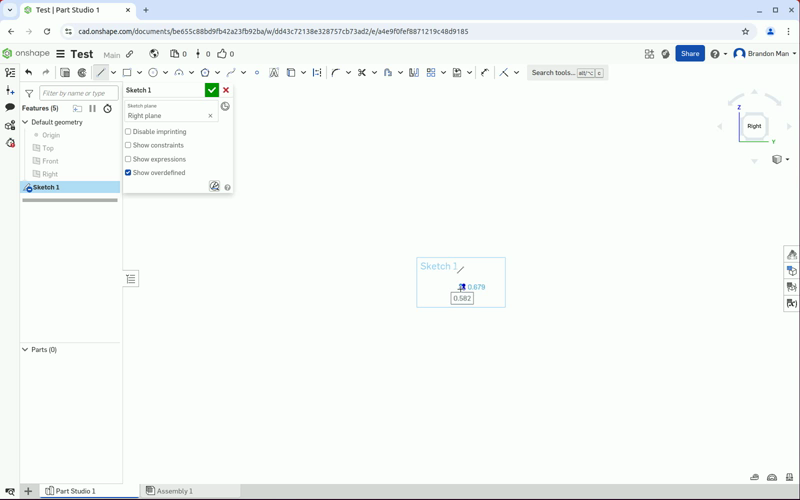
scroll(6)
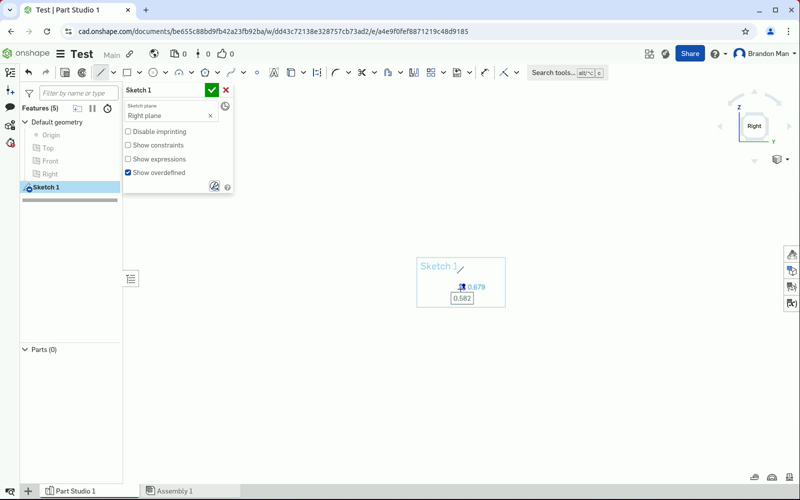
scroll(6)
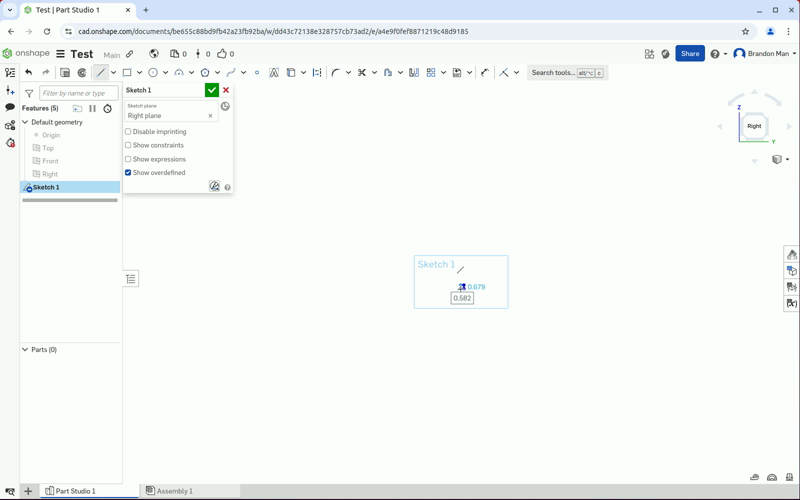
scroll(6)
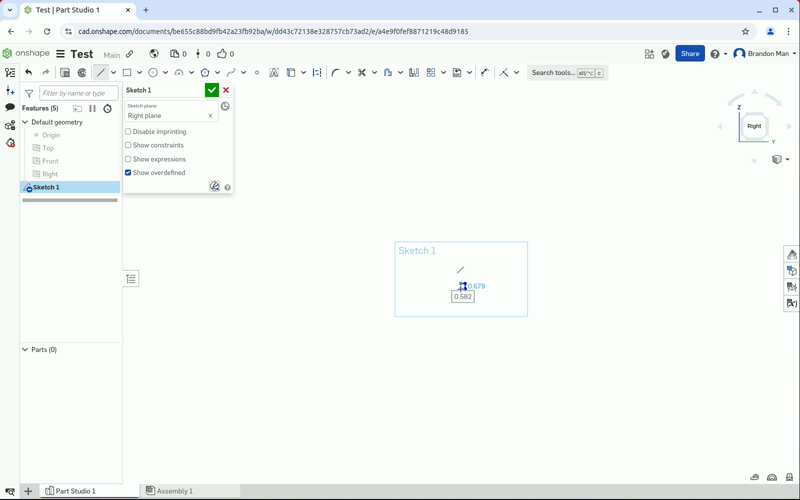
scroll(6)
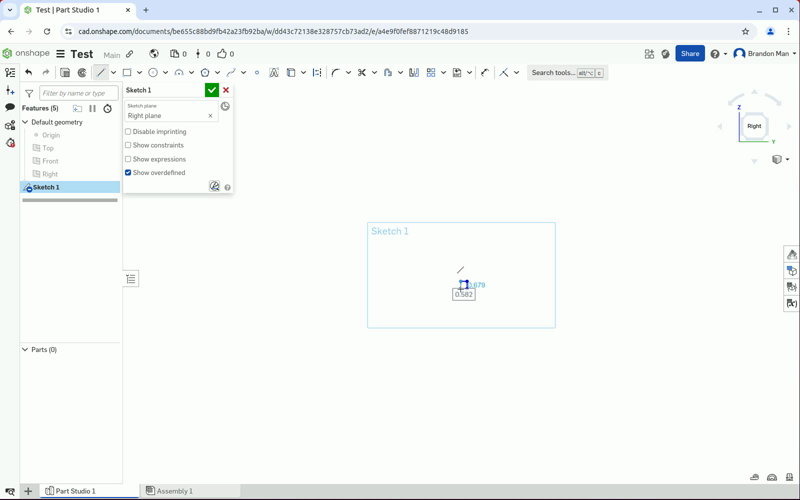
scroll(6)
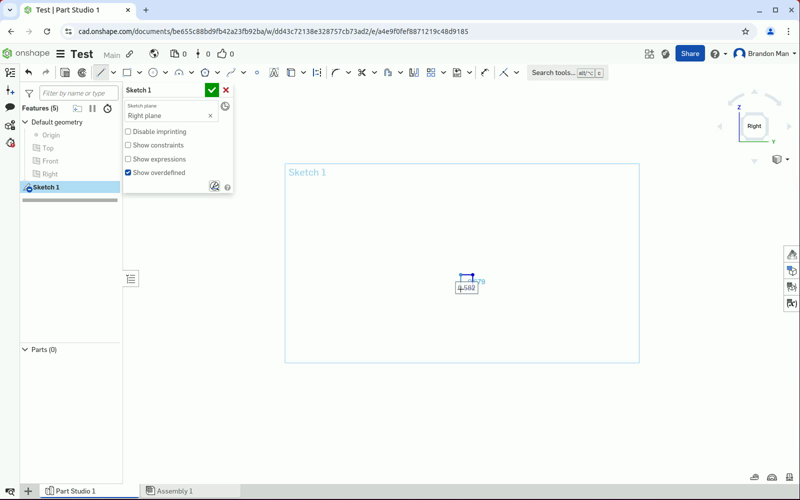
scroll(6)
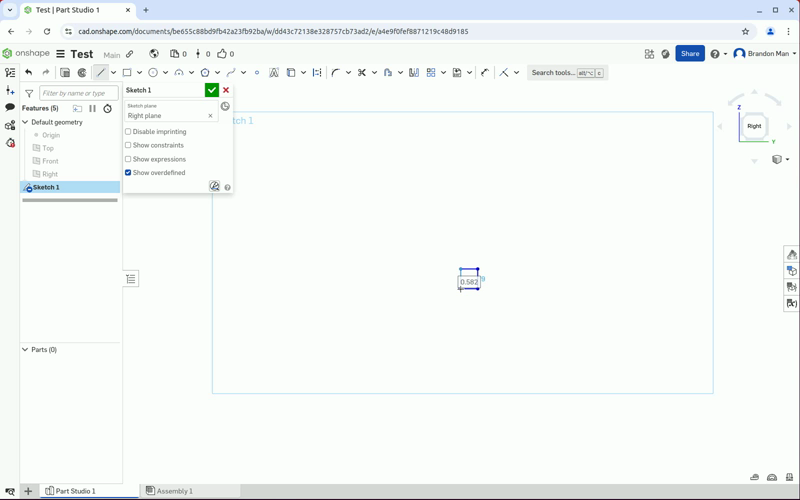
scroll(6)
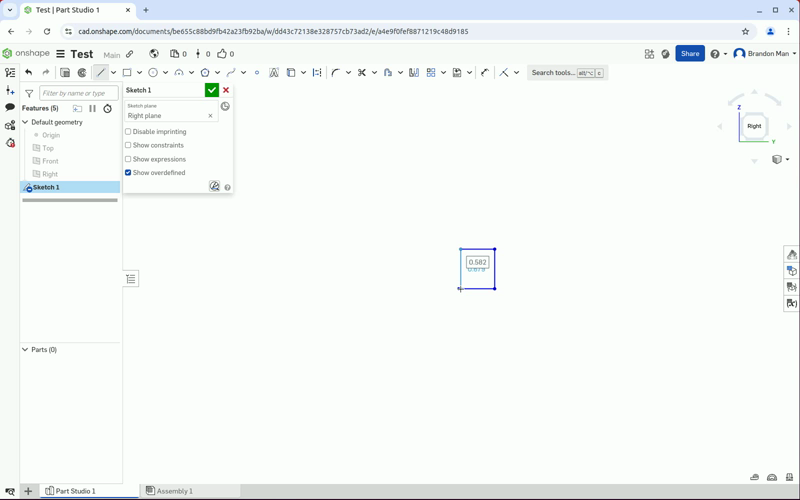
key_up(shift)
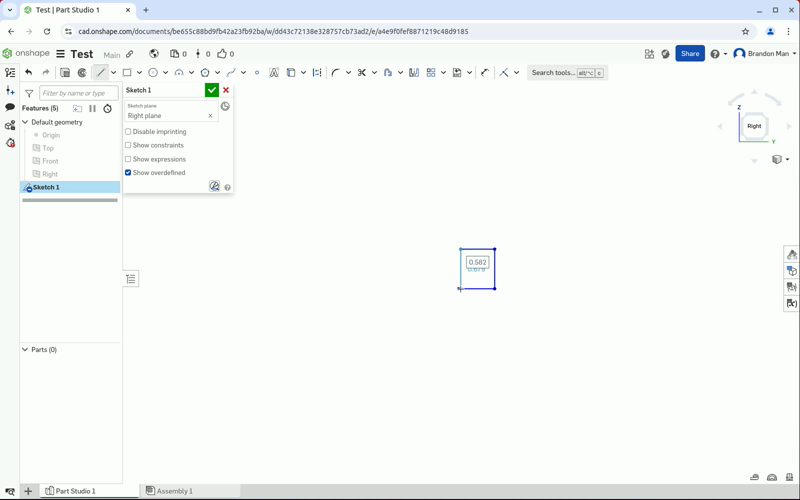
click(460, 288)
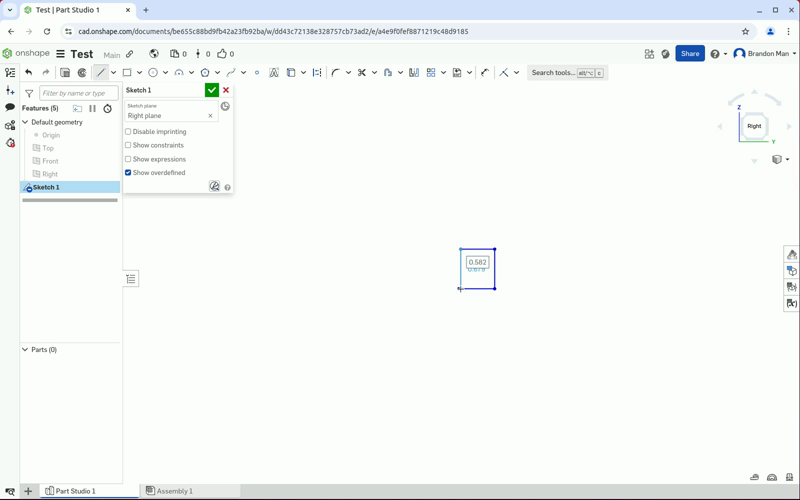
scroll(-6)
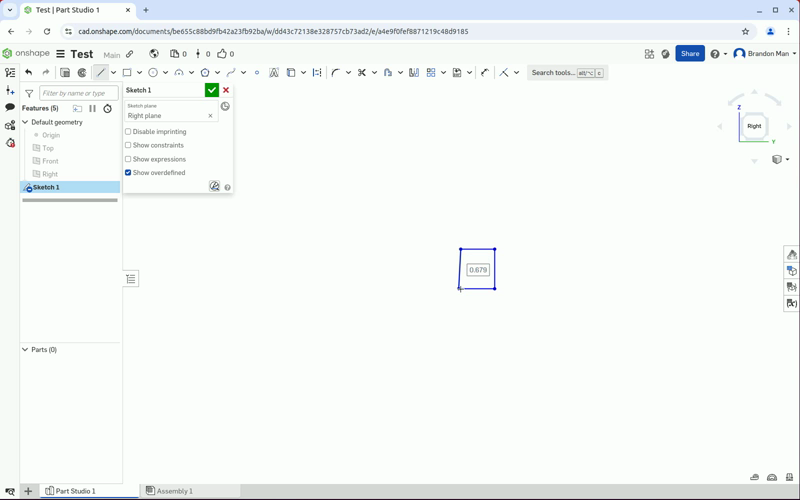
scroll(-6)
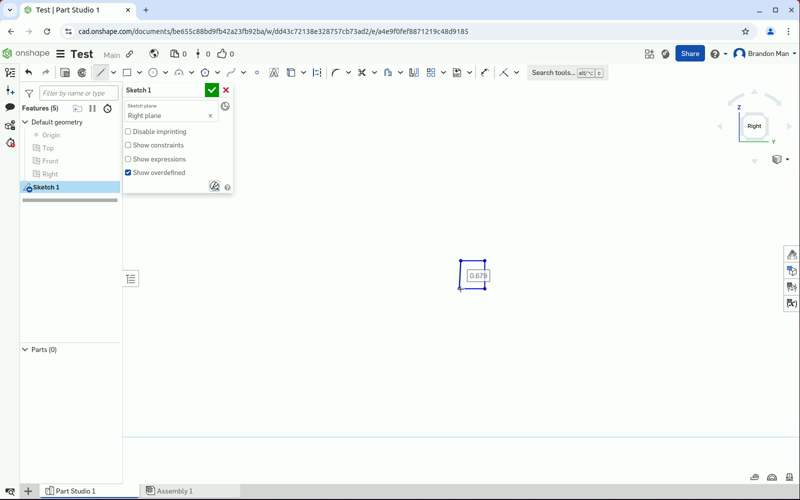
scroll(-6)
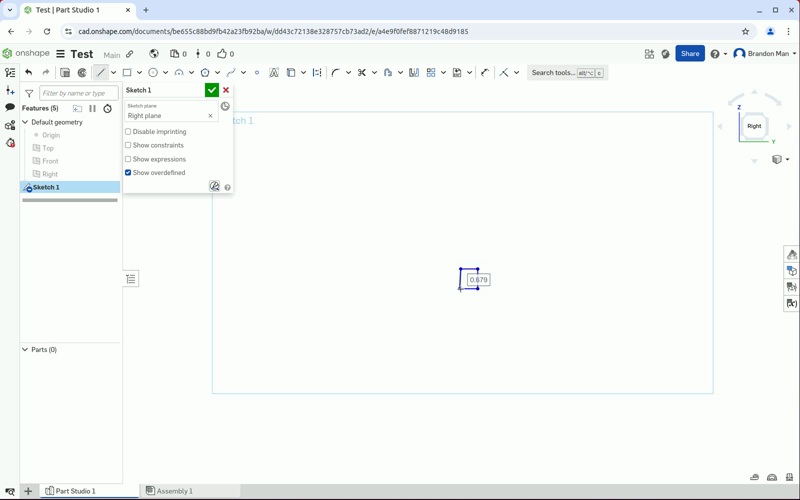
scroll(-6)
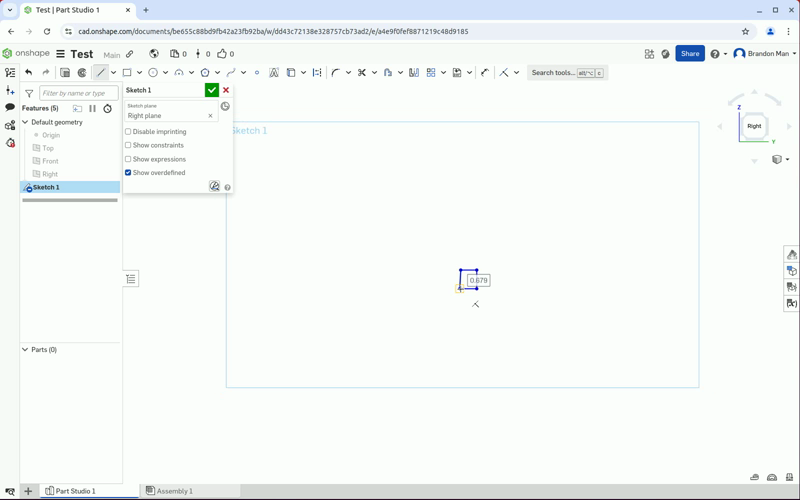
scroll(-6)
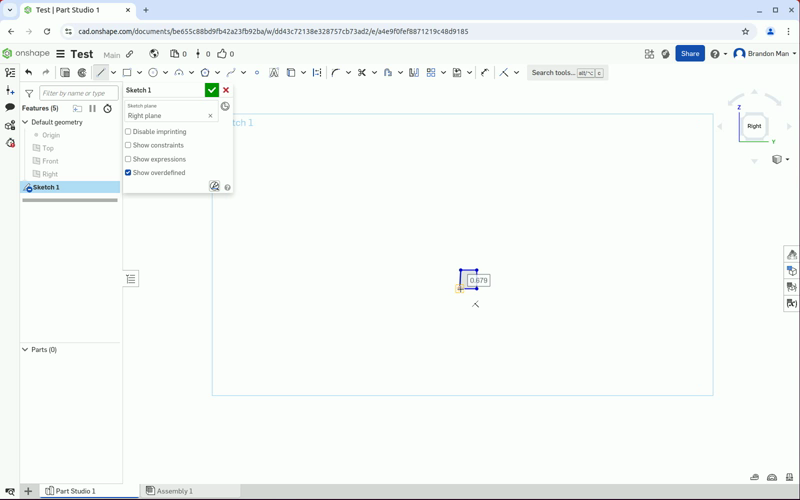
scroll(-6)
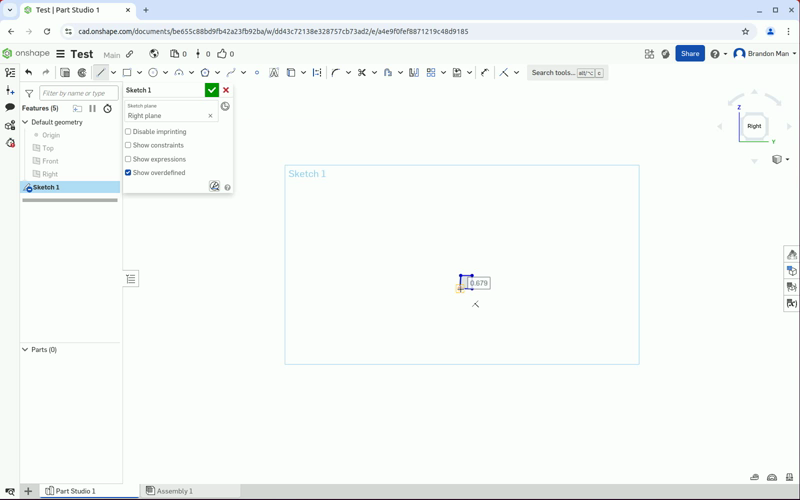
scroll(-6)
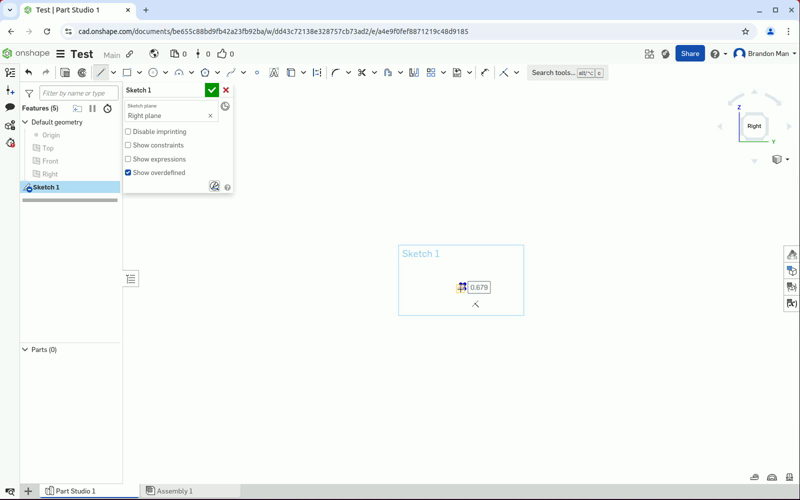
key(esc)
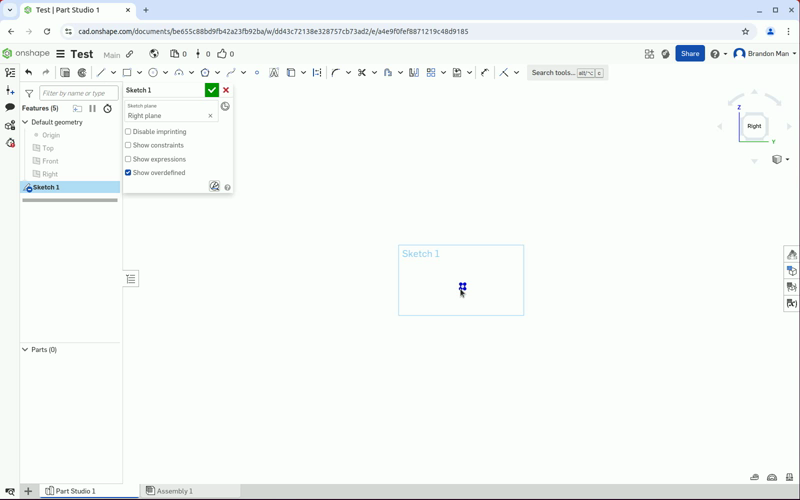
mouse_move(461, 288)
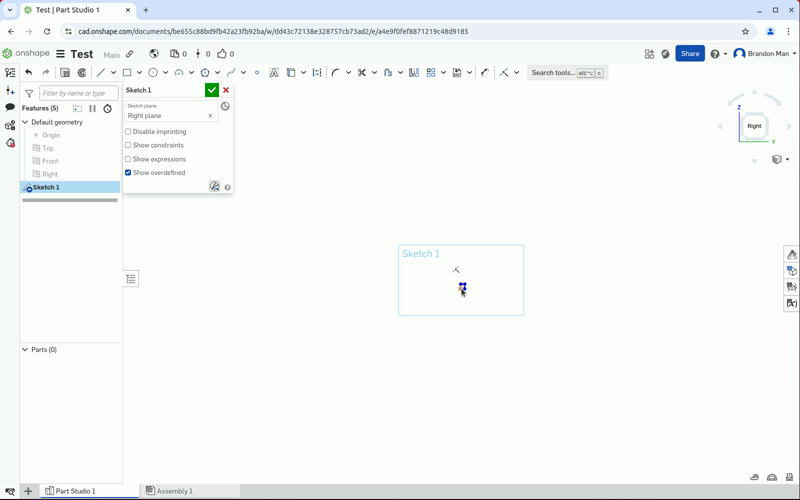
scroll(6)
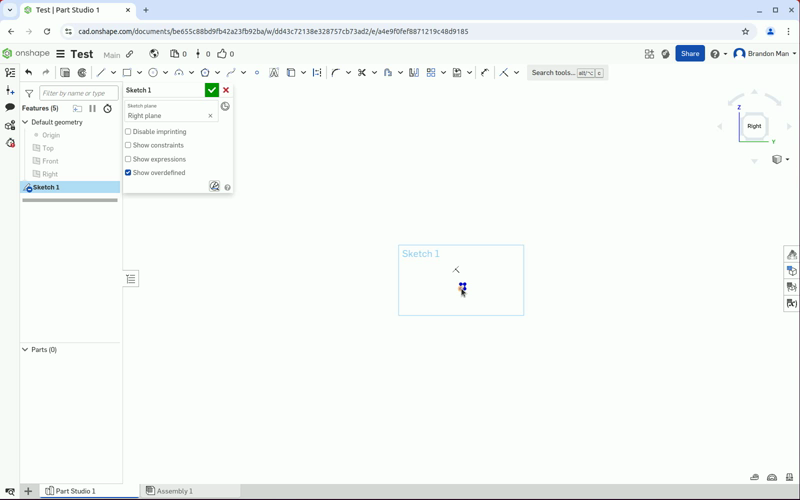
scroll(6)
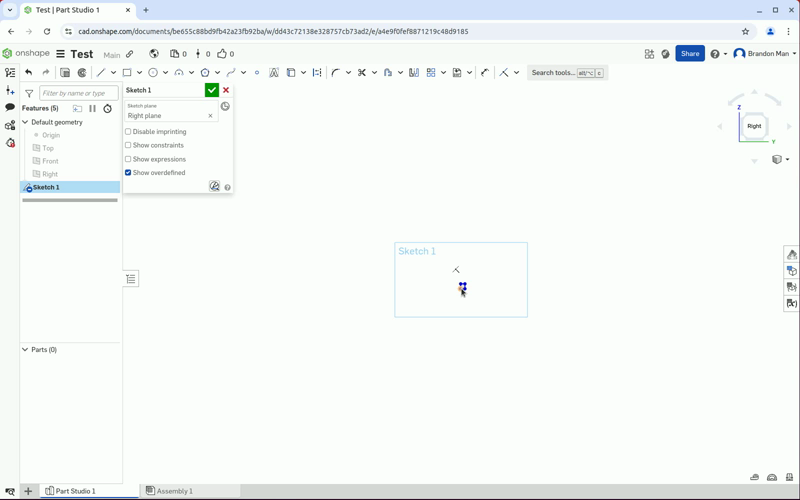
scroll(6)
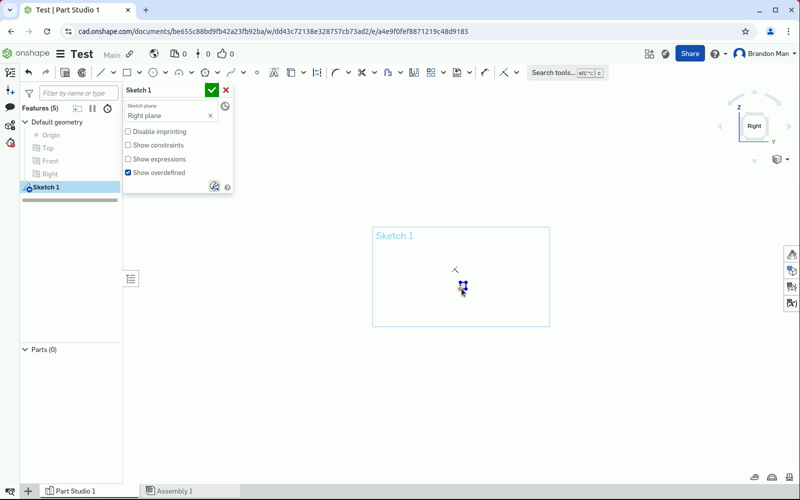
scroll(6)
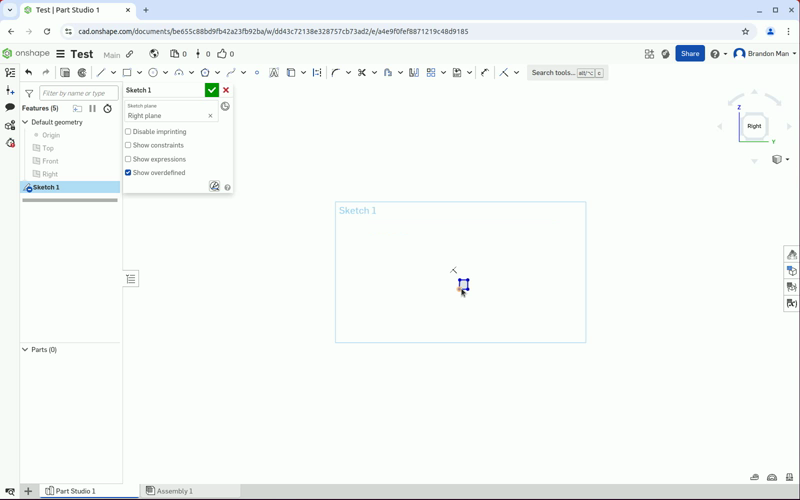
scroll(6)
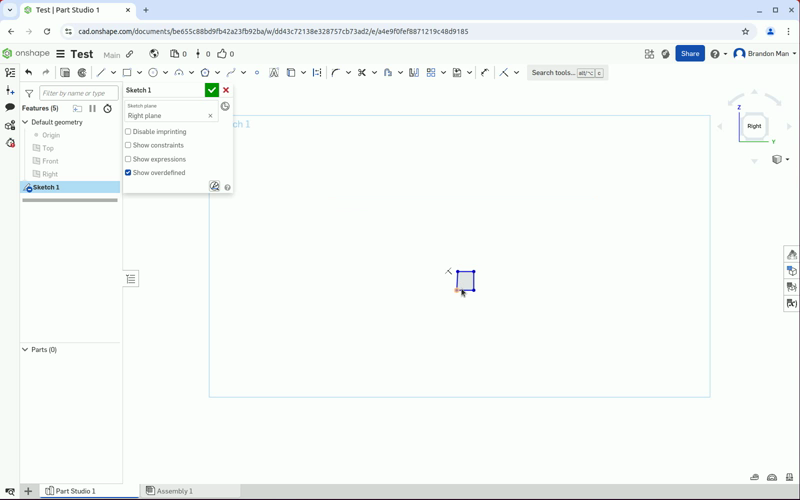
scroll(6)
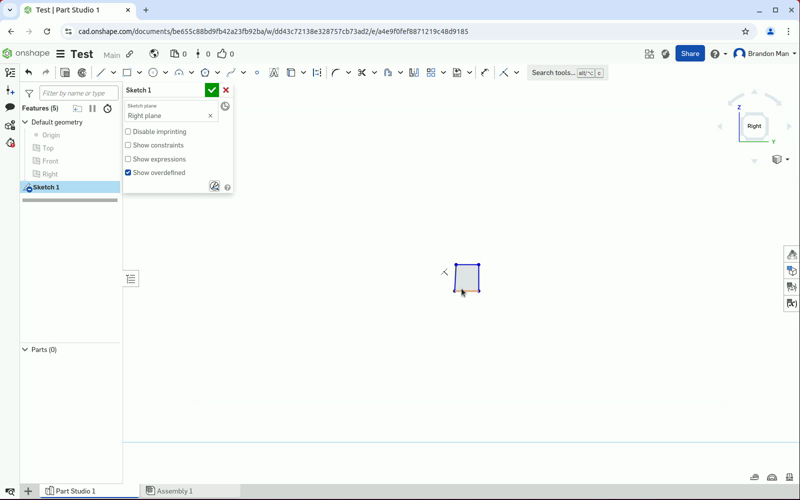
scroll(6)
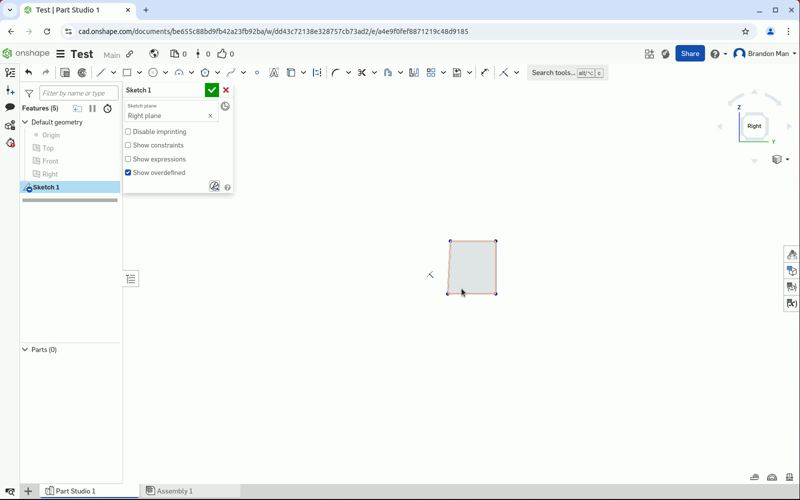
click(461, 288)
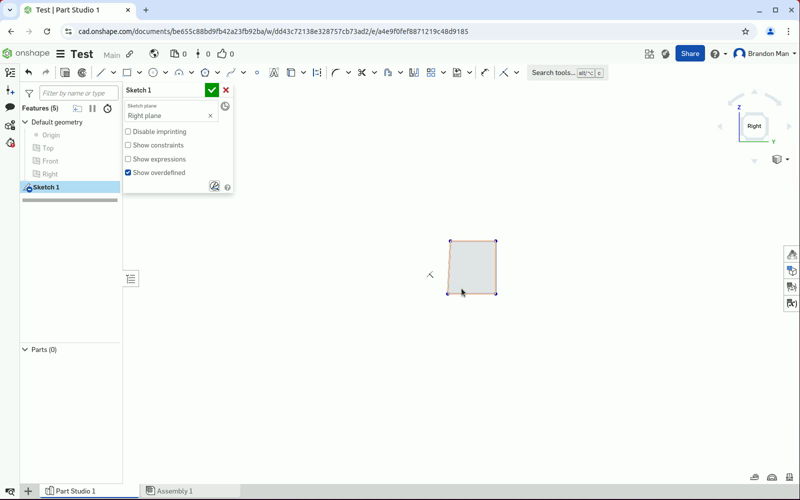
scroll(-6)
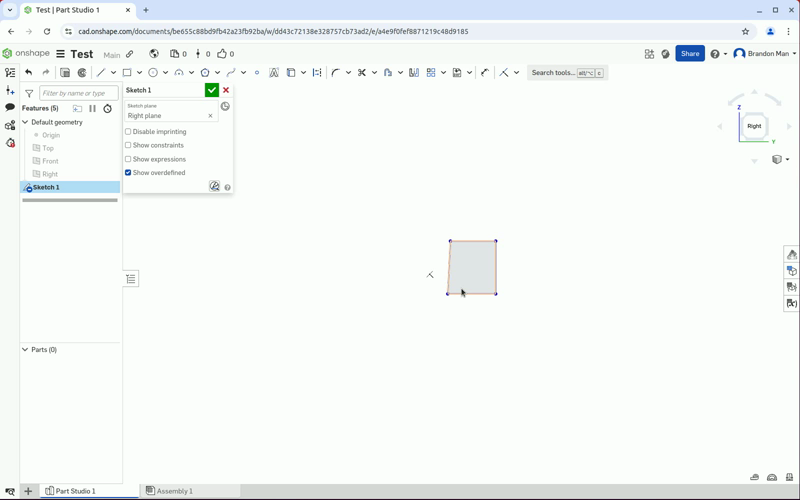
scroll(-6)
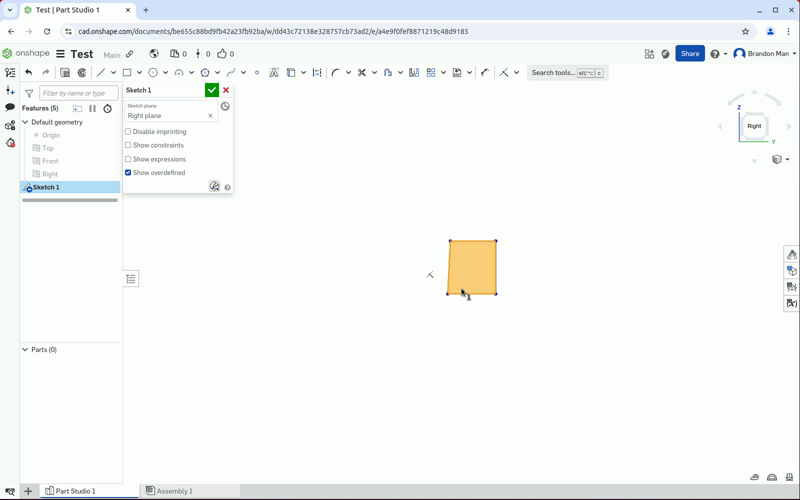
scroll(-6)
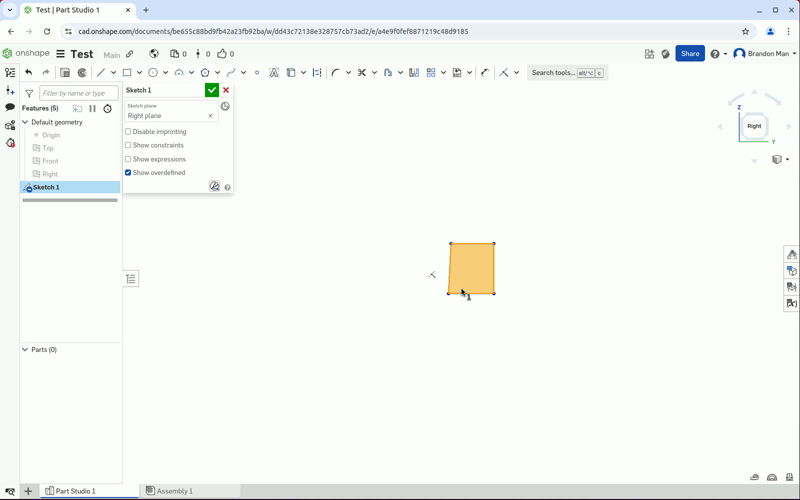
scroll(-6)
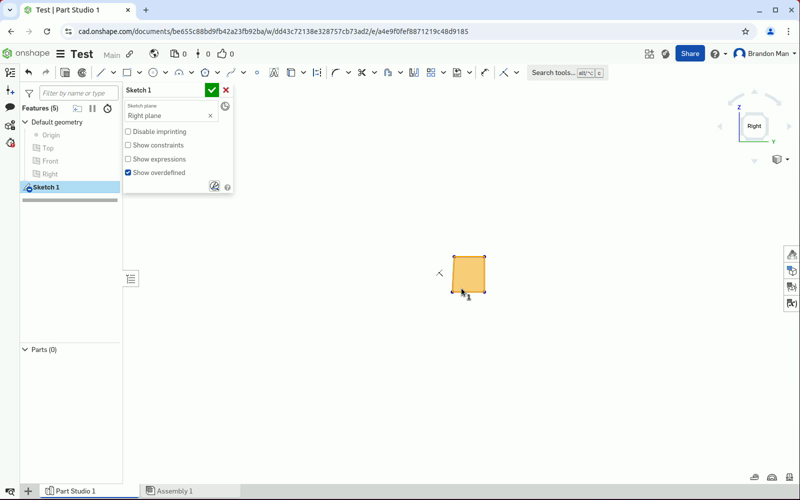
scroll(-6)
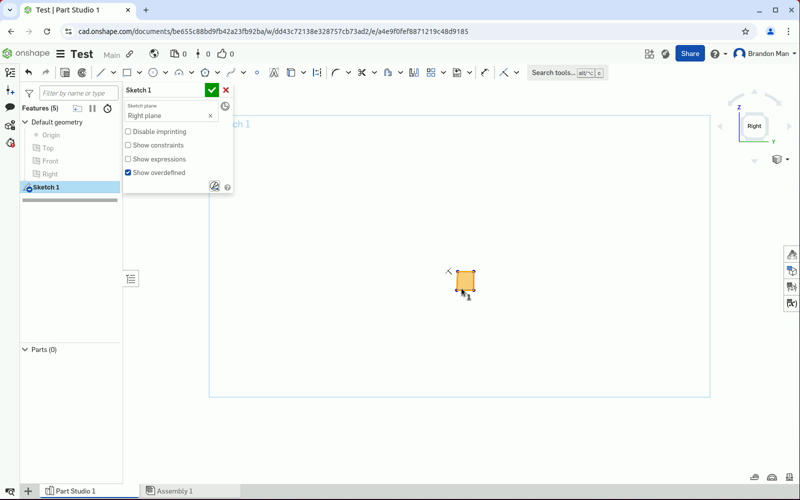
scroll(-6)
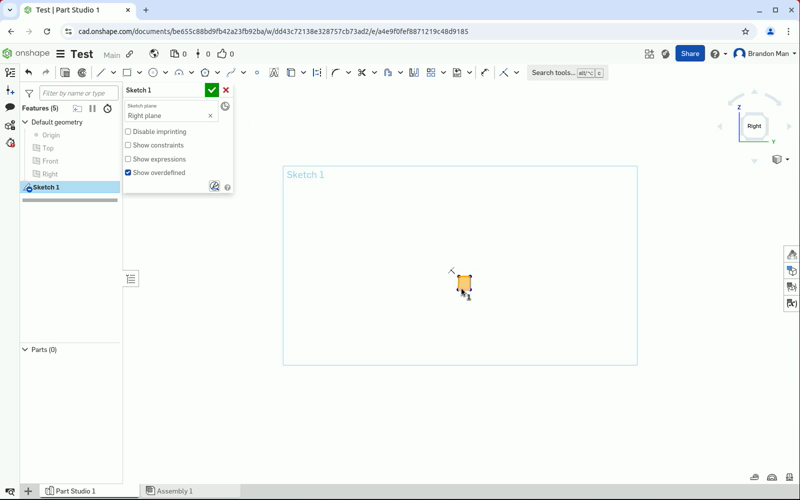
scroll(-6)
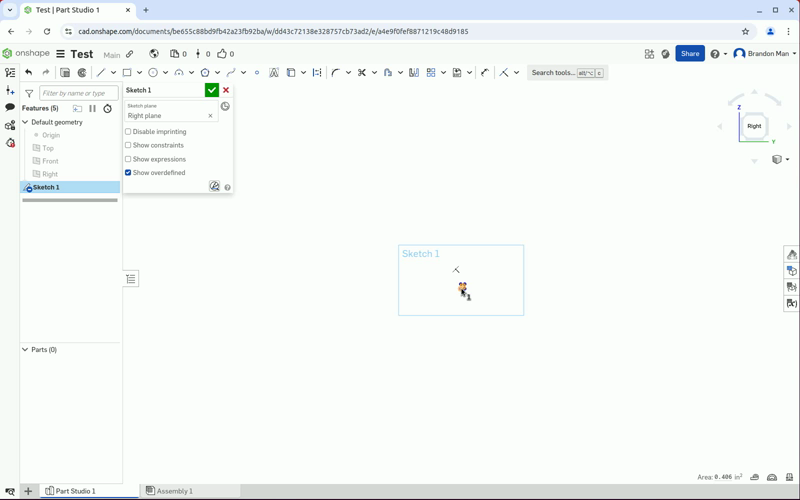
mouse_move(73, 352)
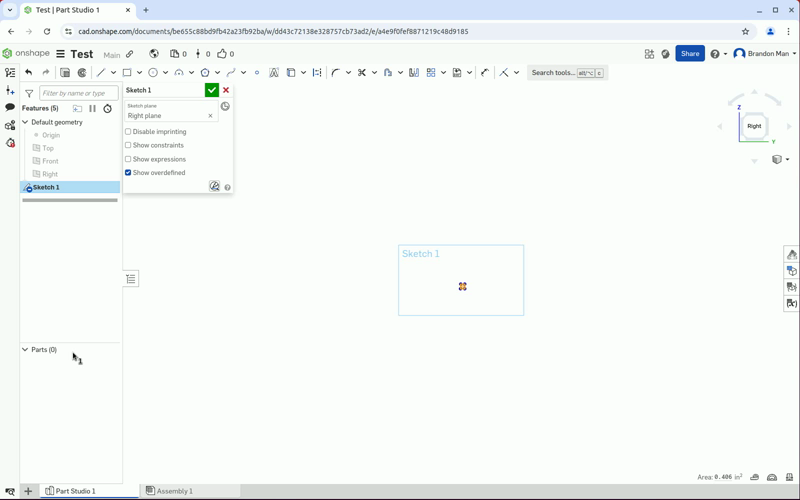
key(shift+y)
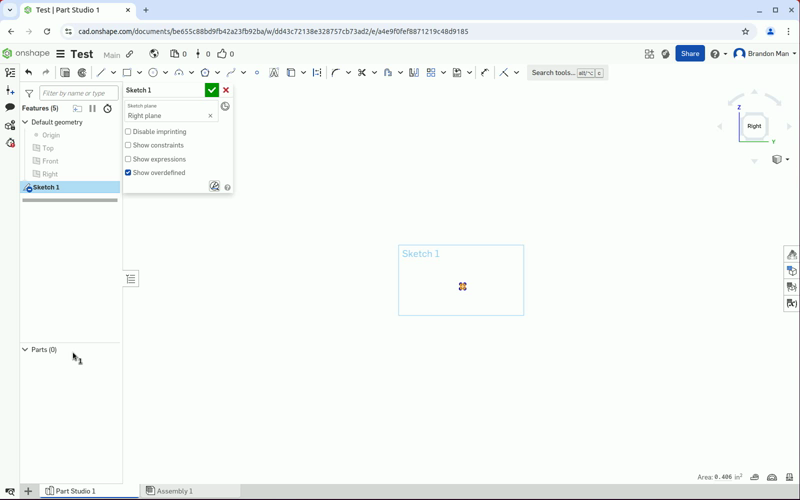
key(shift+e)
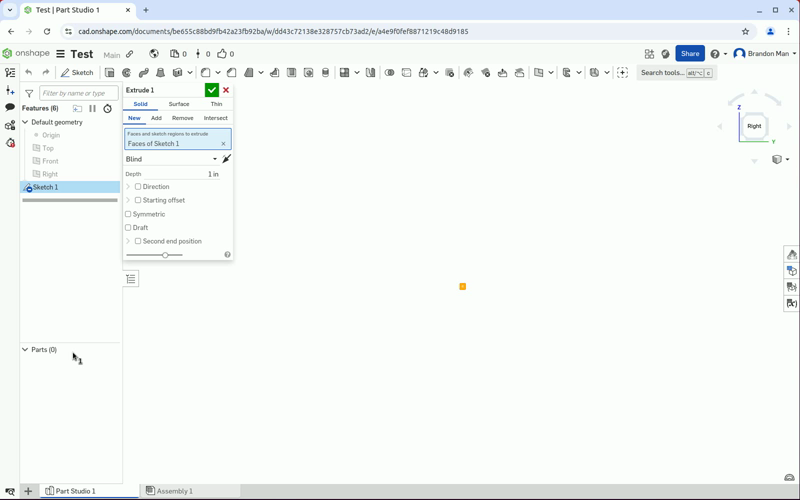
mouse_move(143, 106)
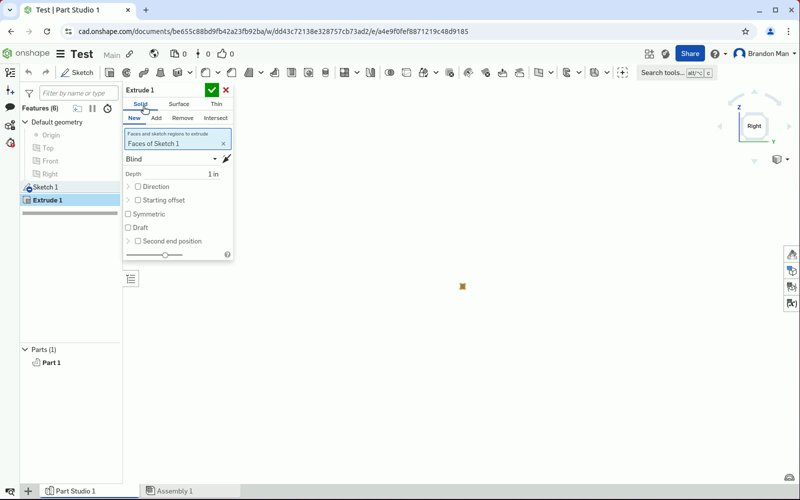
click(143, 106)
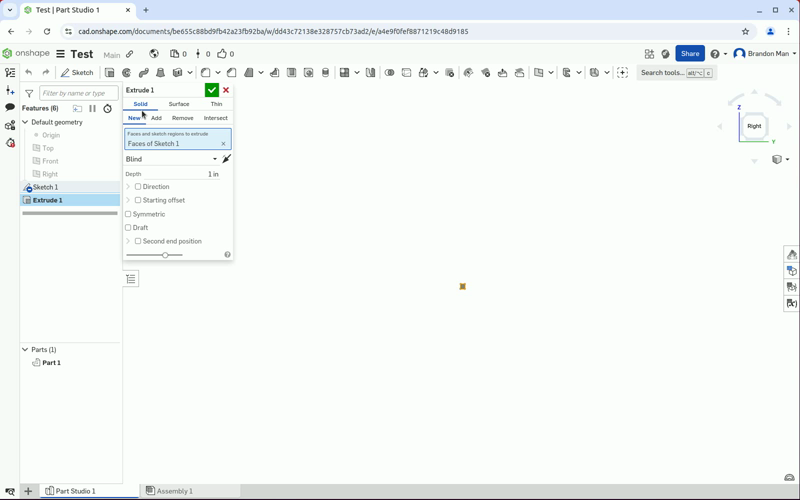
mouse_move(137, 120)
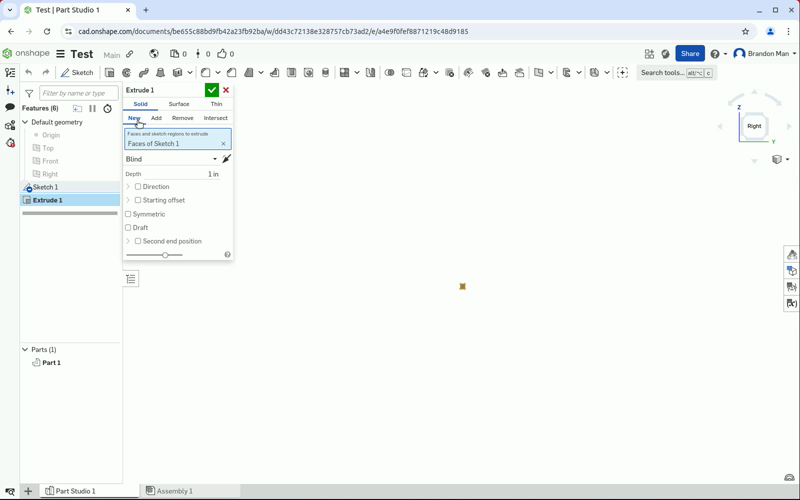
click(137, 120)
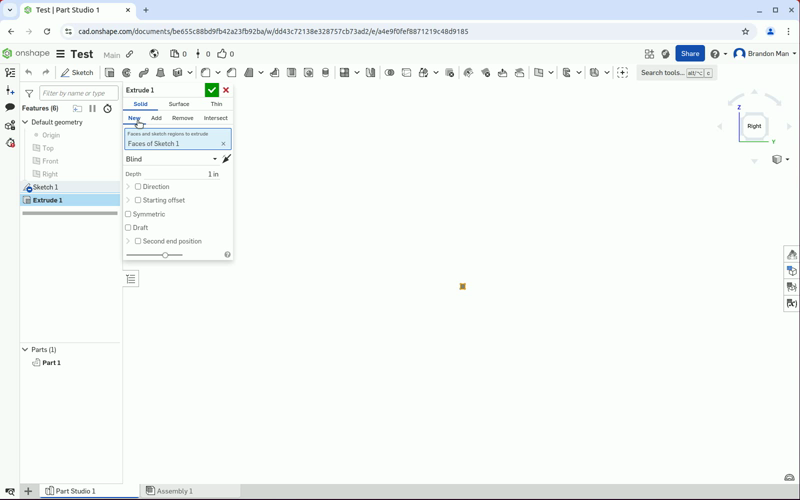
key(tab, 4)
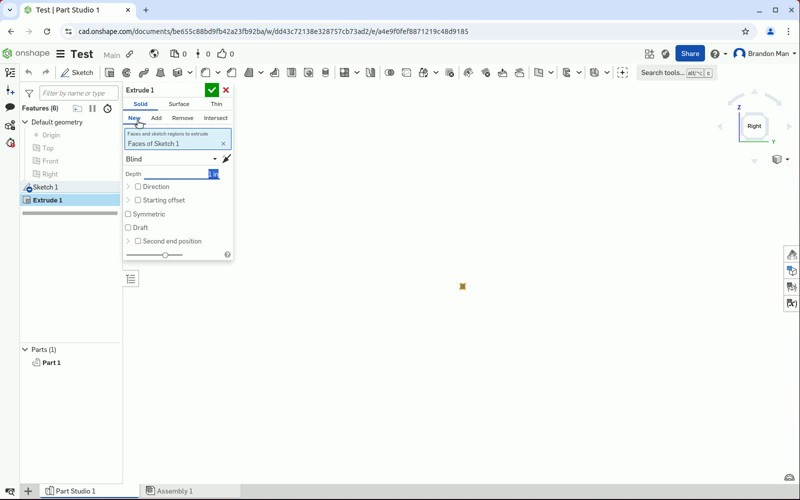
text(4.574)
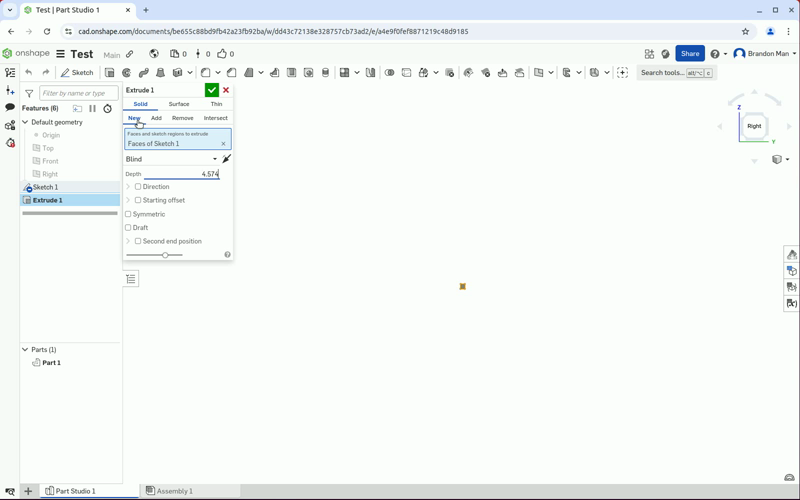
key(enter)
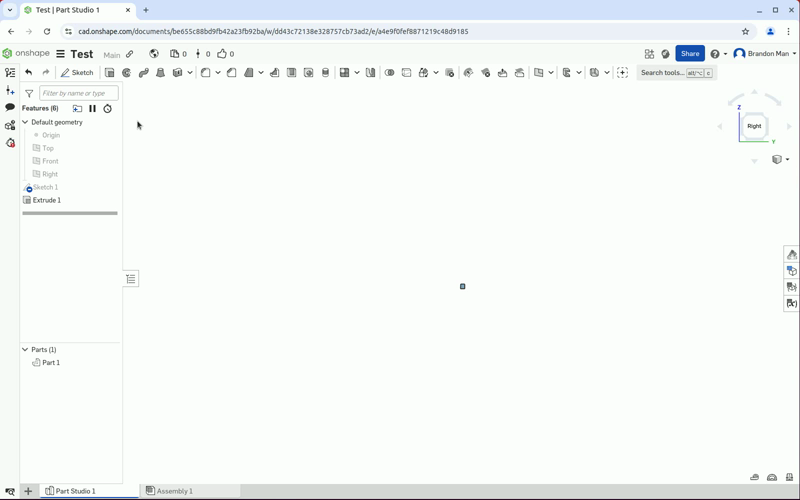
key(shift+h)
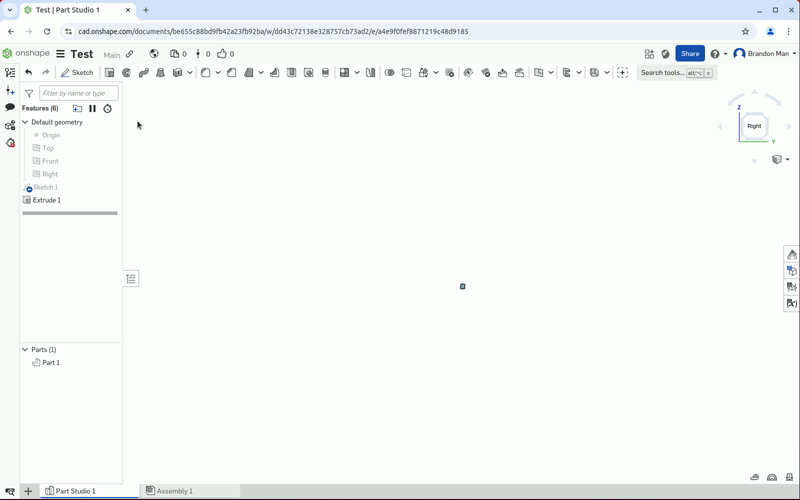
key(shift+h)
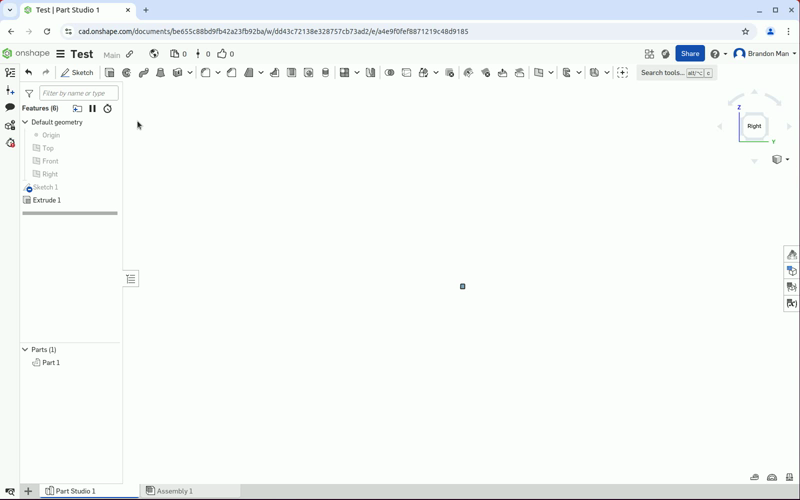
mouse_move(73, 189)
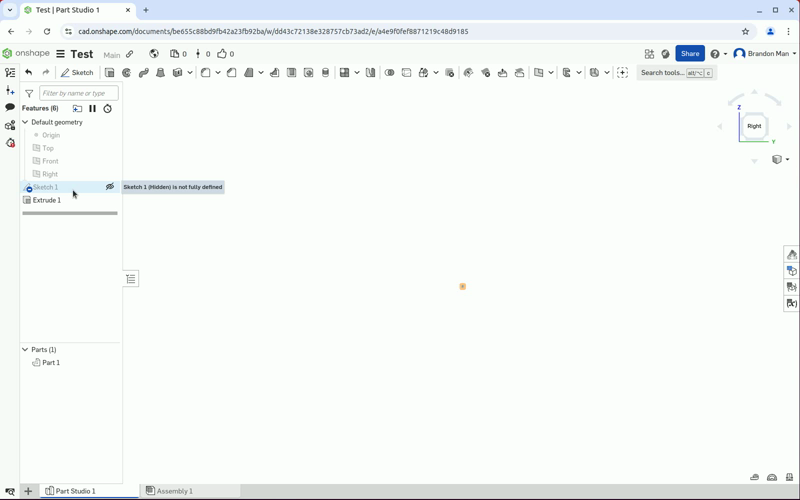
click(73, 189)
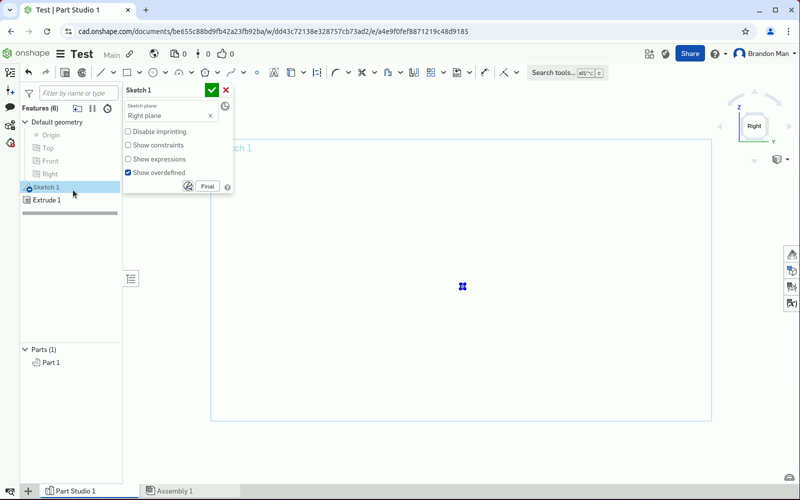
mouse_move(229, 92)
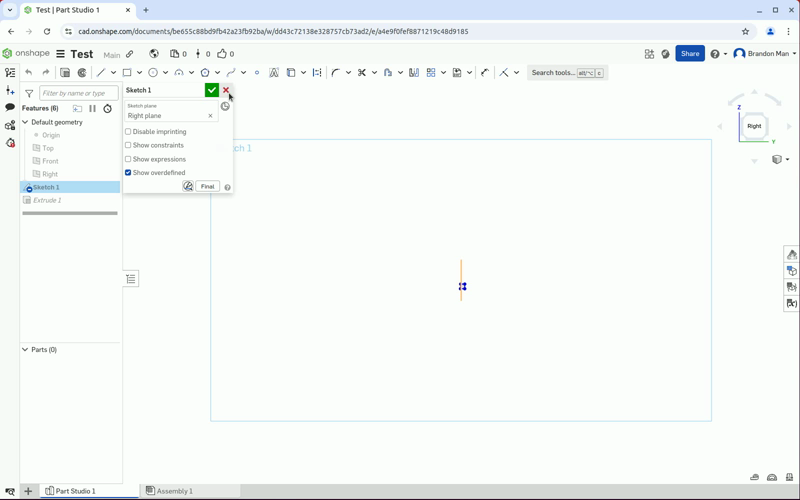
click(229, 92)
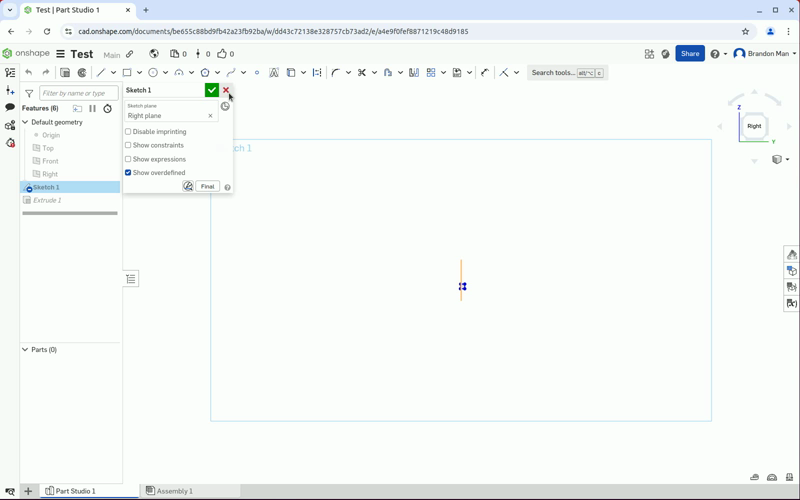
key(shift+s)
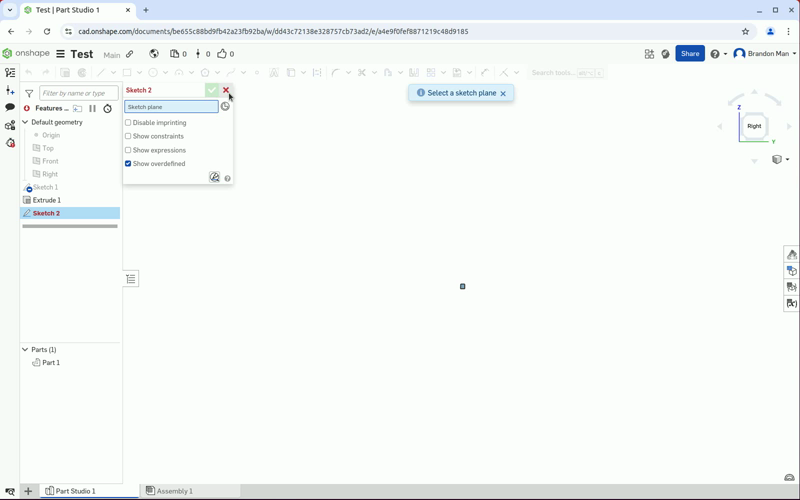
mouse_move(73, 176)
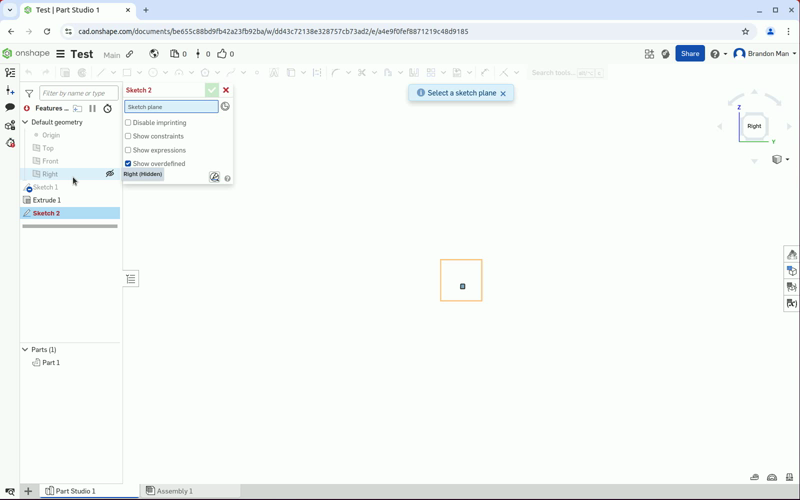
click(73, 176)
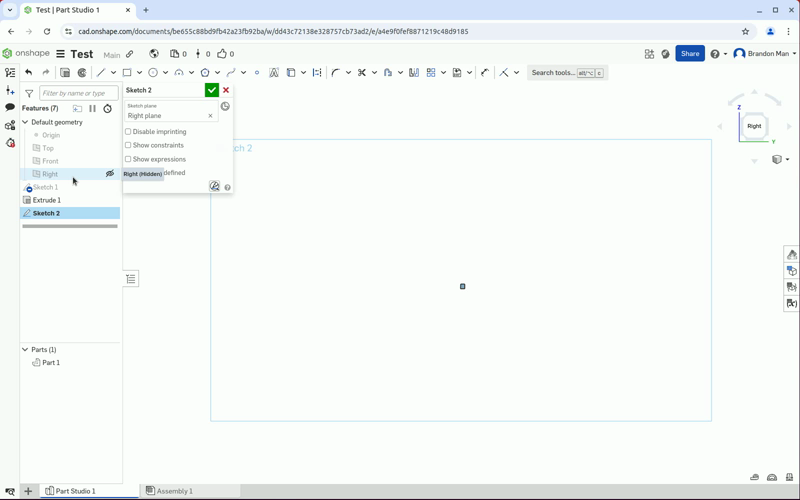
mouse_move(73, 352)
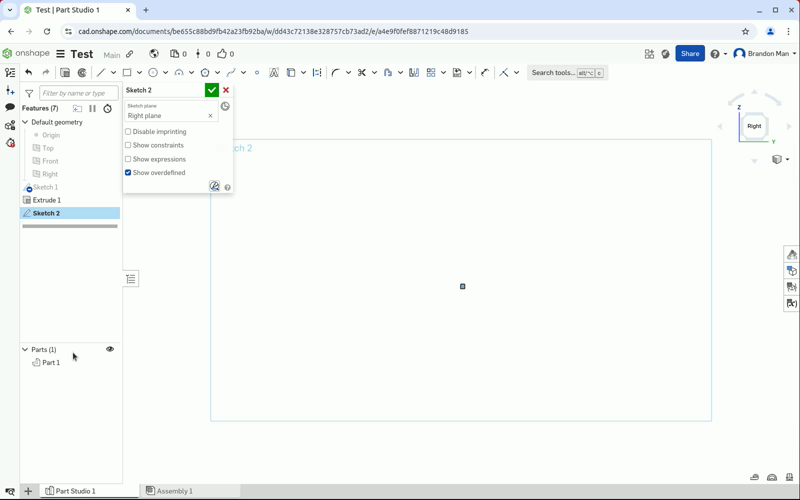
key(y)
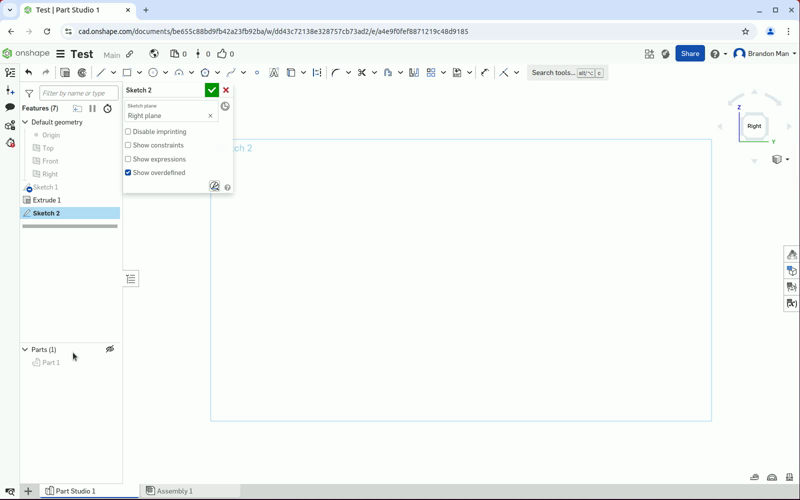
key(l)
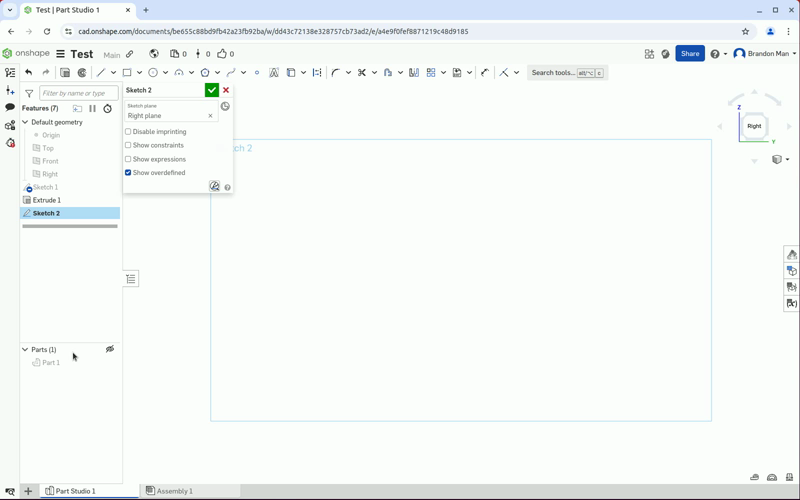
key_down(shift)
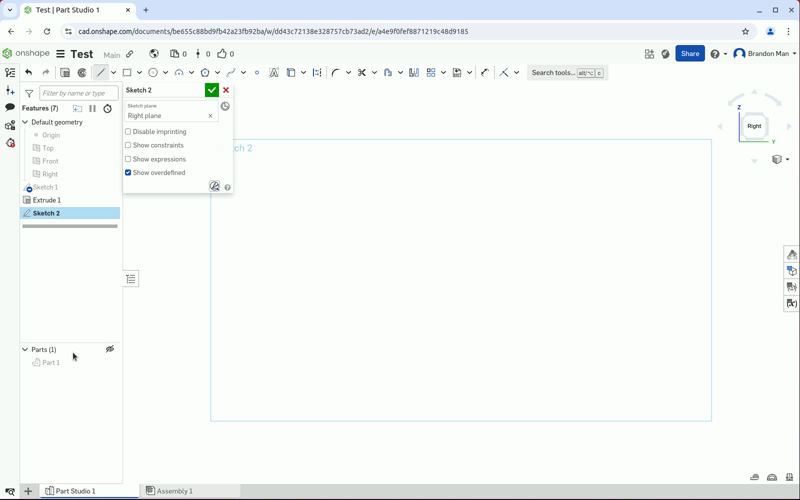
mouse_move(460, 292)
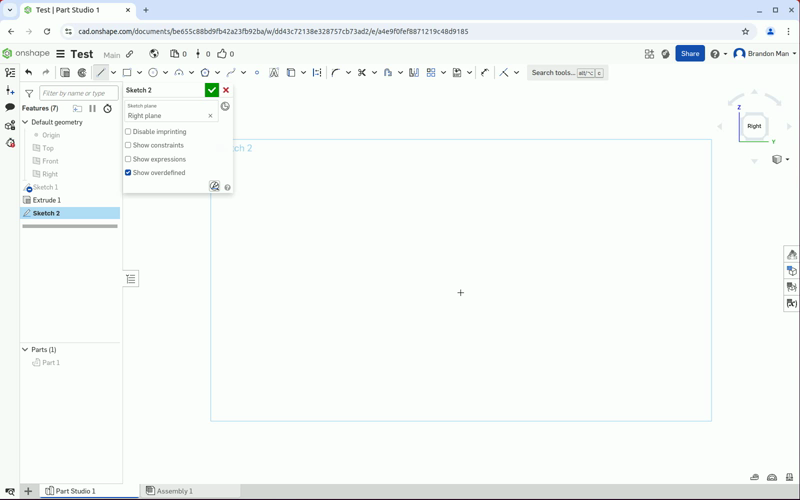
click(460, 292)
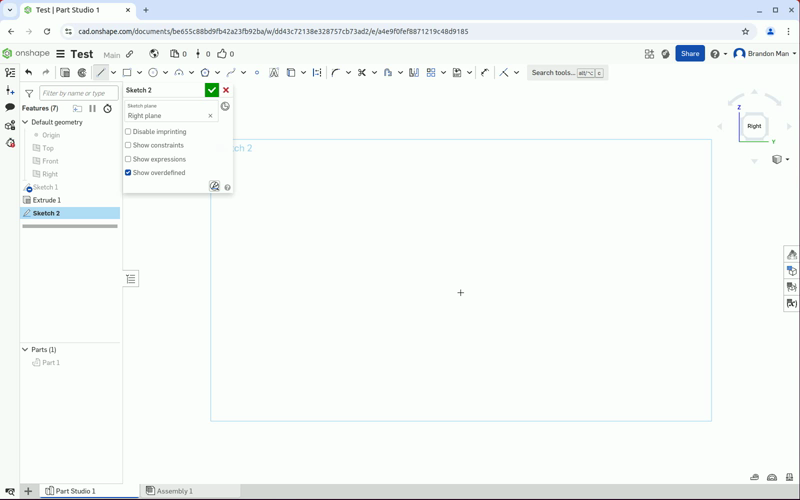
key_up(shift)
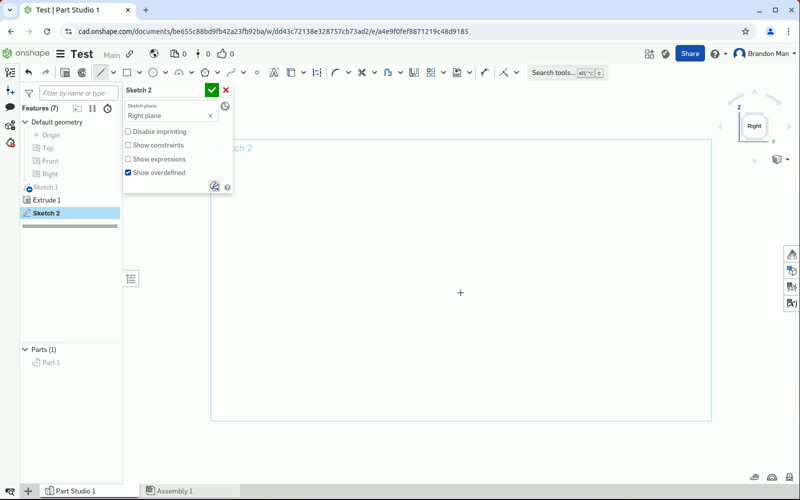
key_down(shift)
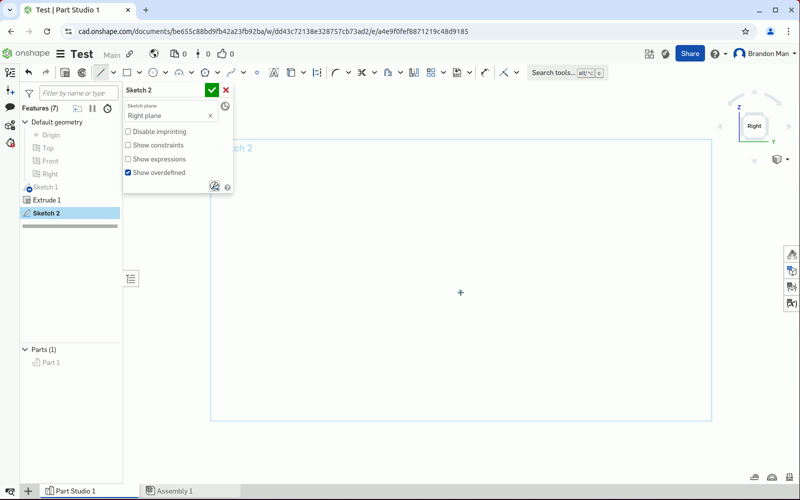
mouse_move(490, 292)
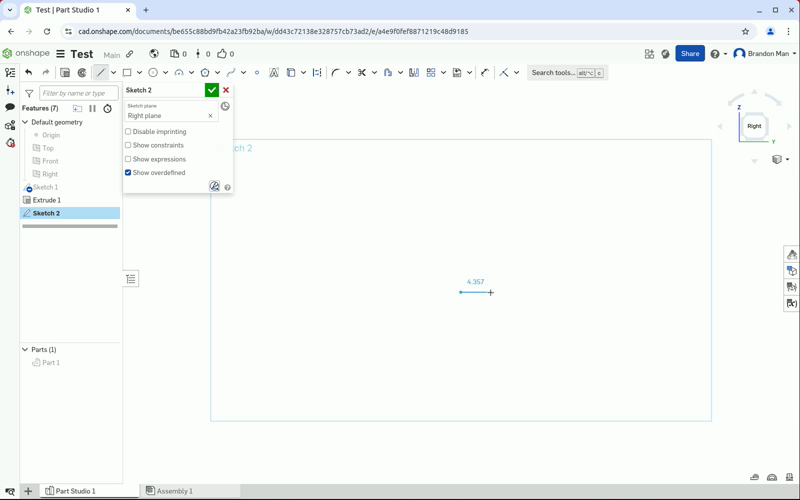
mouse_move(462, 292)
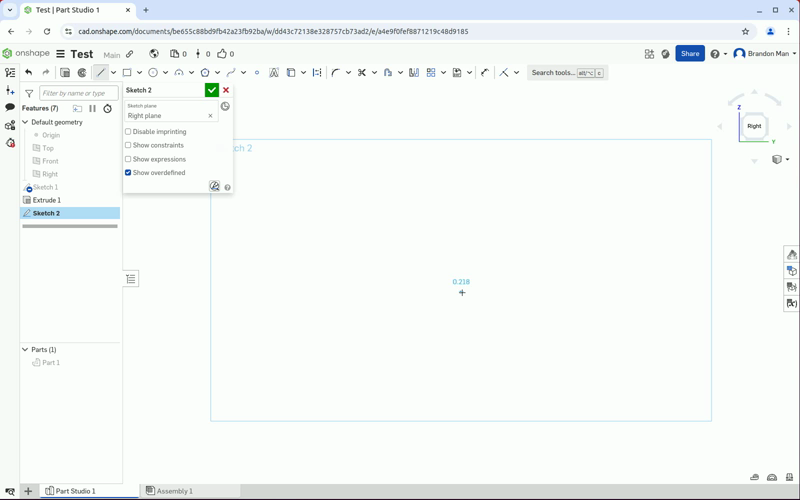
scroll(6)
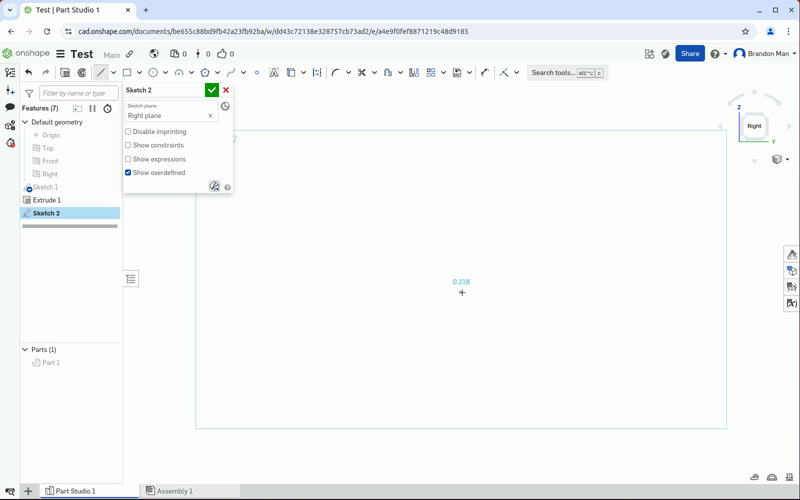
scroll(6)
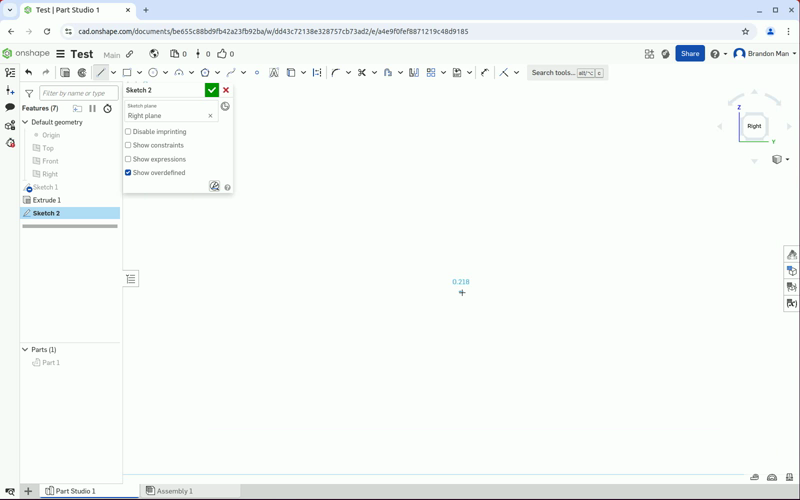
scroll(6)
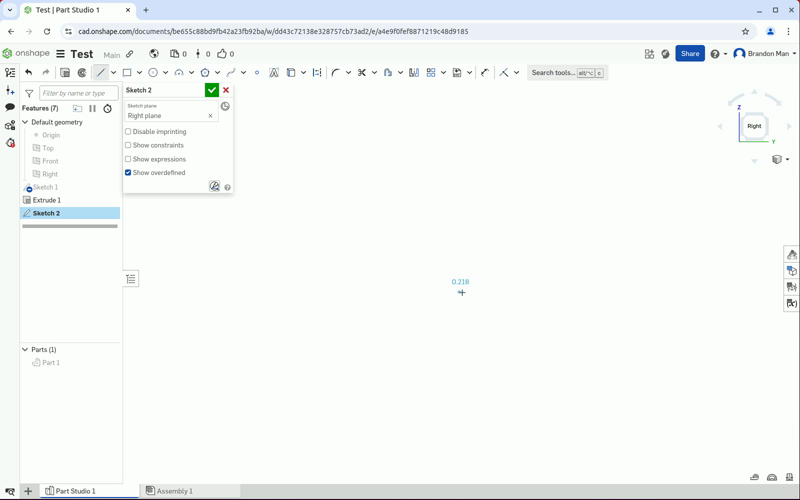
scroll(6)
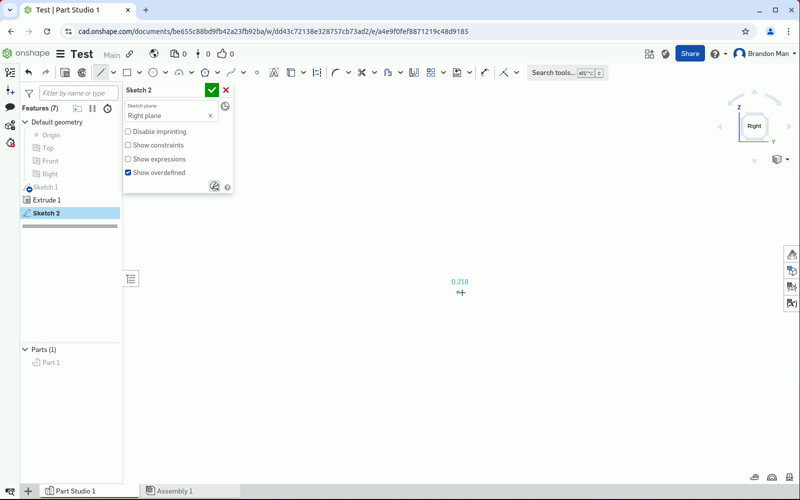
scroll(6)
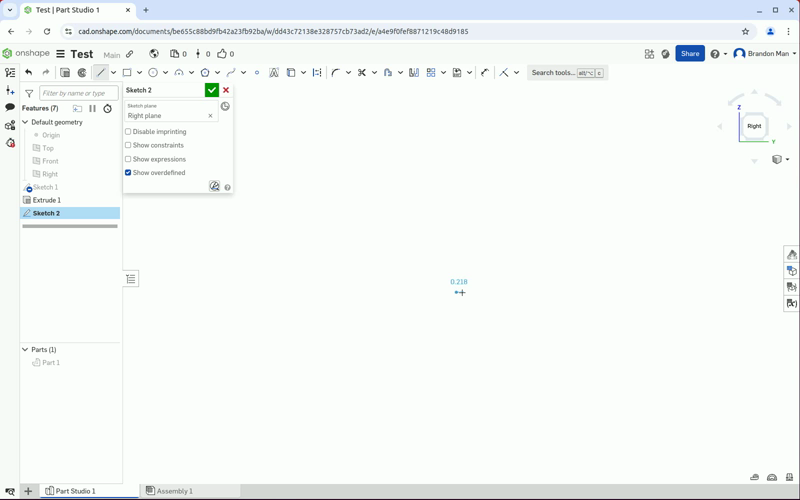
scroll(6)
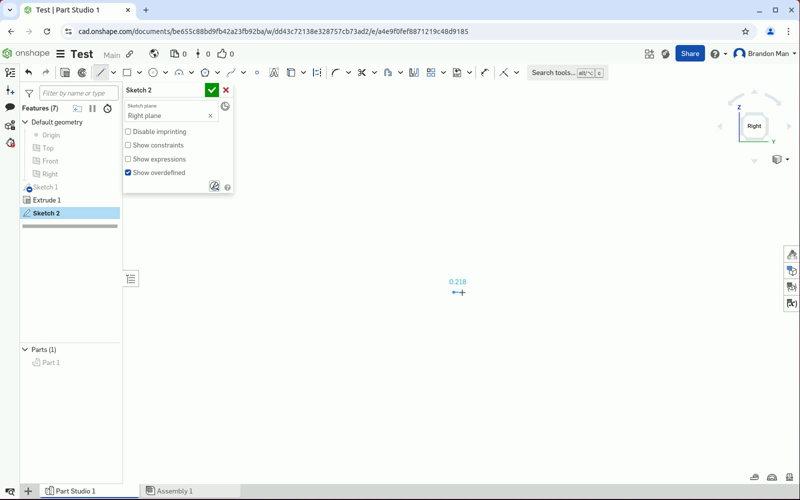
scroll(6)
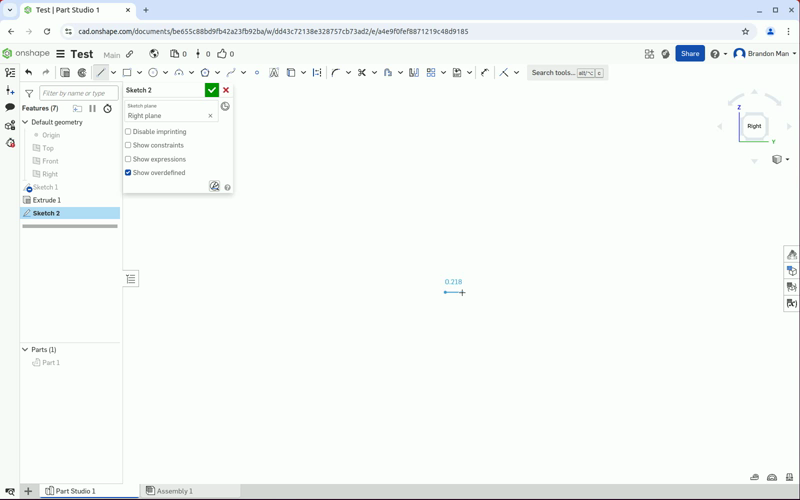
click(462, 292)
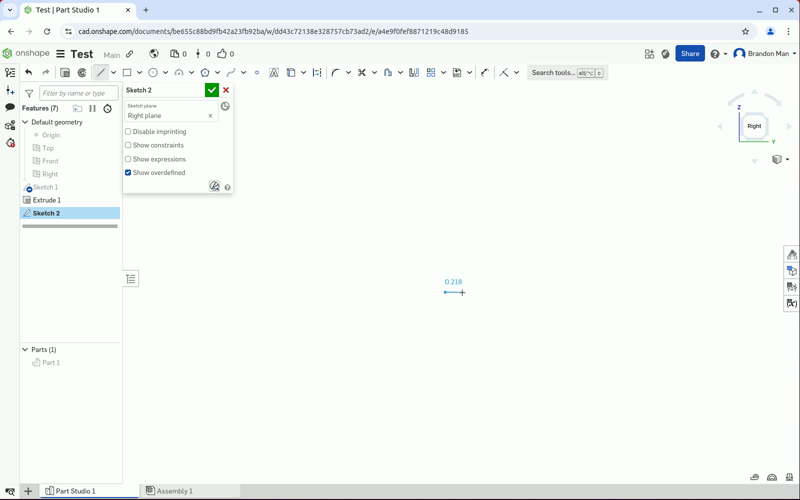
scroll(-6)
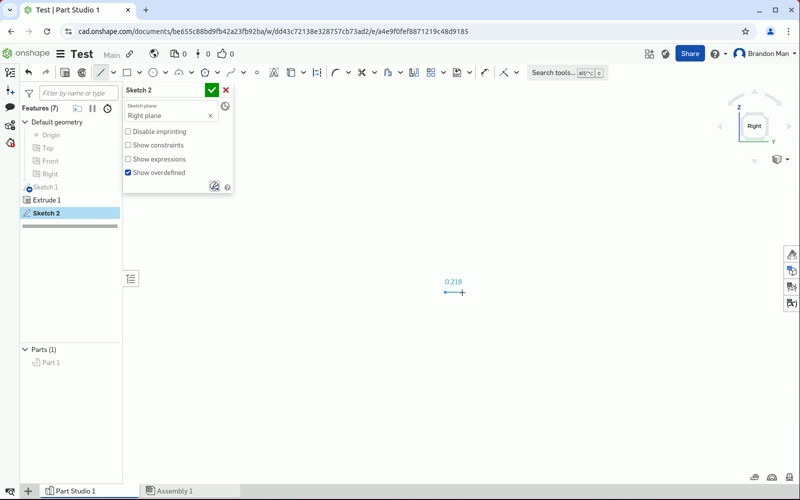
scroll(-6)
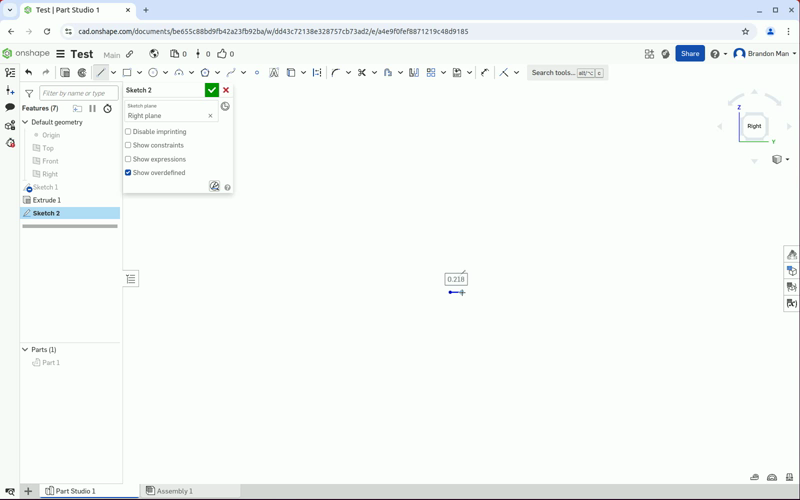
scroll(-6)
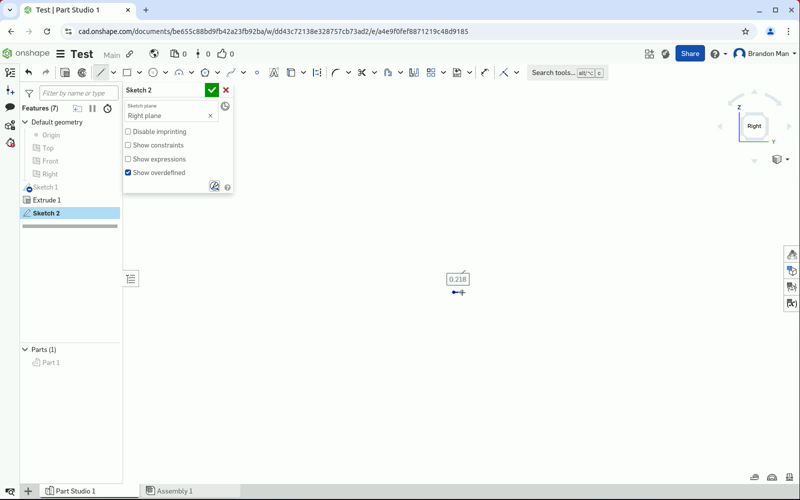
scroll(-6)
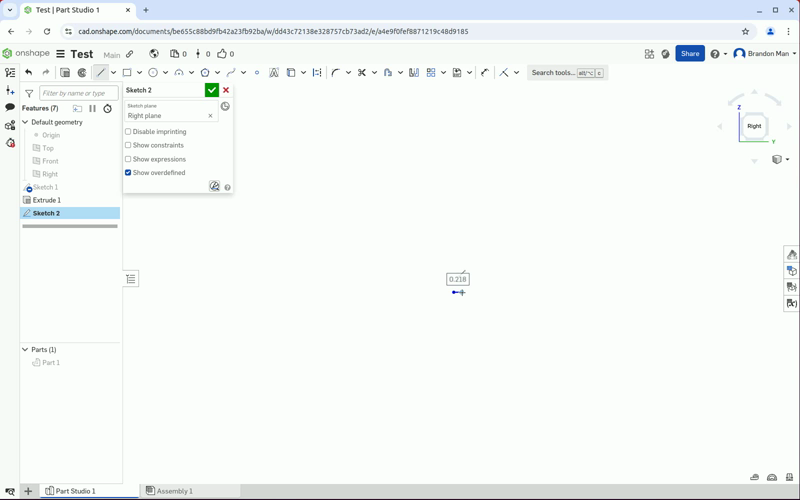
scroll(-6)
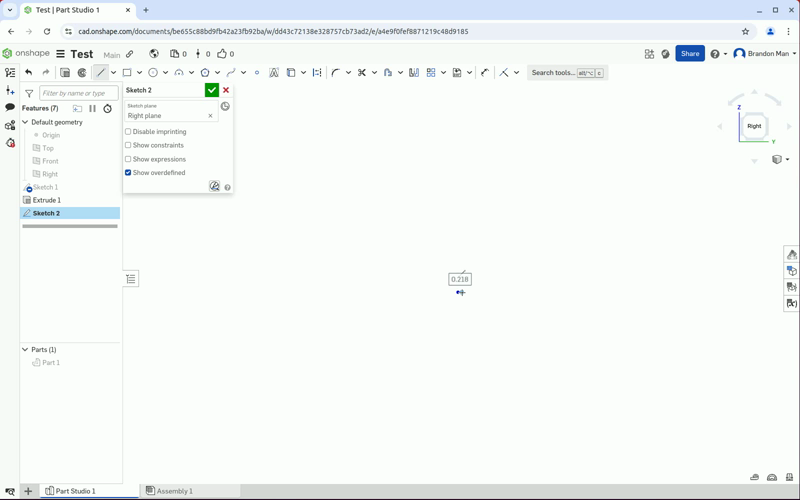
scroll(-6)
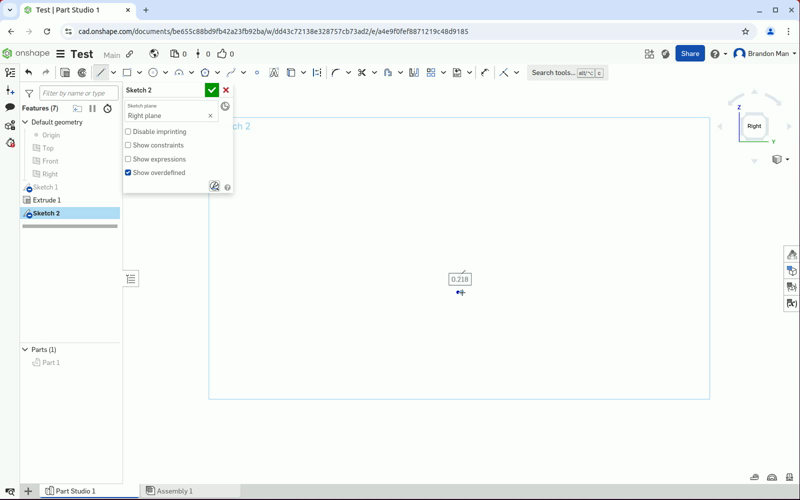
scroll(-6)
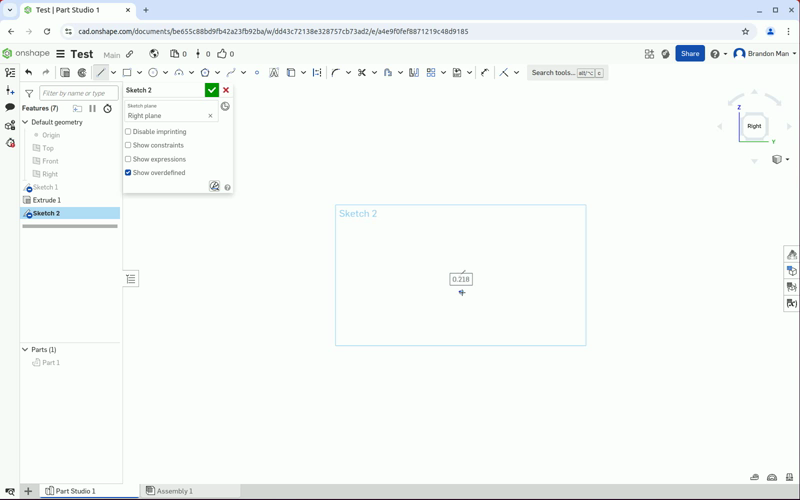
key_up(shift)
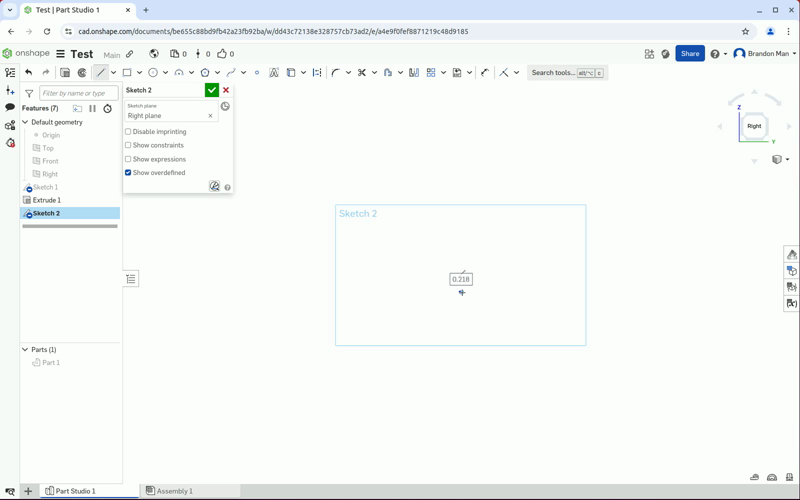
key_down(shift)
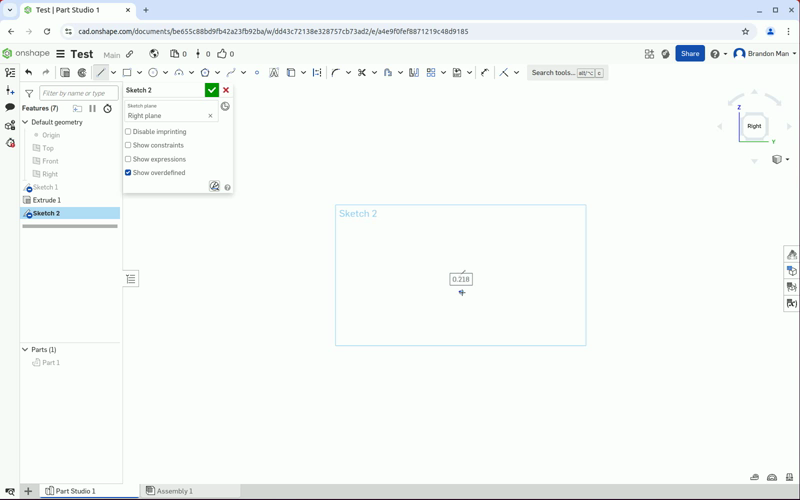
mouse_move(492, 292)
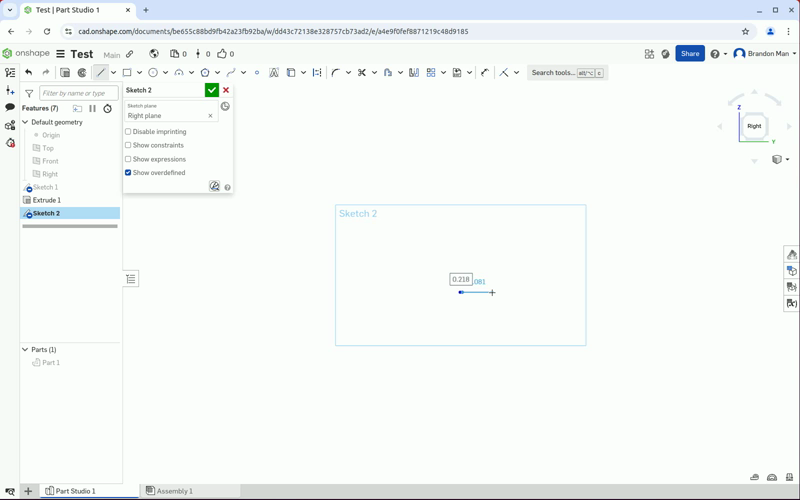
mouse_move(462, 287)
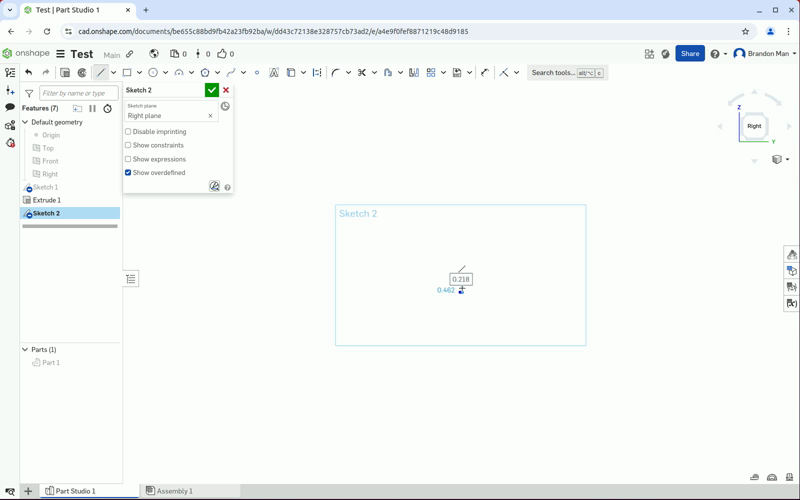
scroll(6)
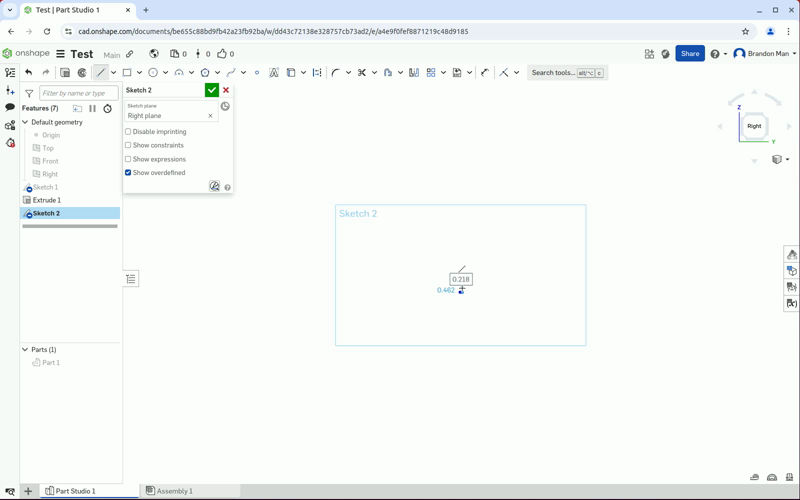
scroll(6)
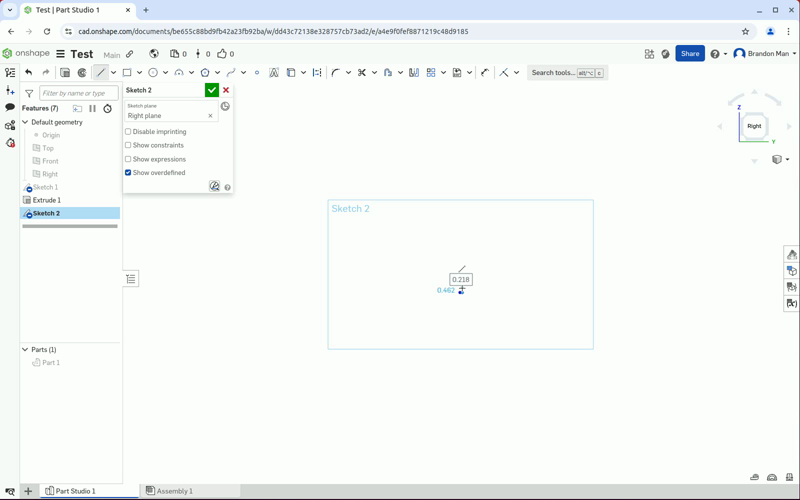
scroll(6)
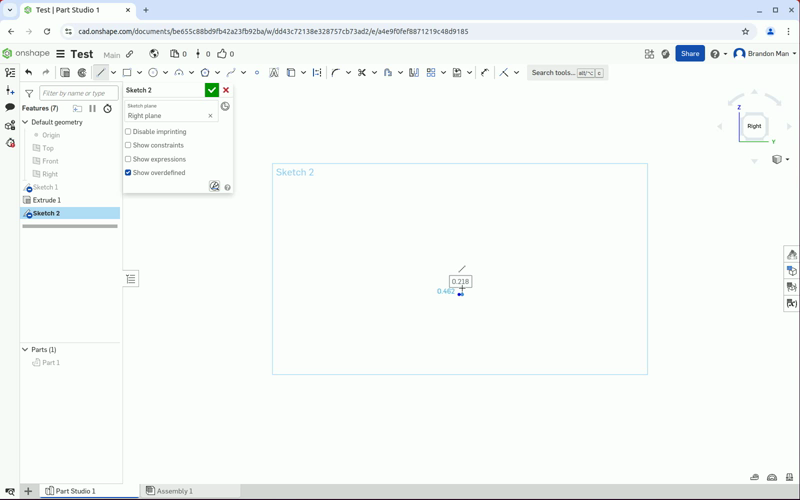
scroll(6)
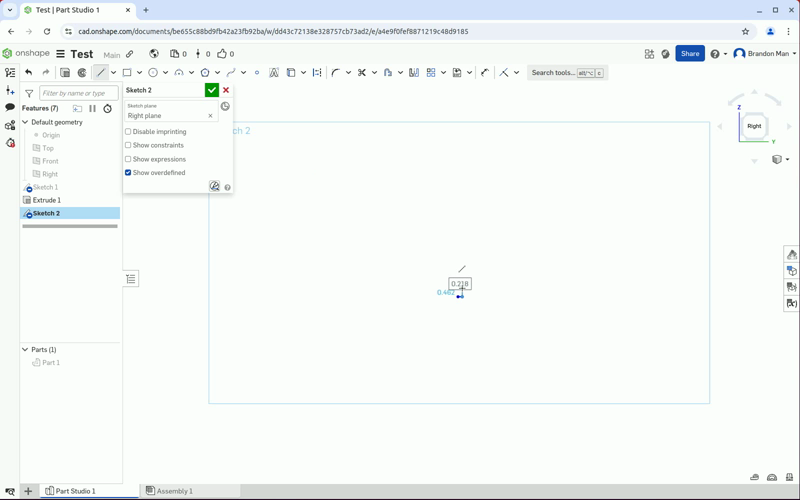
scroll(6)
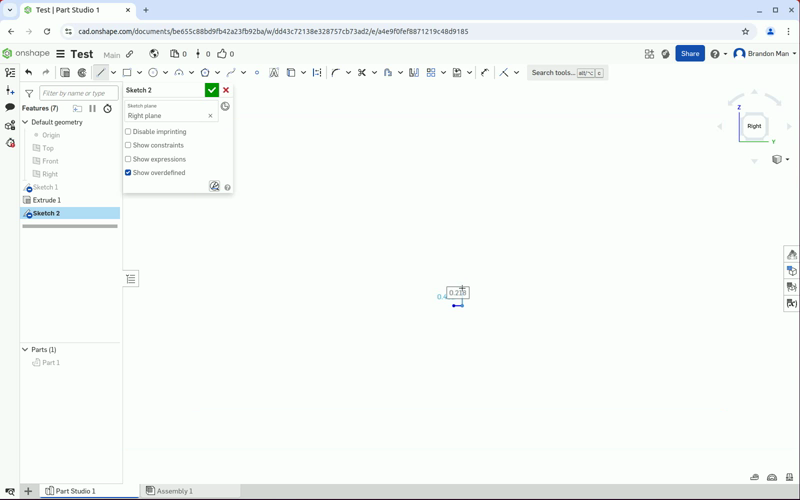
scroll(6)
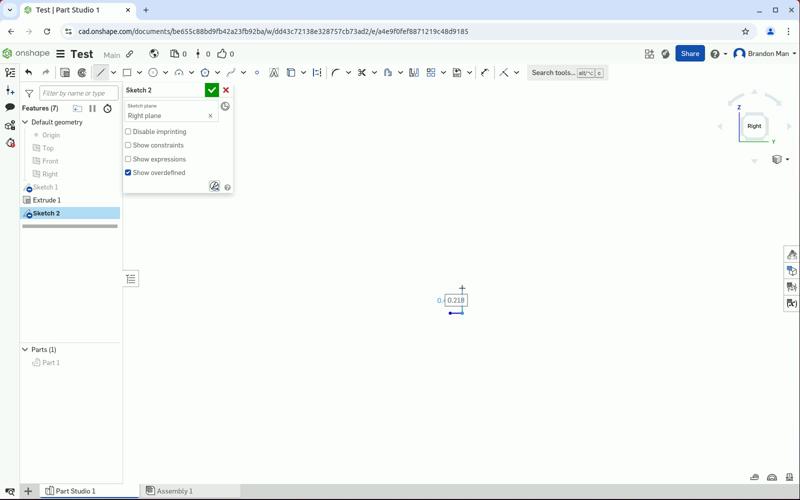
scroll(6)
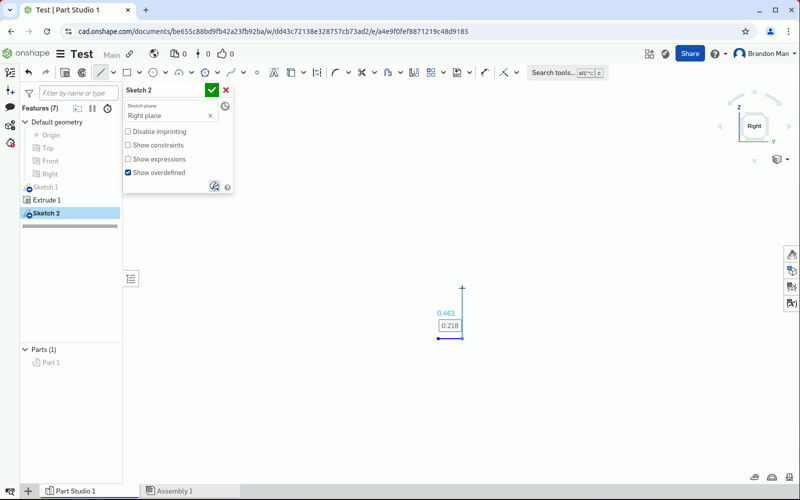
click(462, 287)
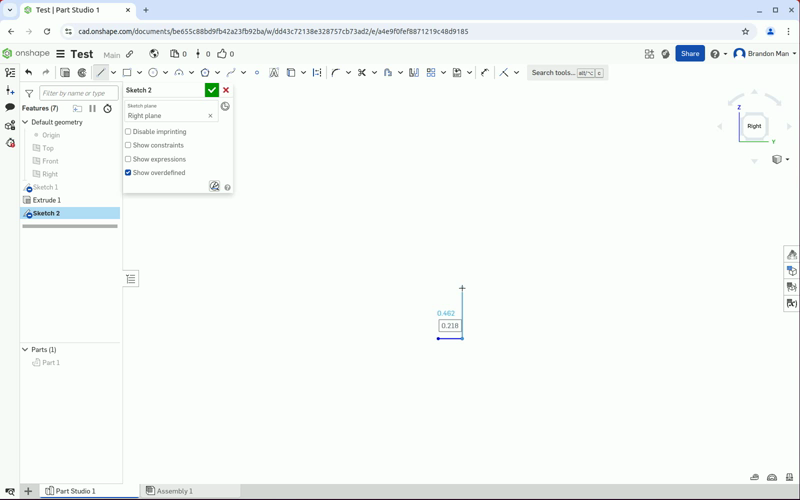
scroll(-6)
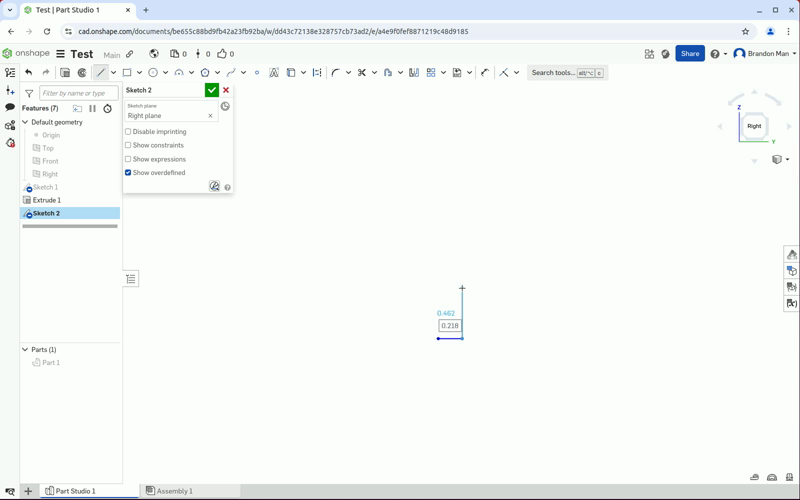
scroll(-6)
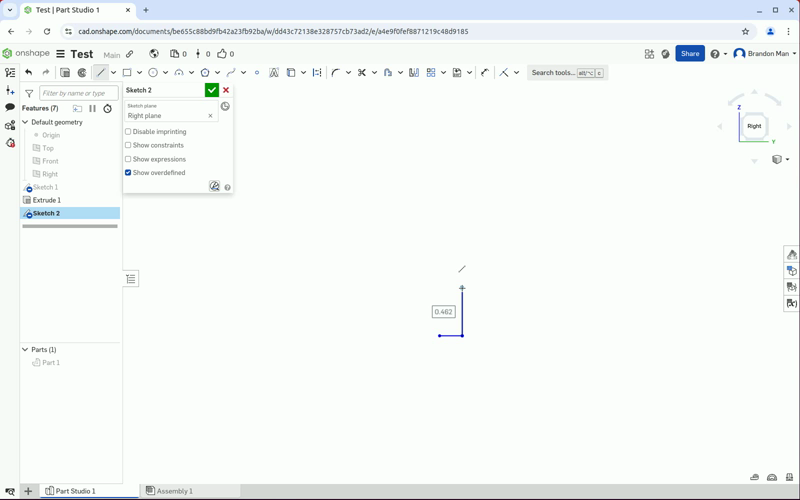
scroll(-6)
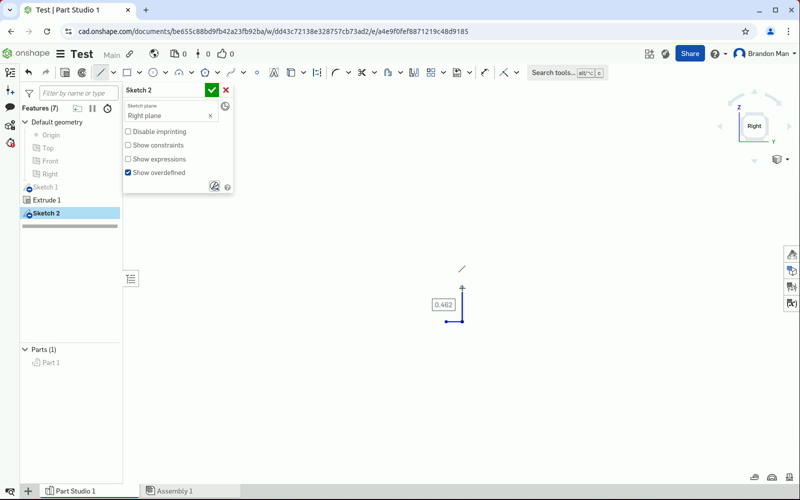
scroll(-6)
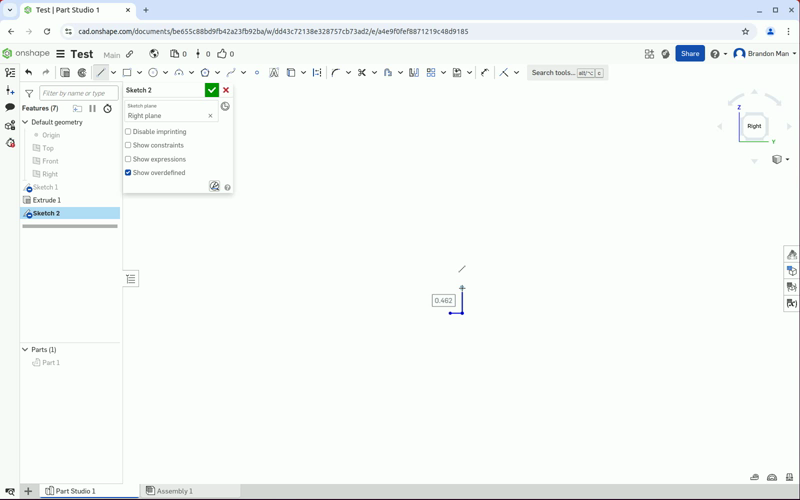
scroll(-6)
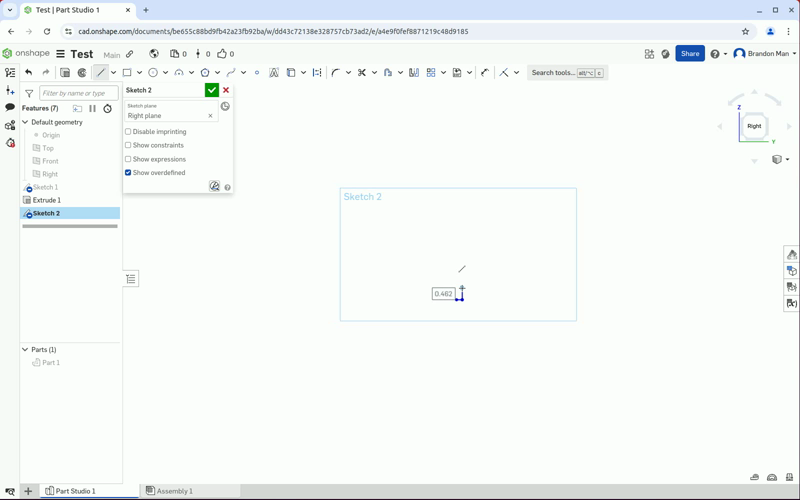
scroll(-6)
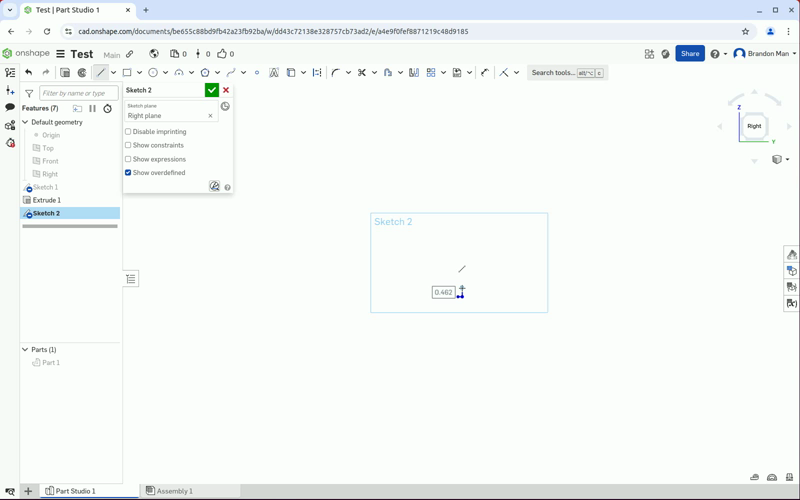
scroll(-6)
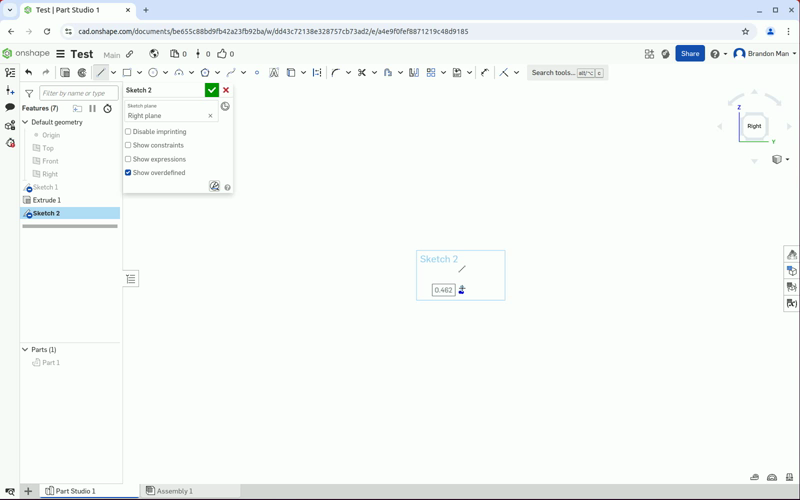
key_up(shift)
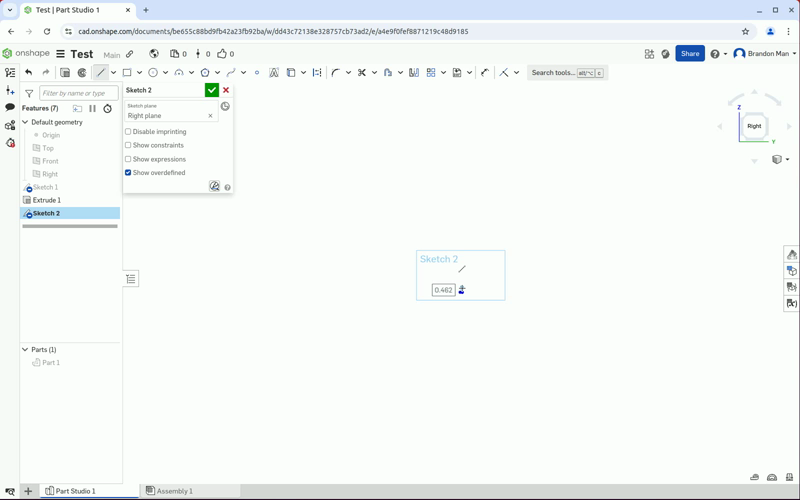
key_down(shift)
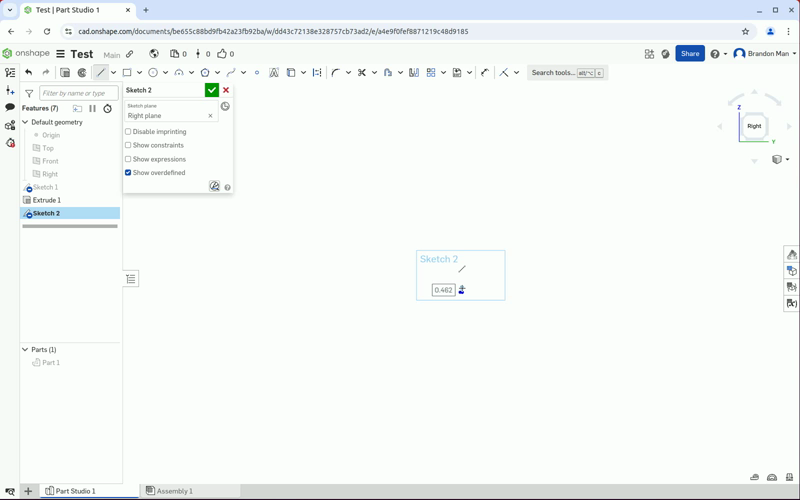
mouse_move(492, 287)
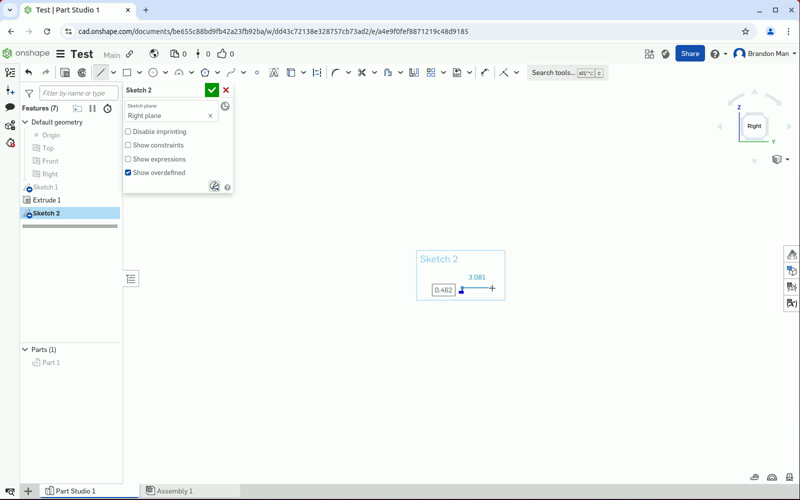
mouse_move(460, 287)
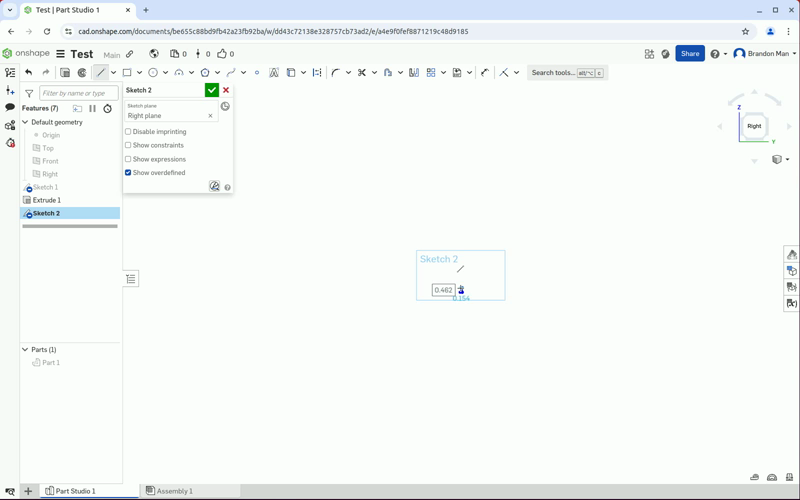
scroll(6)
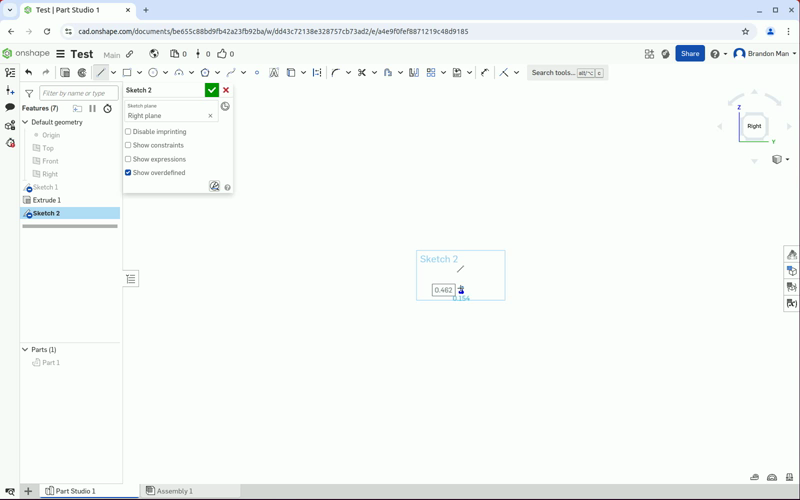
scroll(6)
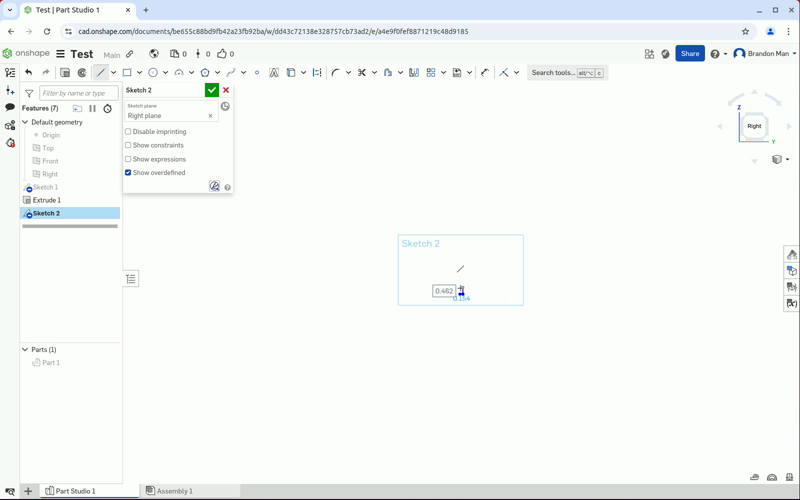
scroll(6)
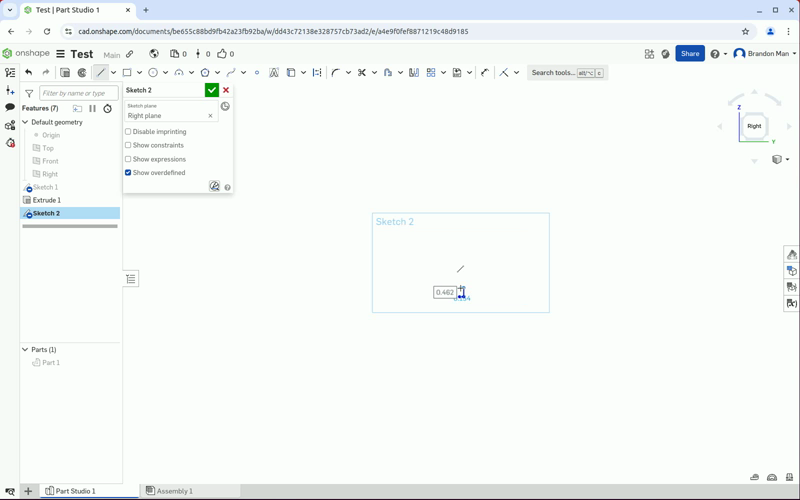
scroll(6)
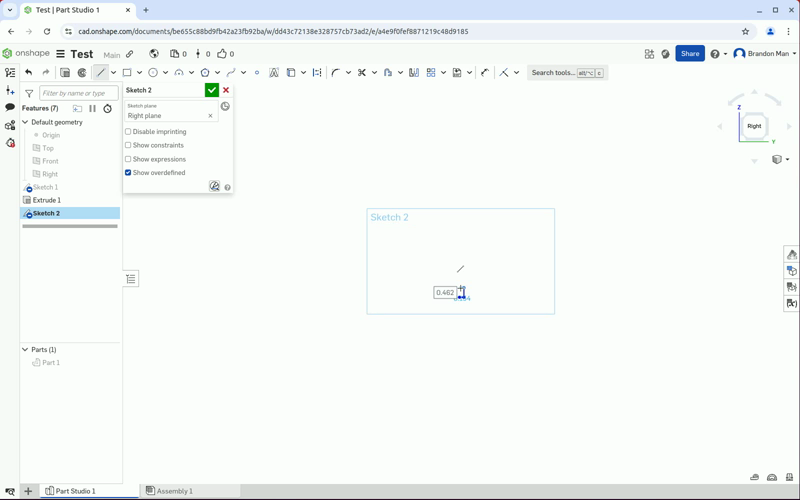
scroll(6)
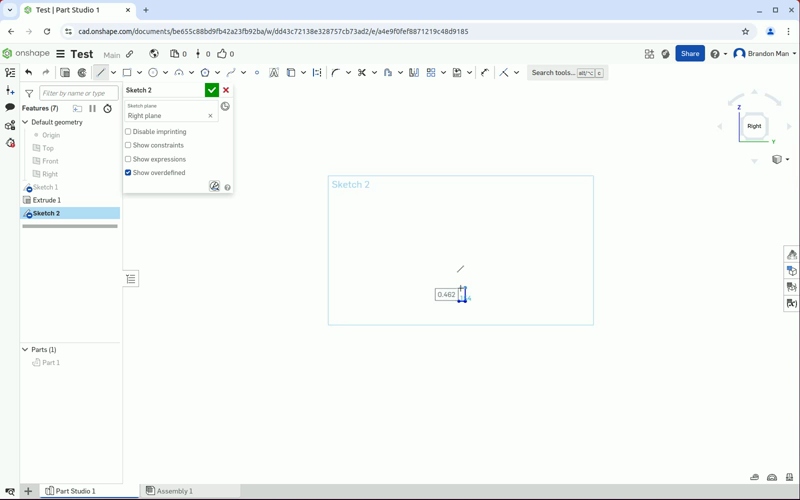
scroll(6)
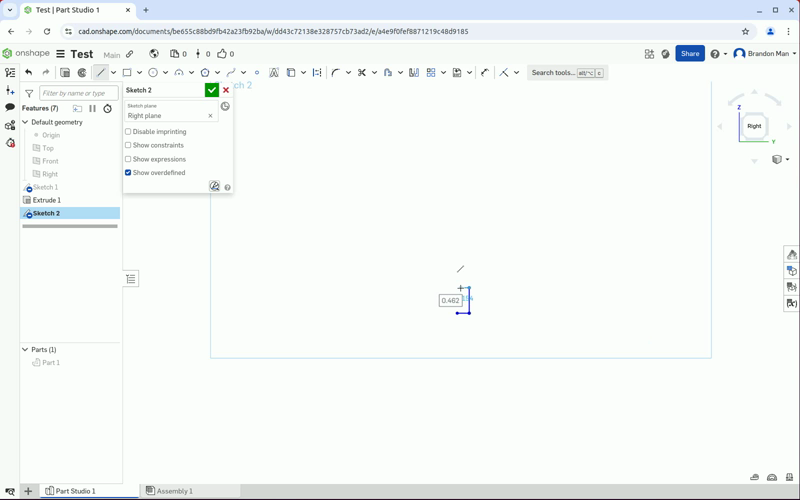
scroll(6)
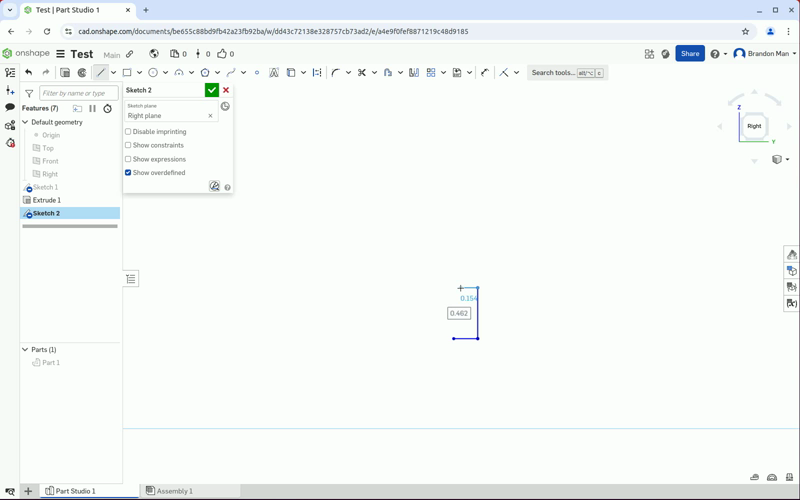
click(460, 287)
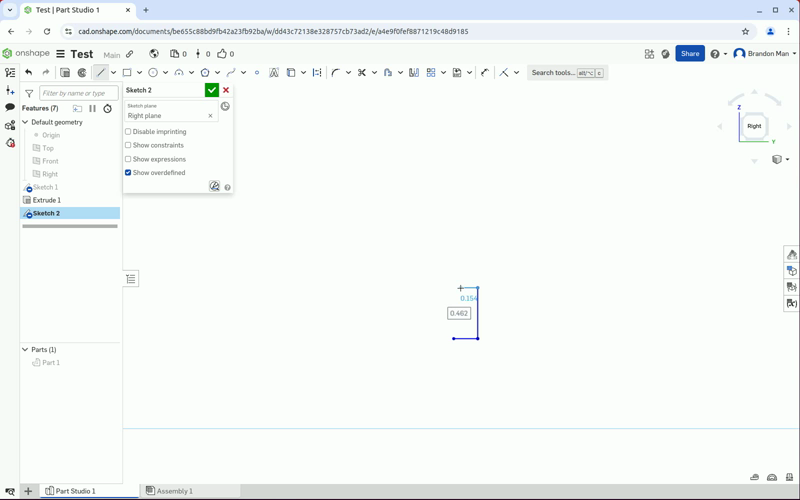
scroll(-6)
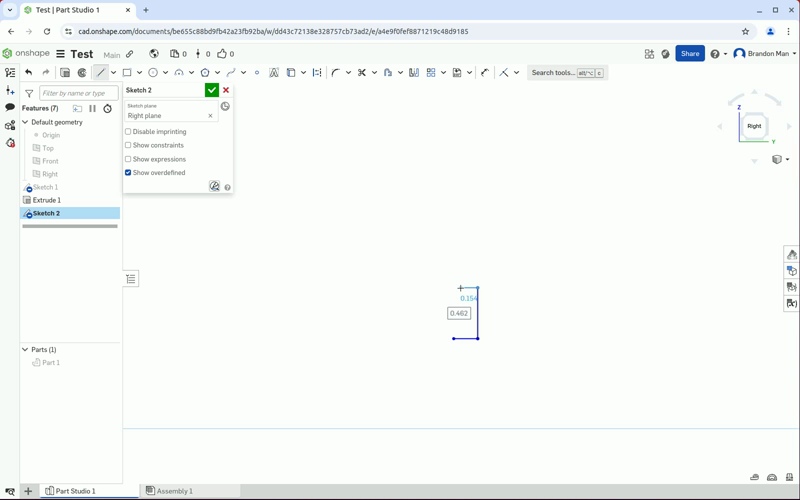
scroll(-6)
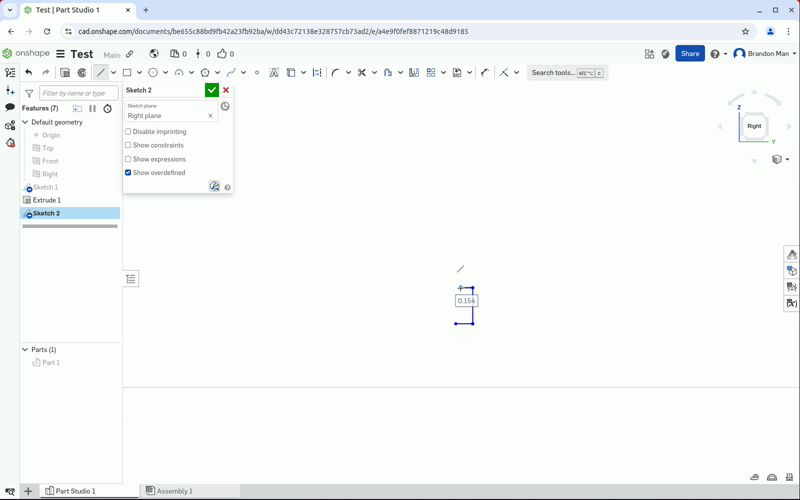
scroll(-6)
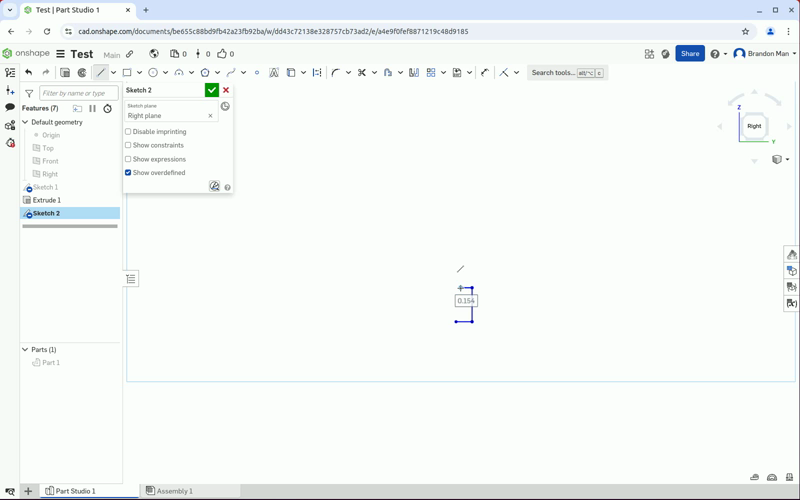
scroll(-6)
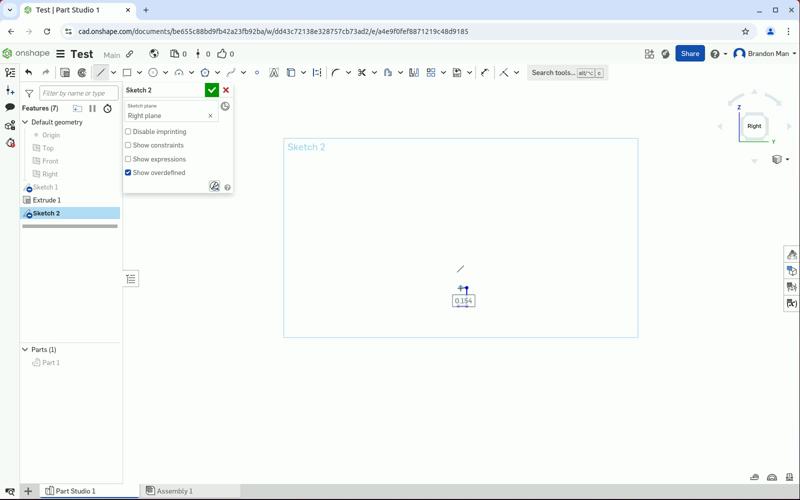
scroll(-6)
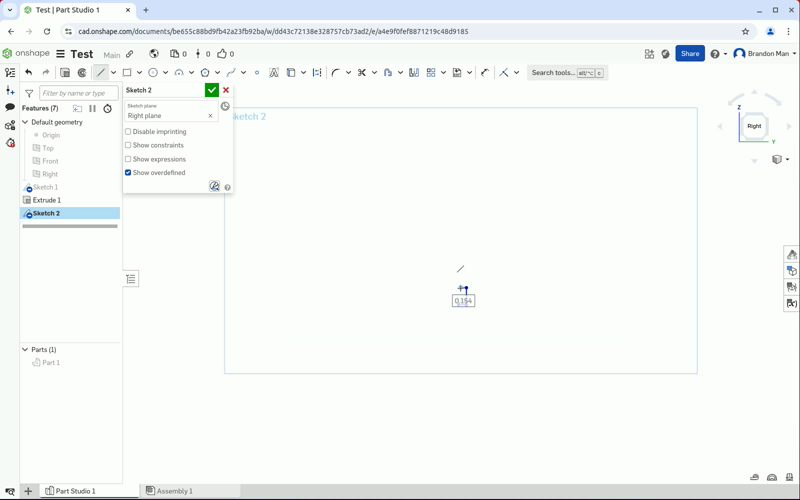
scroll(-6)
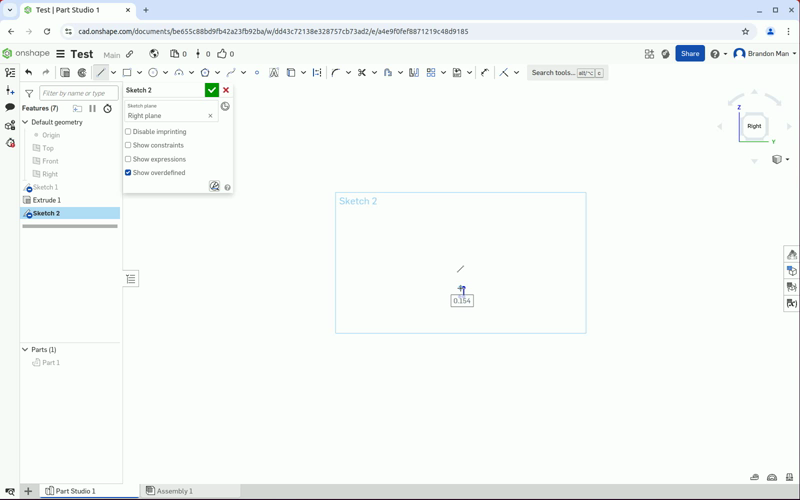
scroll(-6)
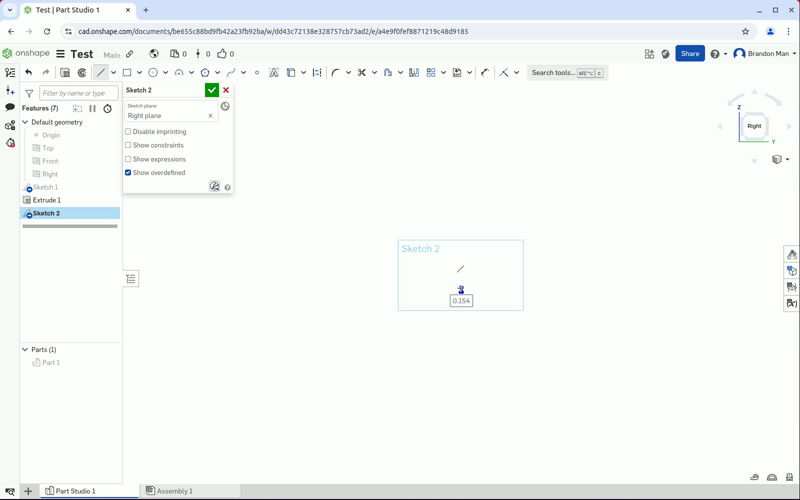
key_up(shift)
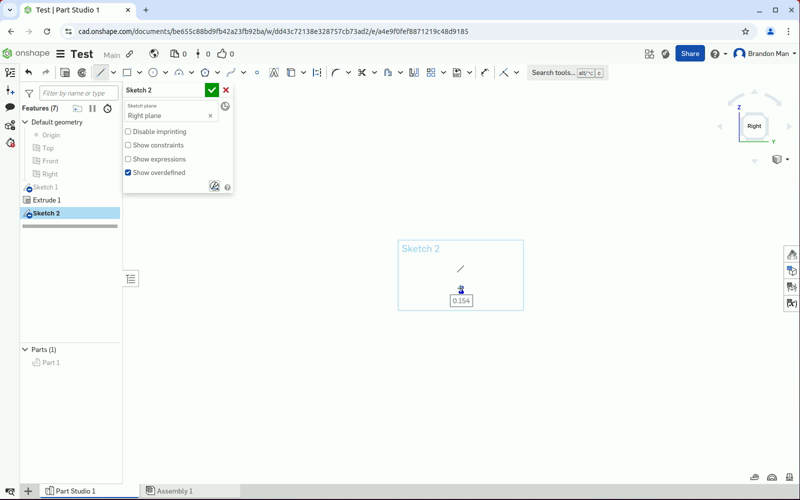
mouse_move(490, 287)
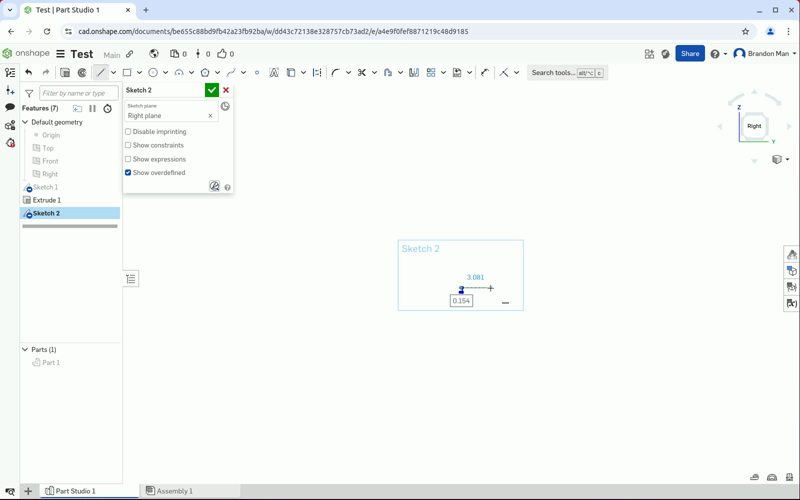
key_down(shift)
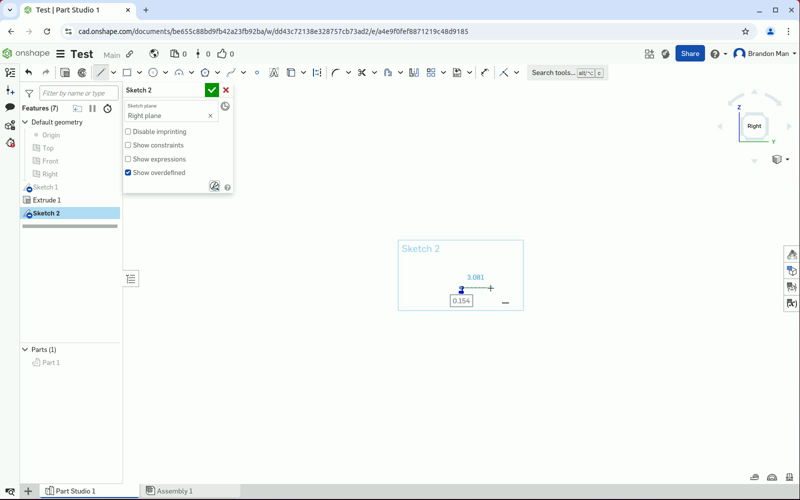
mouse_move(460, 292)
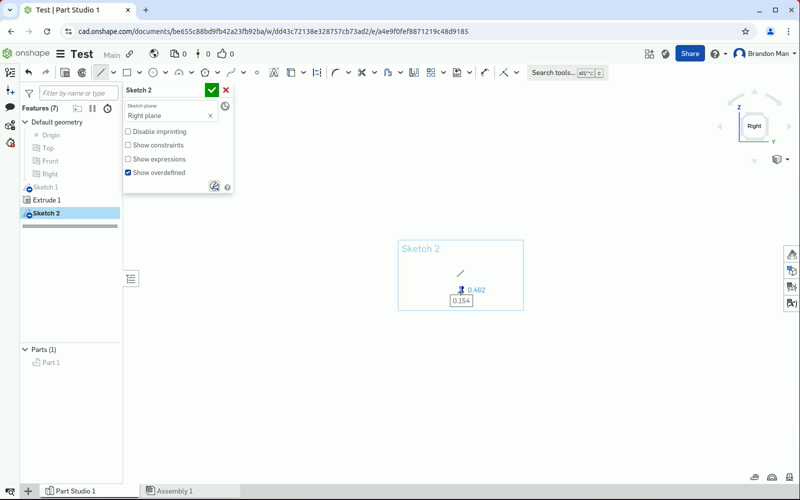
scroll(6)
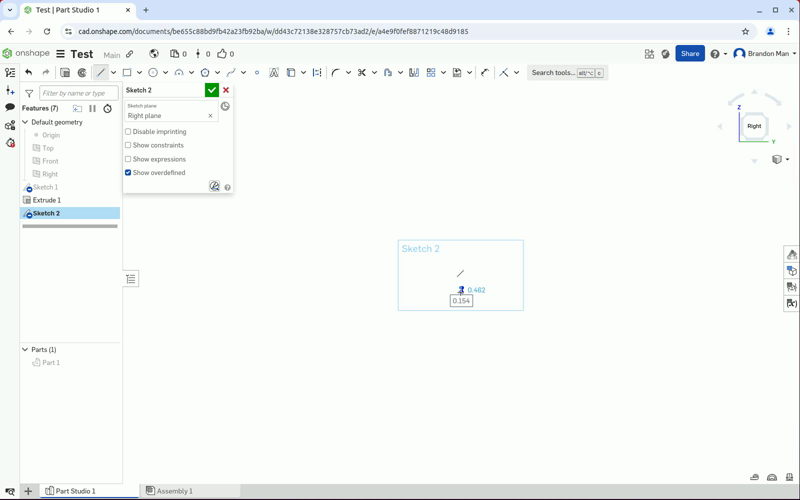
scroll(6)
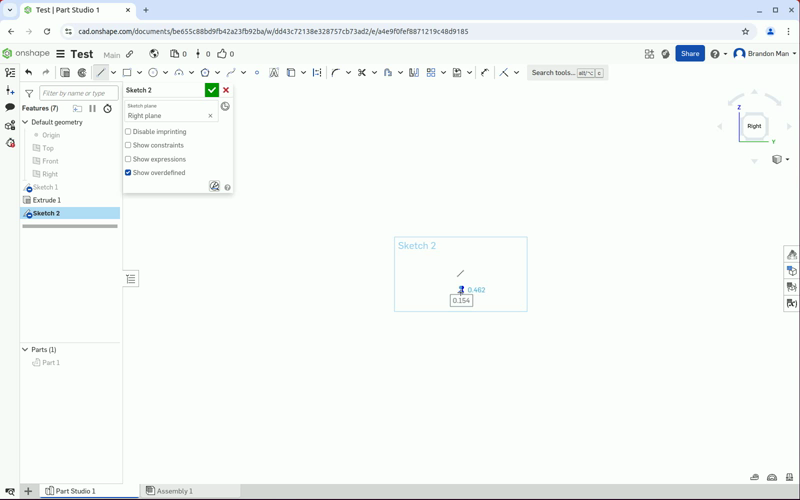
scroll(6)
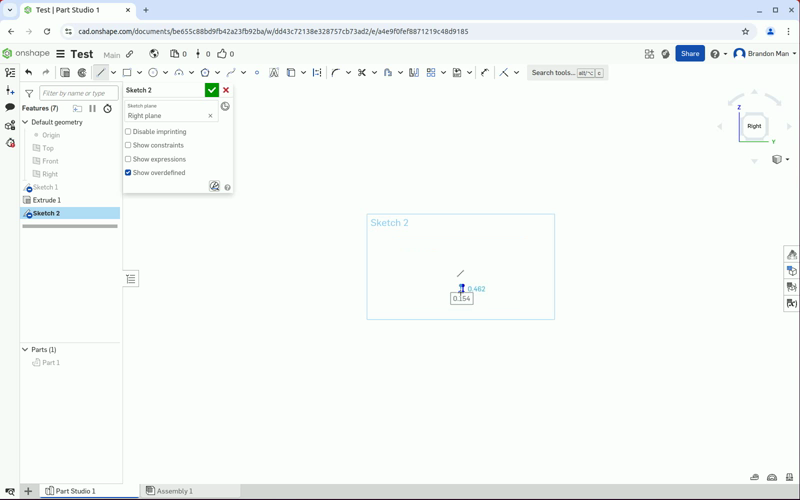
scroll(6)
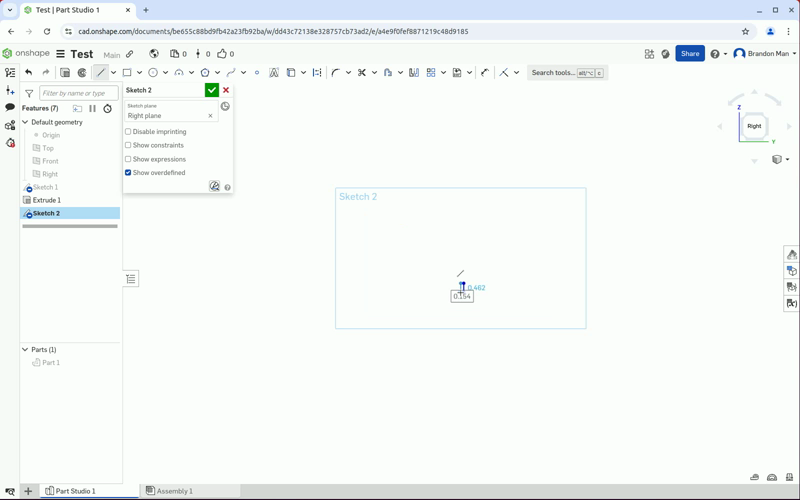
scroll(6)
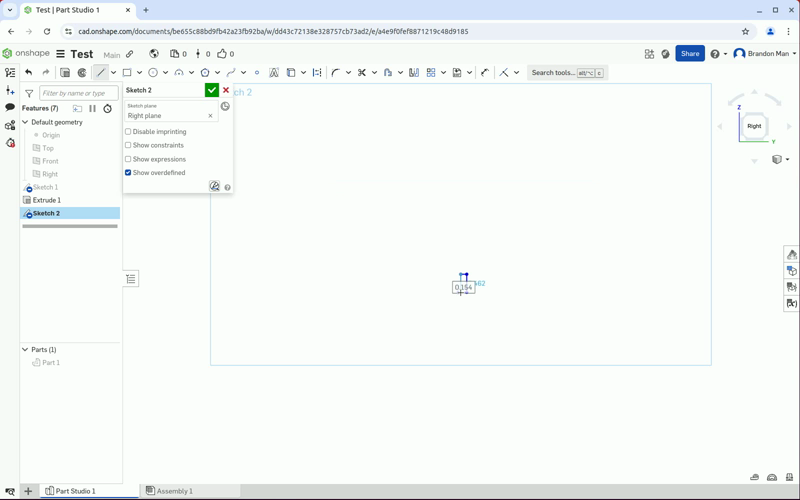
scroll(6)
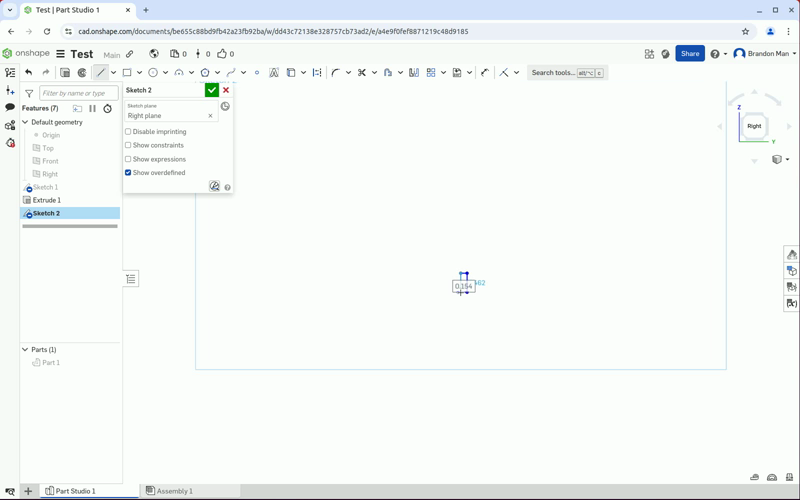
scroll(6)
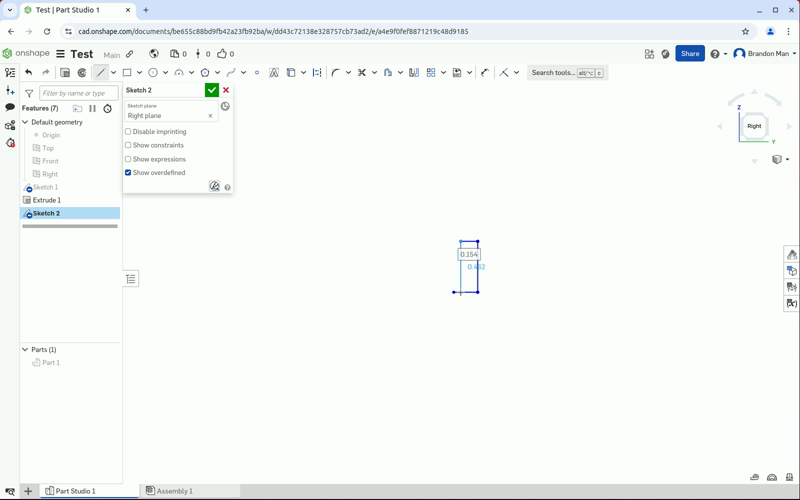
key_up(shift)
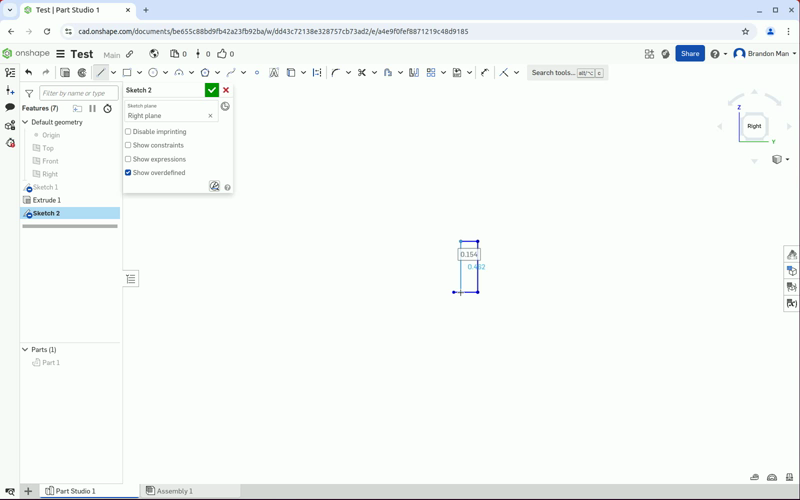
click(460, 292)
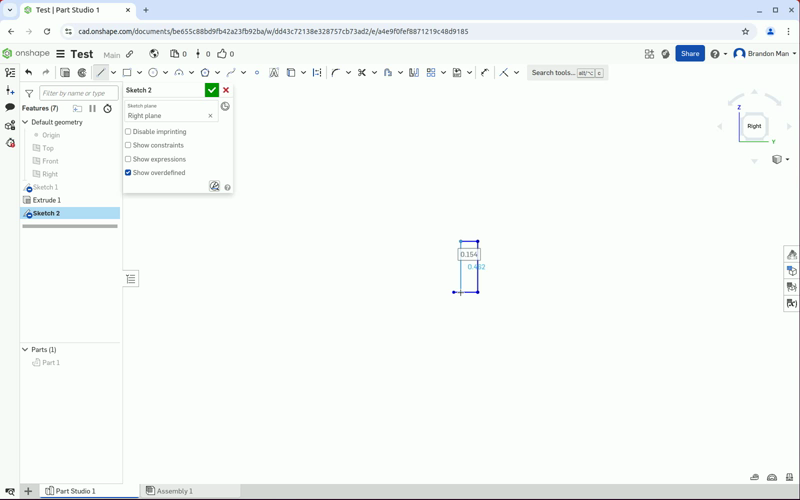
scroll(-6)
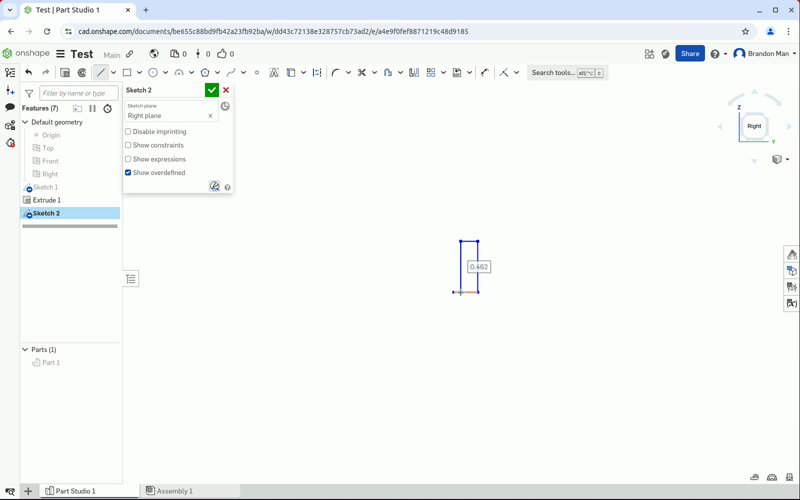
scroll(-6)
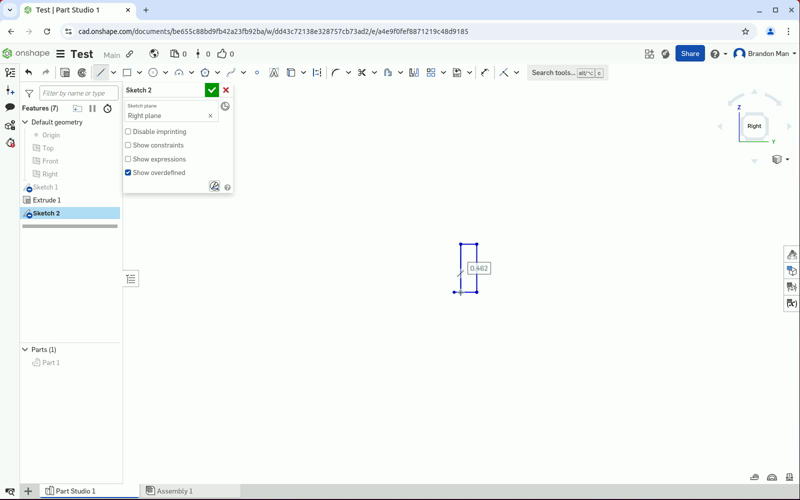
scroll(-6)
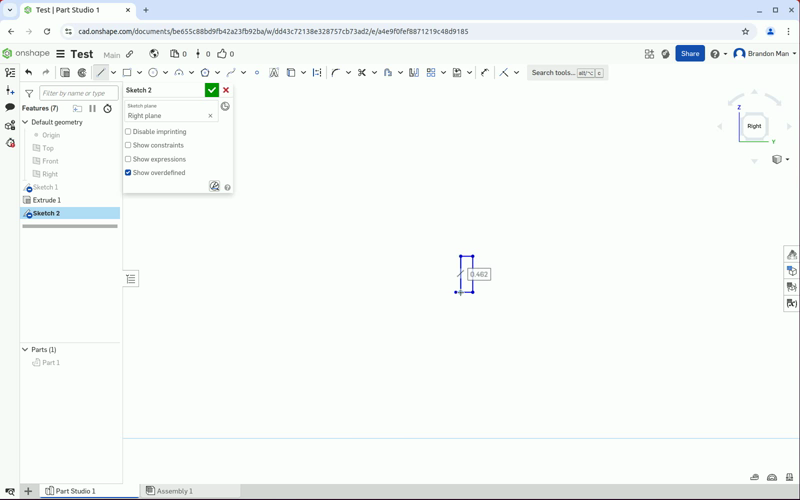
scroll(-6)
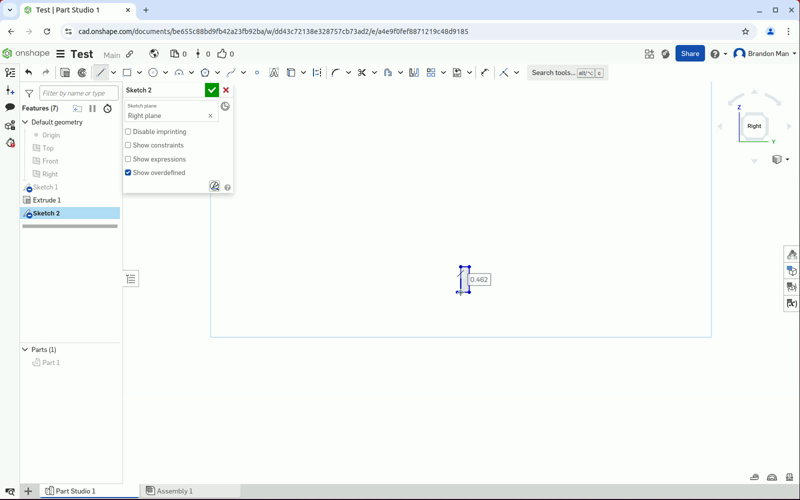
scroll(-6)
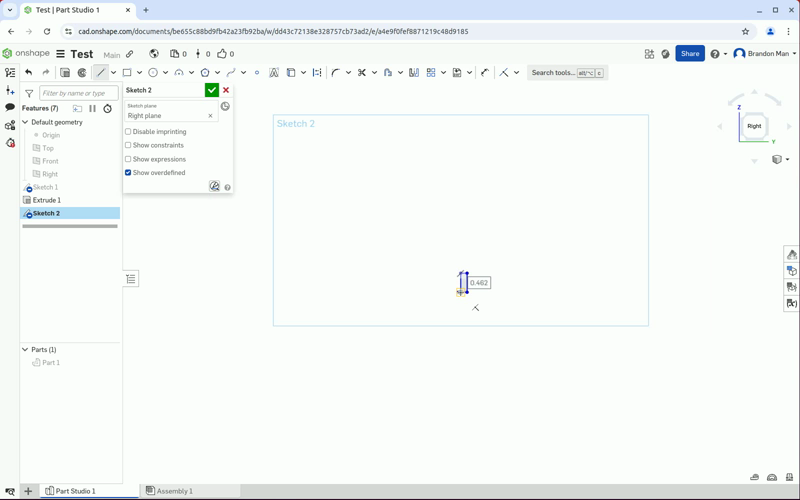
scroll(-6)
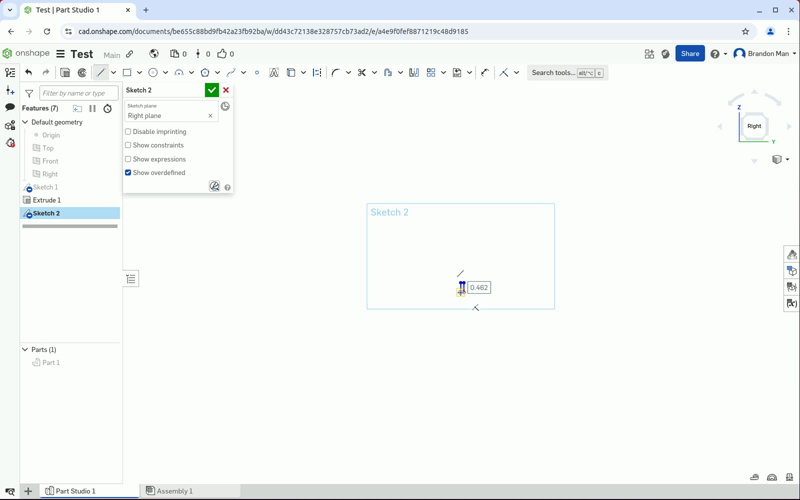
scroll(-6)
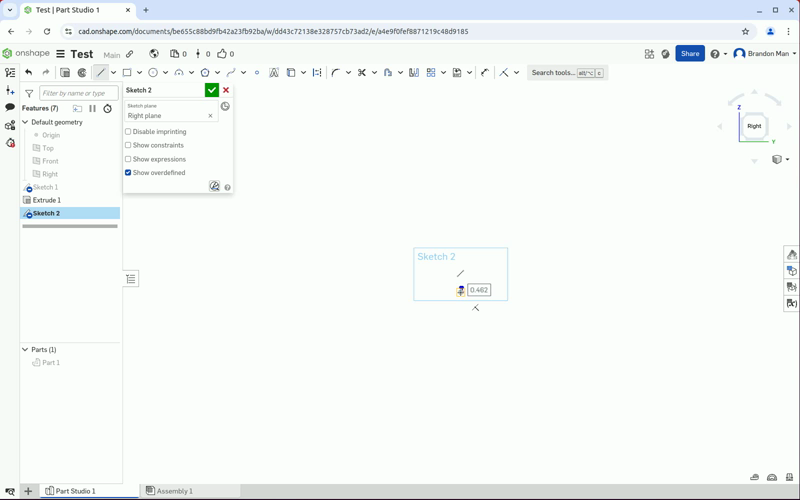
key(esc)
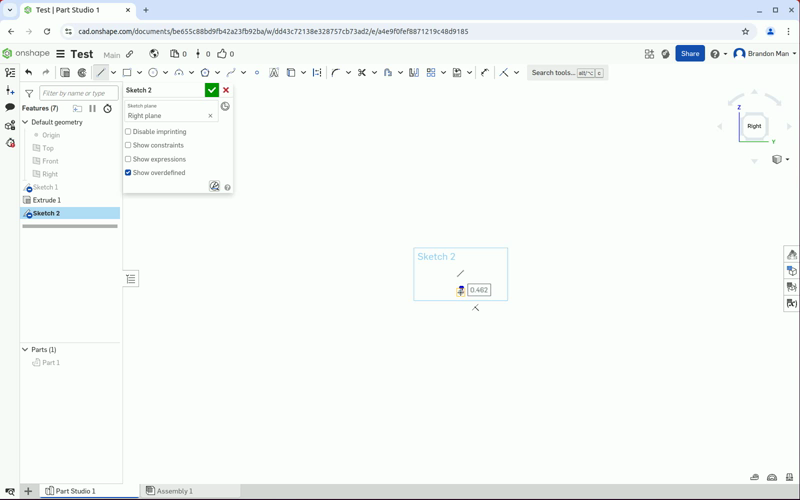
mouse_move(461, 290)
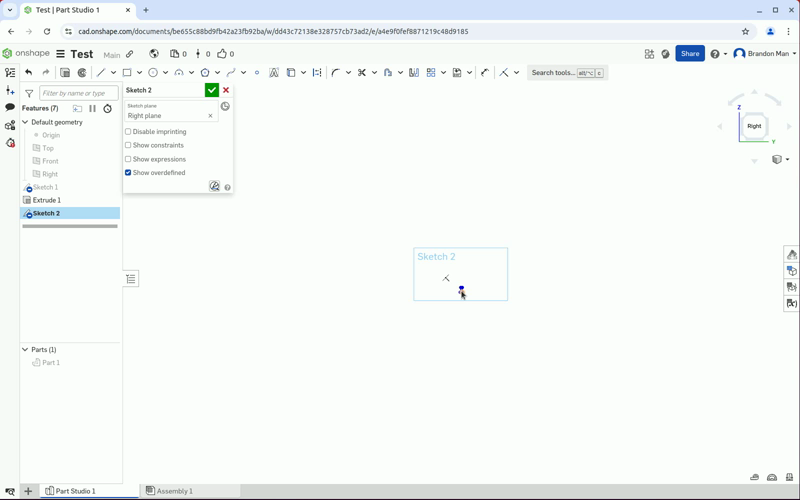
scroll(6)
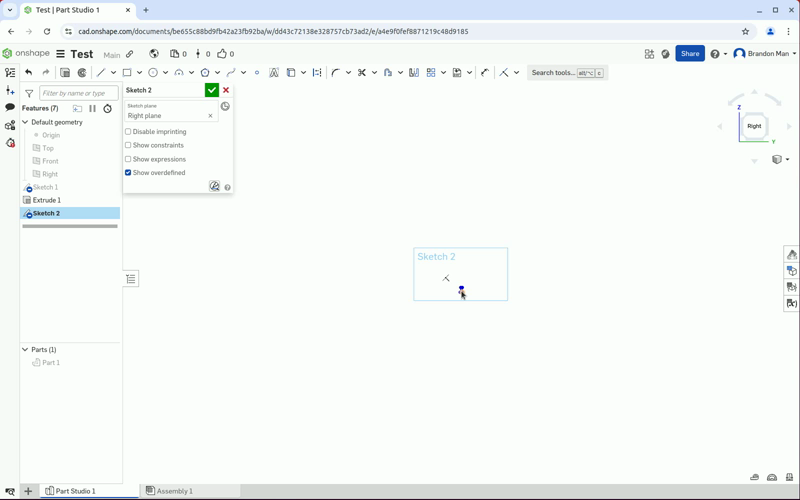
scroll(6)
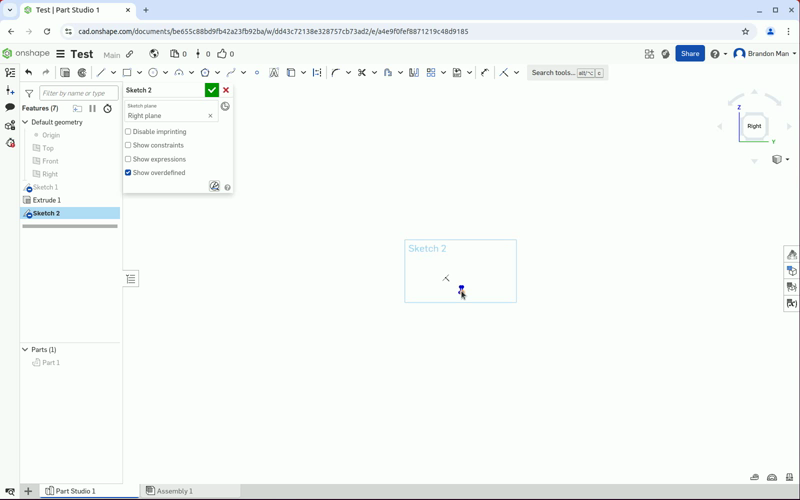
scroll(6)
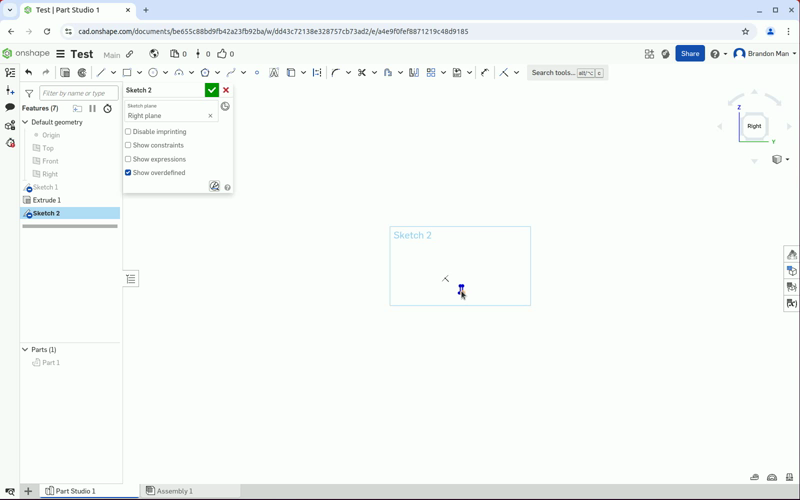
scroll(6)
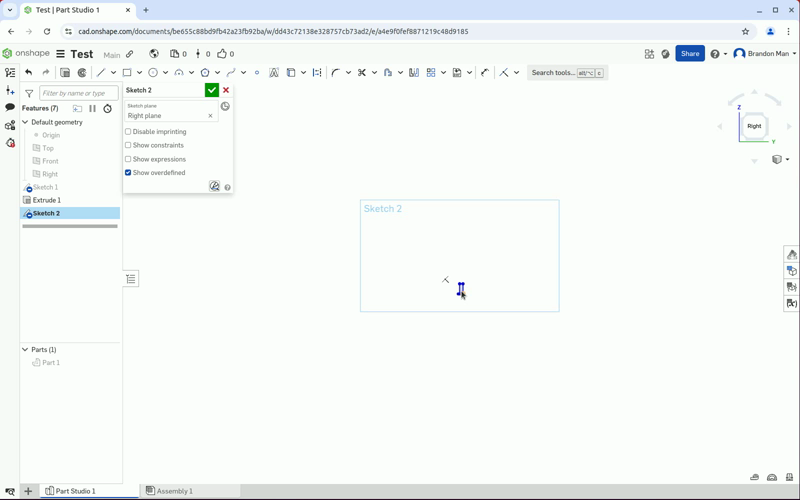
scroll(6)
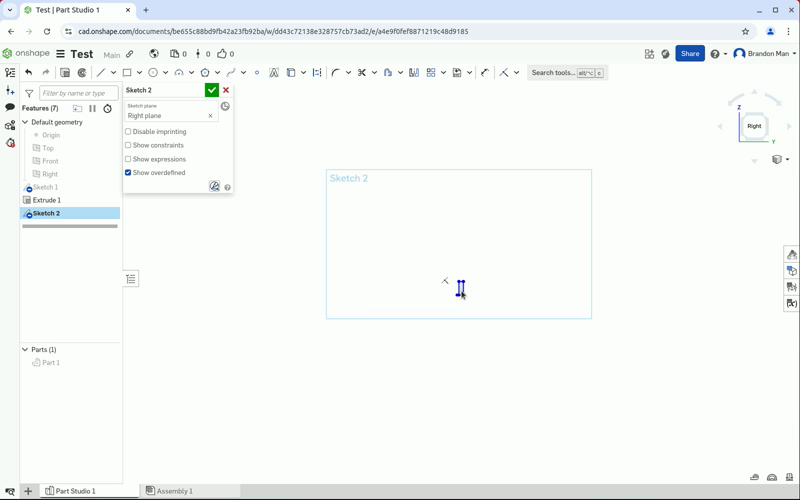
scroll(6)
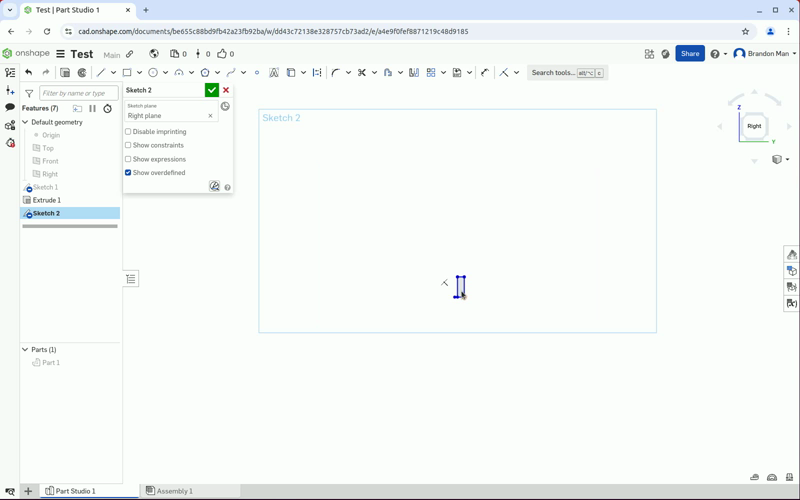
scroll(6)
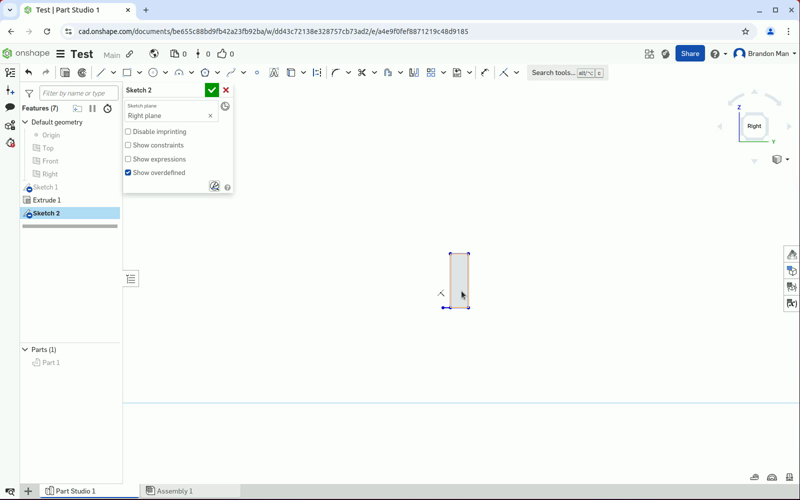
click(461, 290)
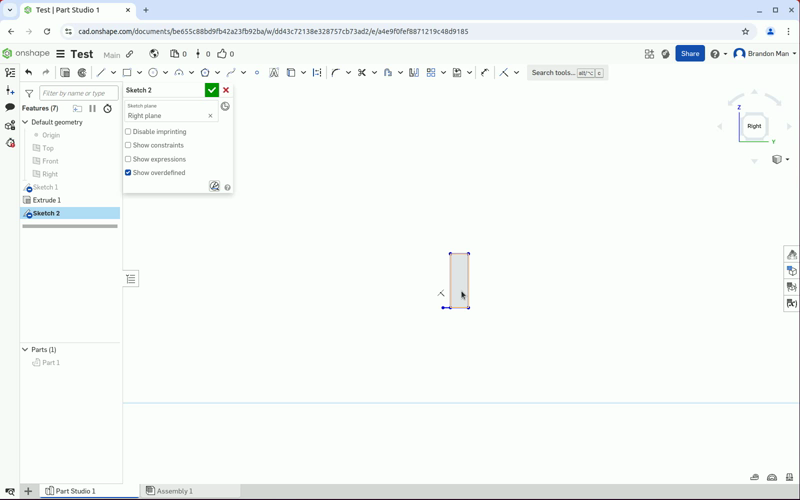
scroll(-6)
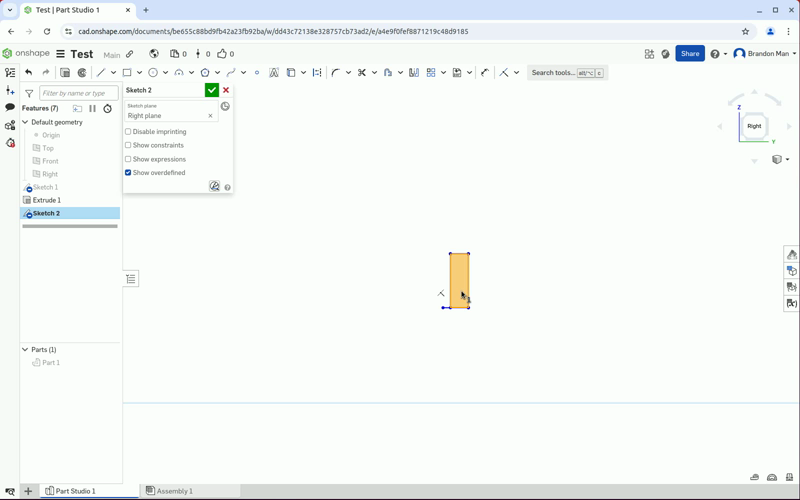
scroll(-6)
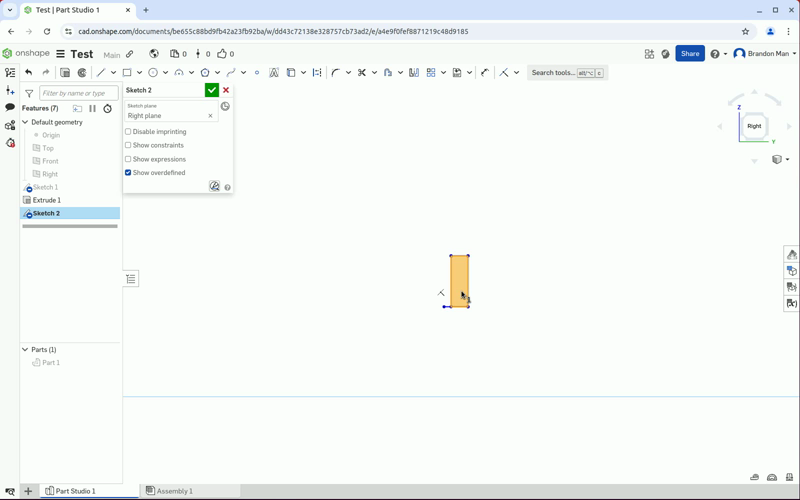
scroll(-6)
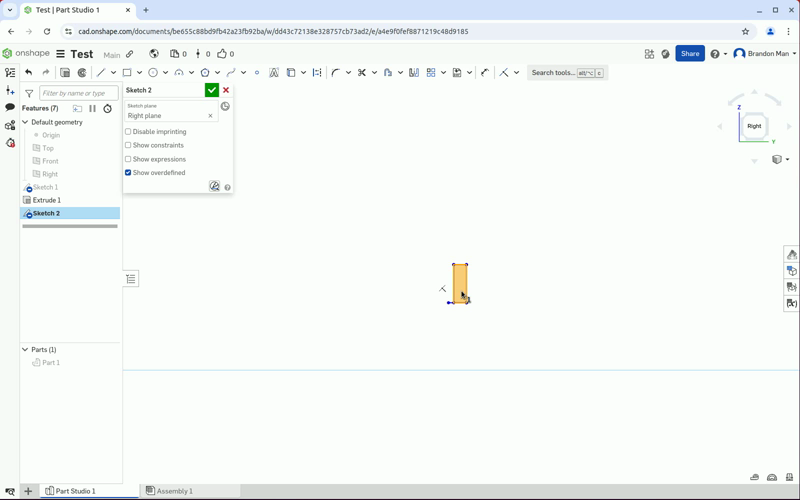
scroll(-6)
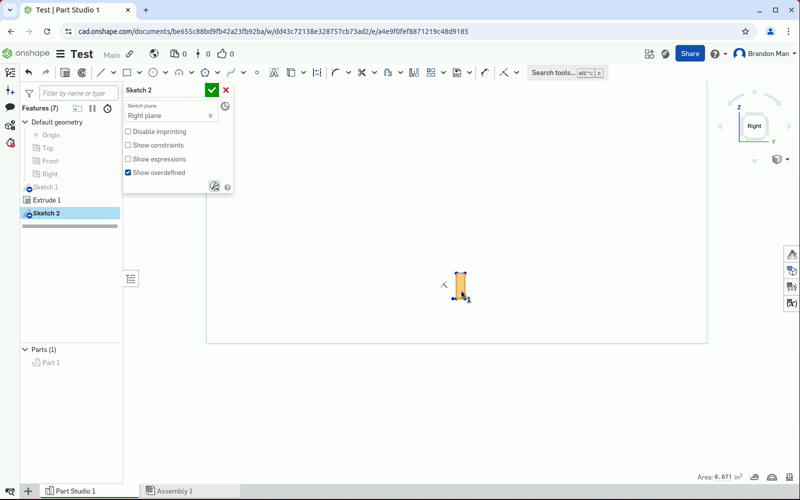
scroll(-6)
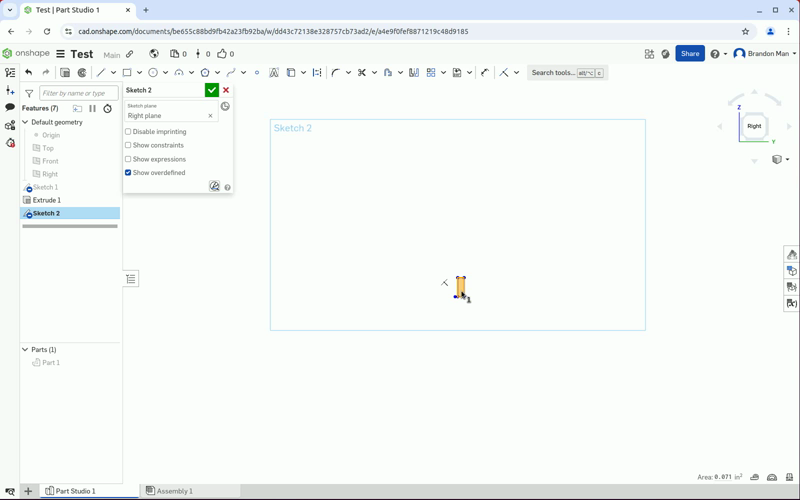
scroll(-6)
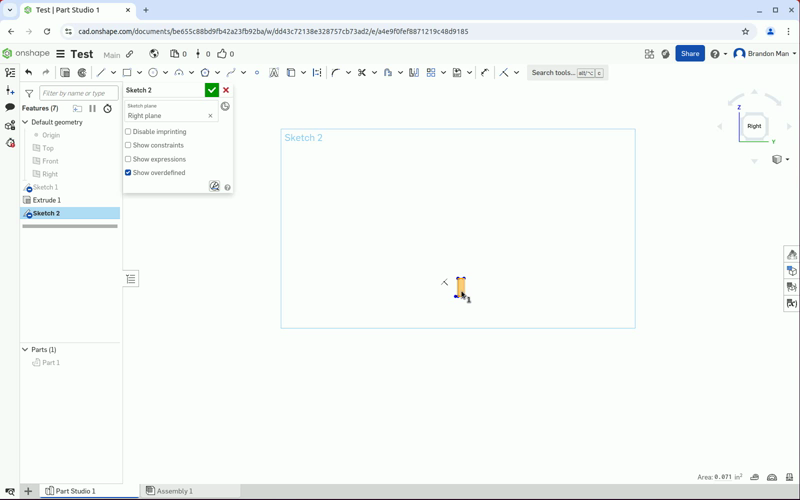
scroll(-6)
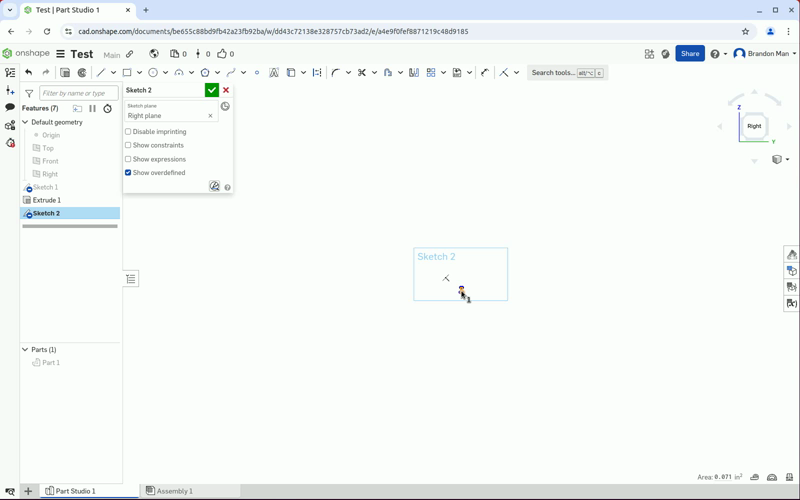
mouse_move(73, 352)
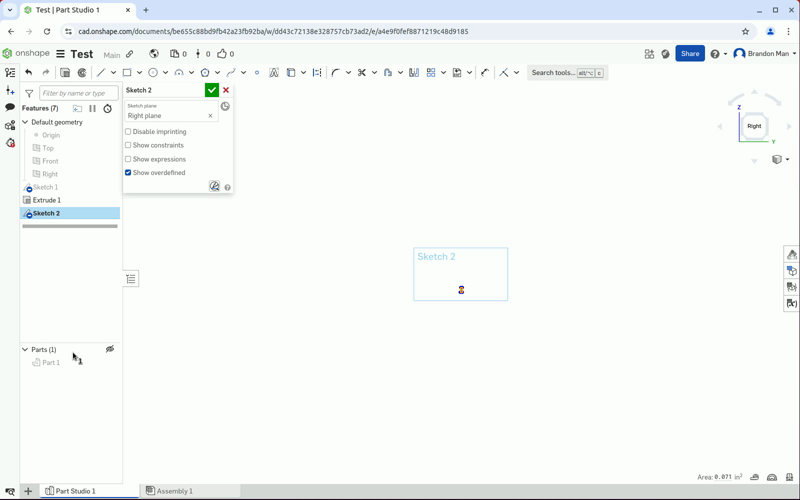
key(shift+y)
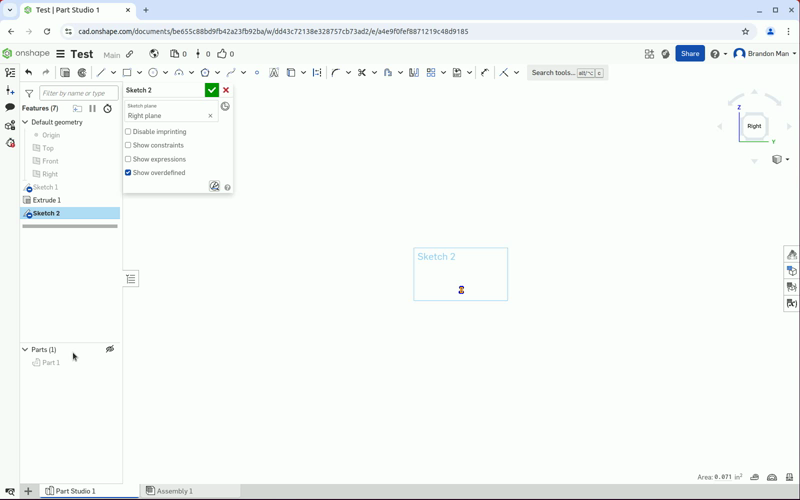
key(shift+e)
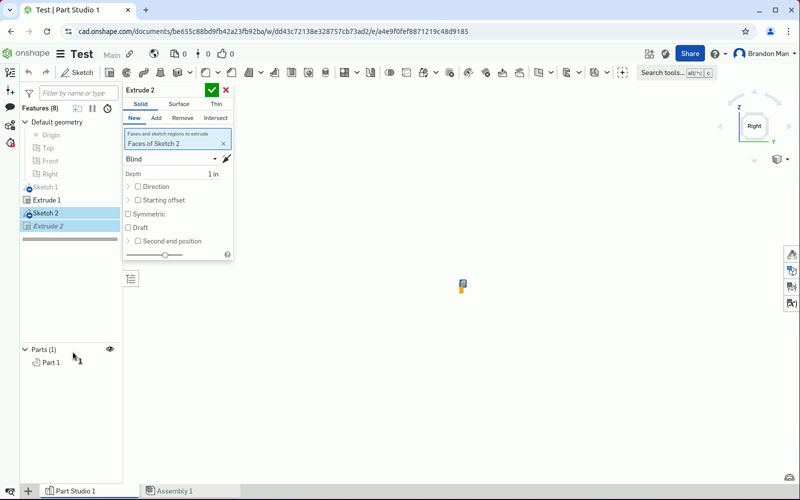
mouse_move(143, 106)
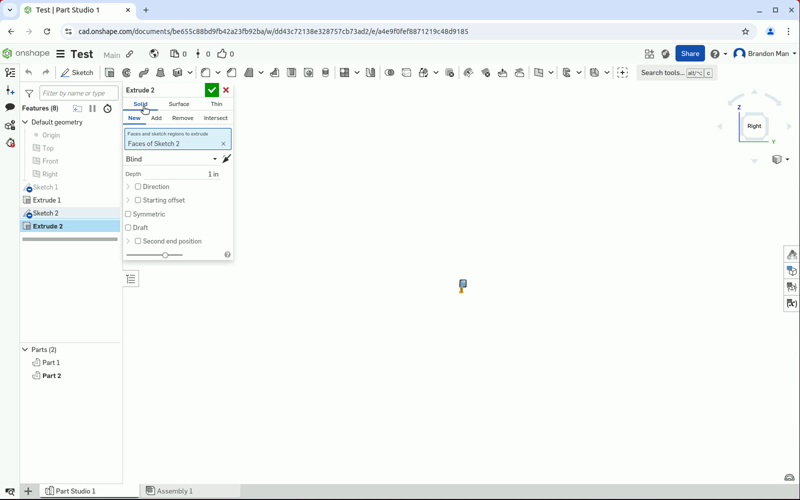
click(143, 106)
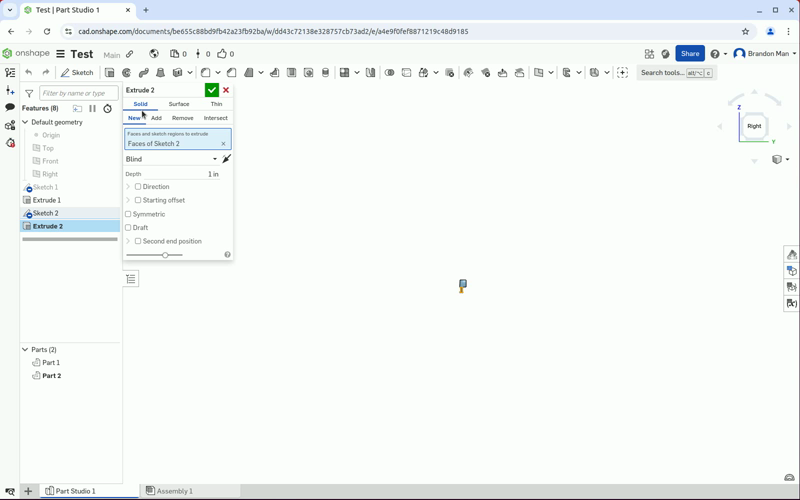
mouse_move(137, 120)
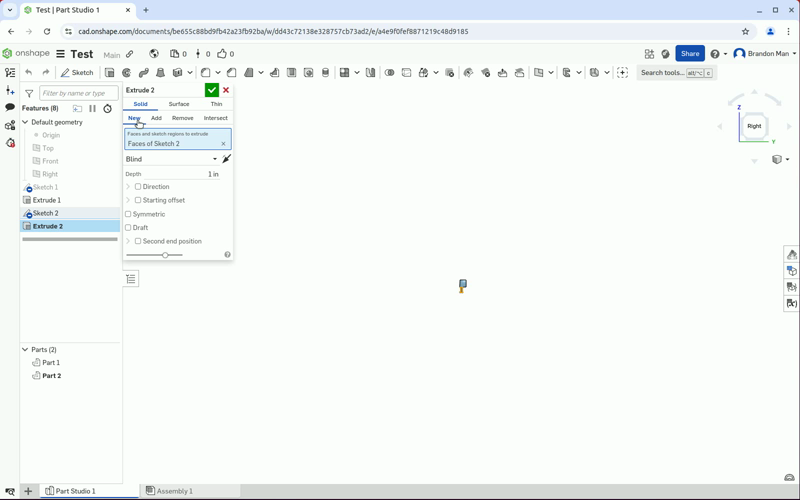
click(137, 120)
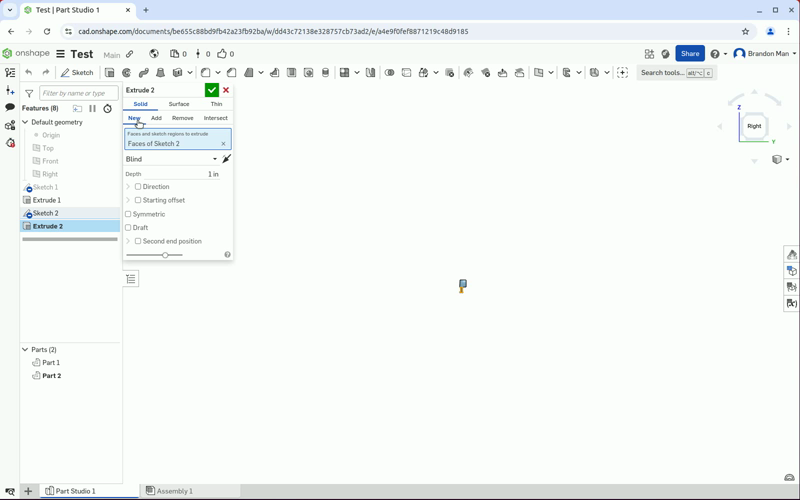
key(tab, 4)
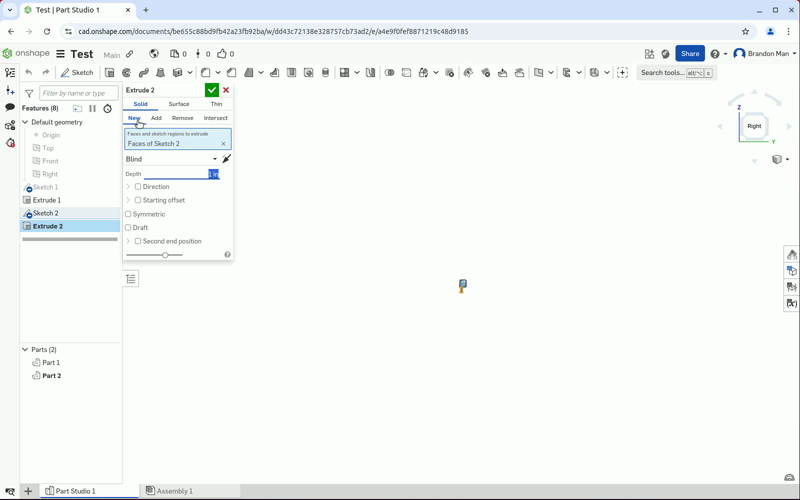
text(4.574)
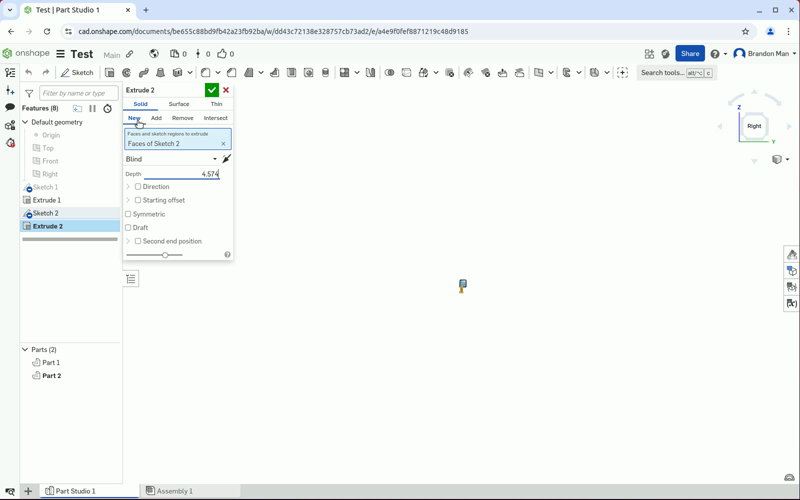
key(enter)
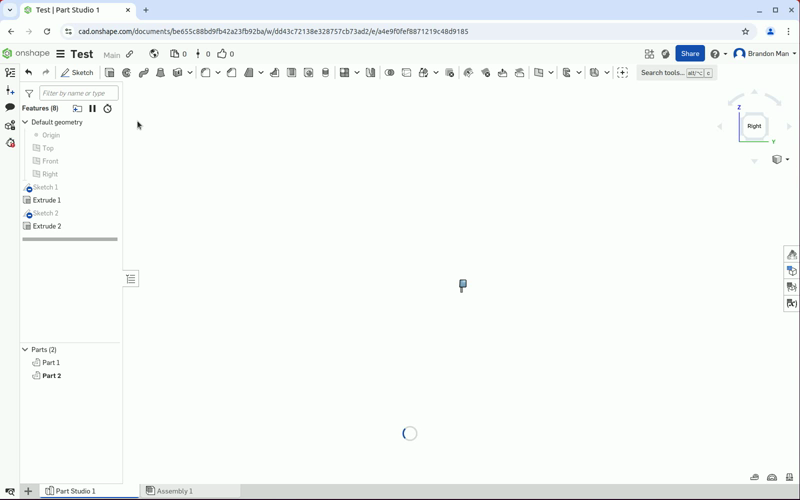
key(shift+h)
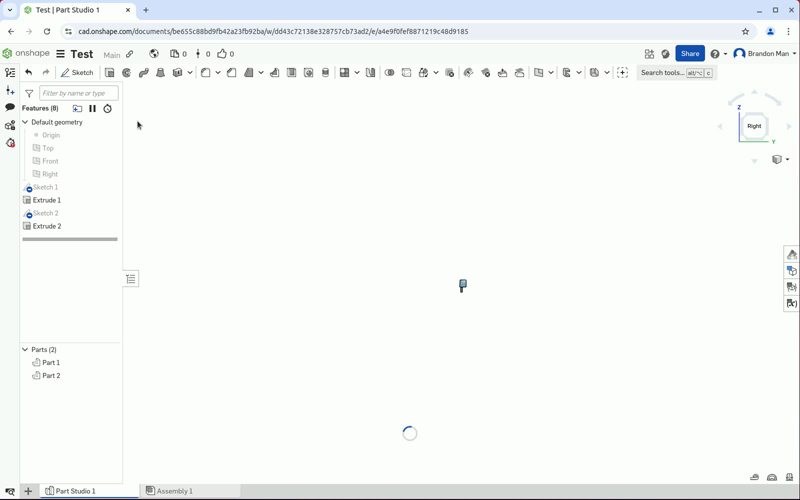
key(shift+h)
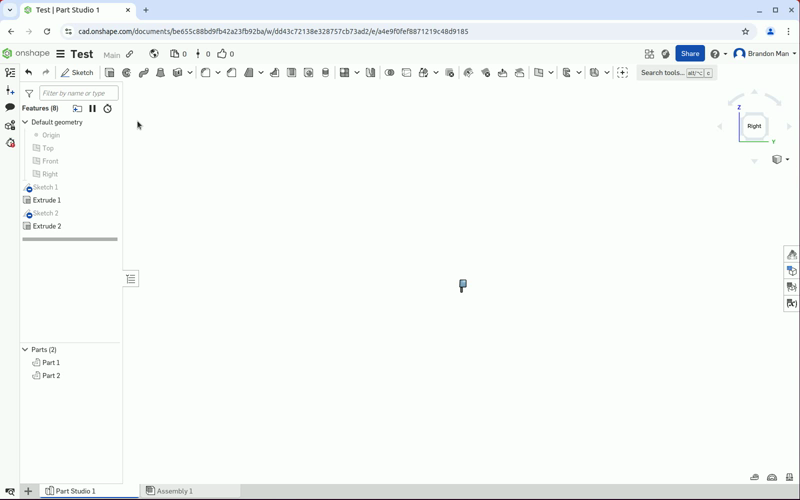
key(shift+7)
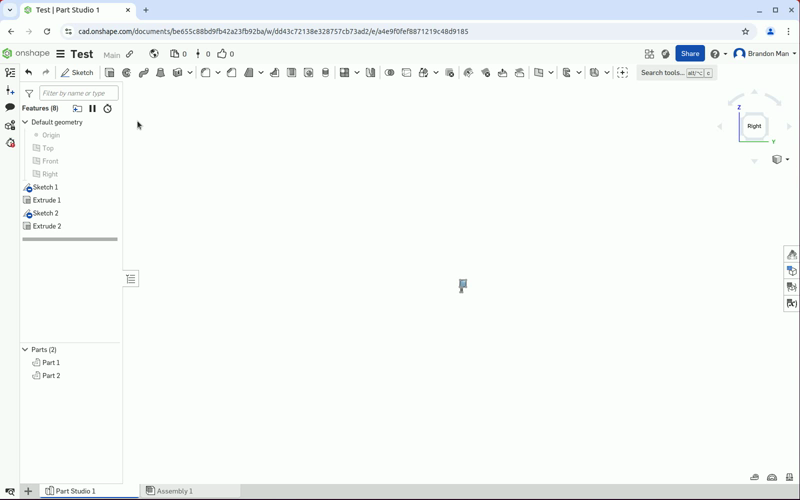
key(right, 2)
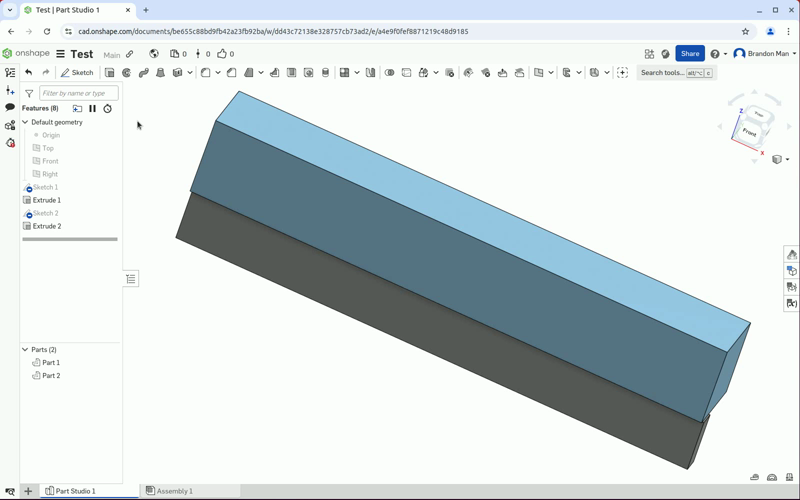
key(down, 2)
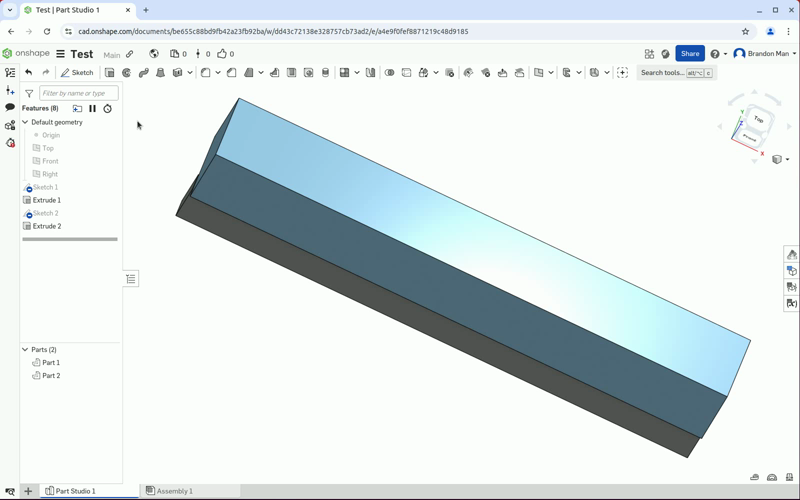
key(up, 2)
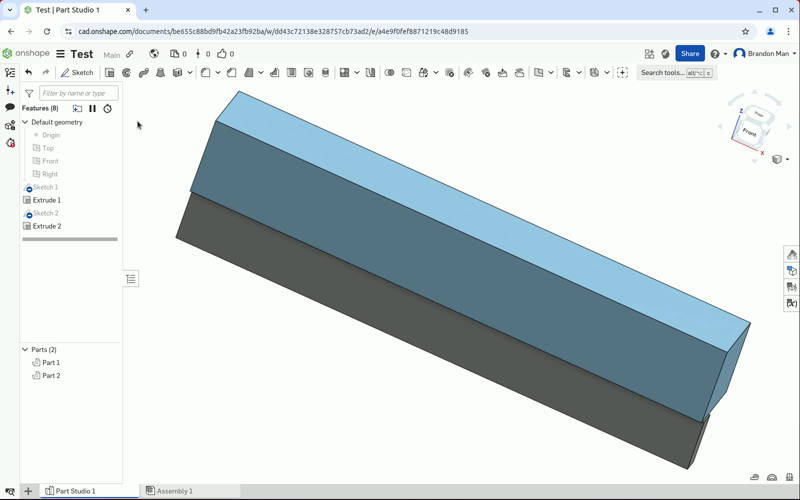
key(left, 2)
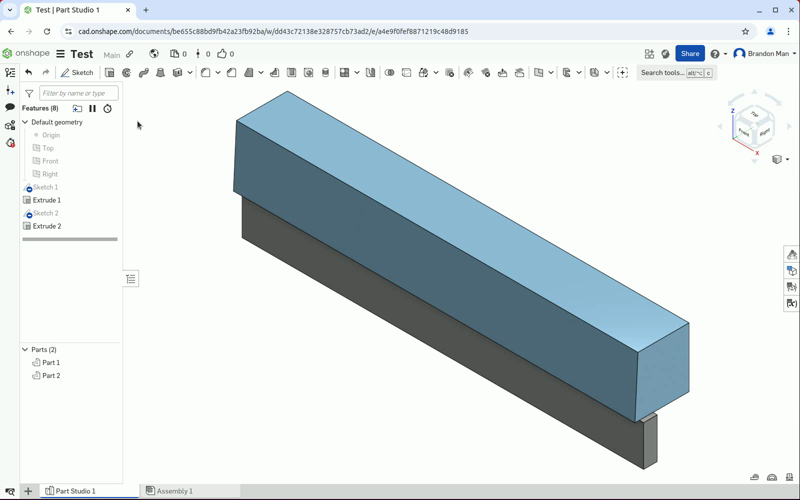
mouse_move(73, 189)
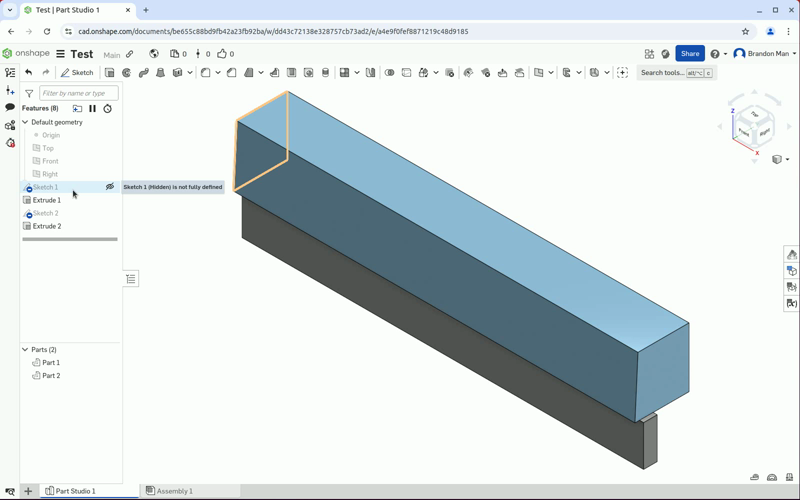
click(73, 189)